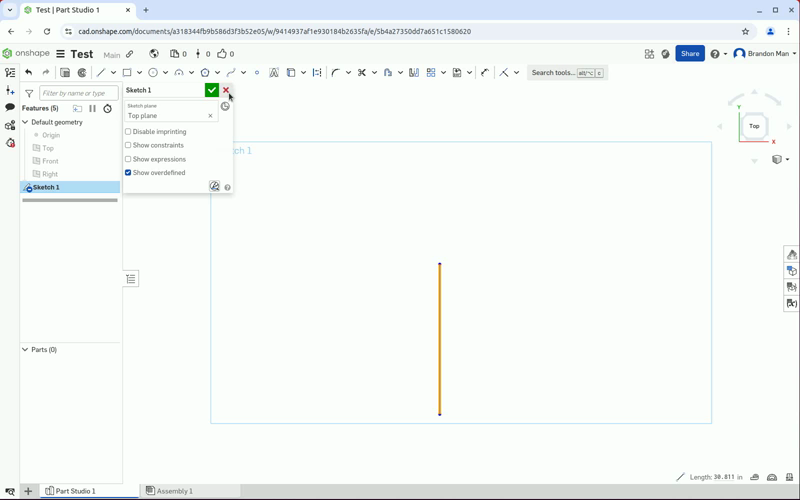
key(shift+h)
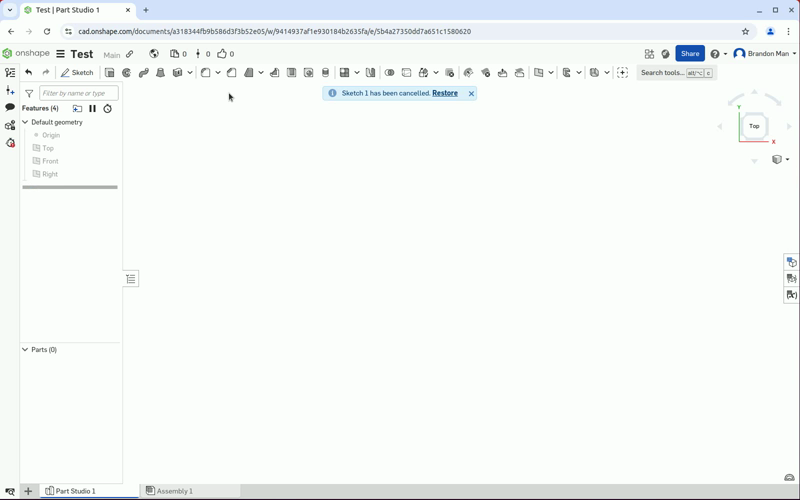
mouse_move(73, 352)
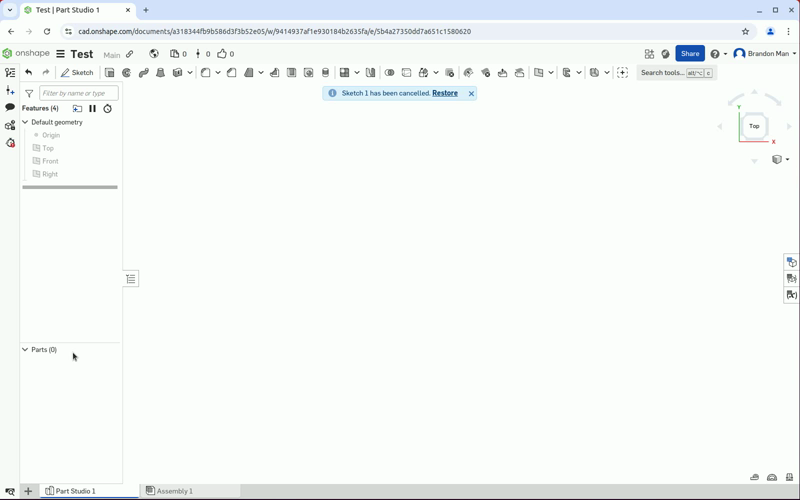
key(y)
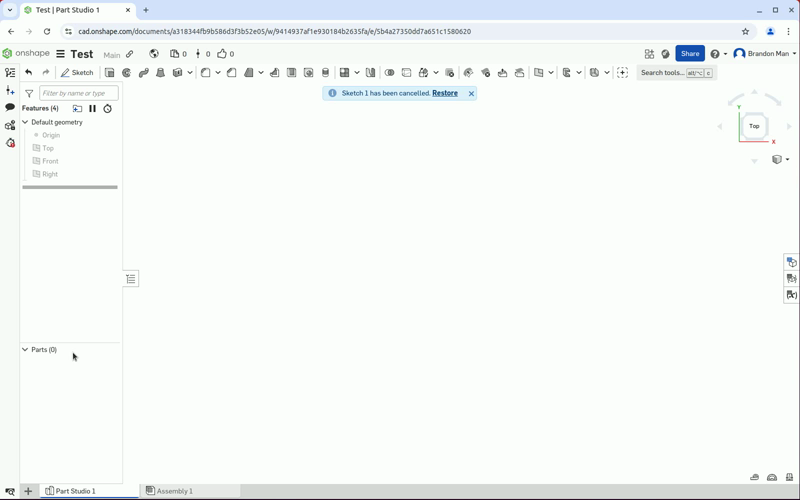
key(shift+p)
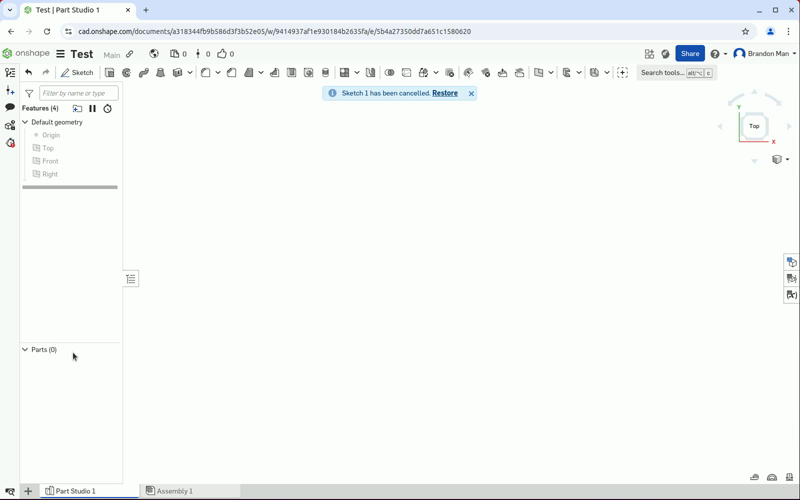
key(space)
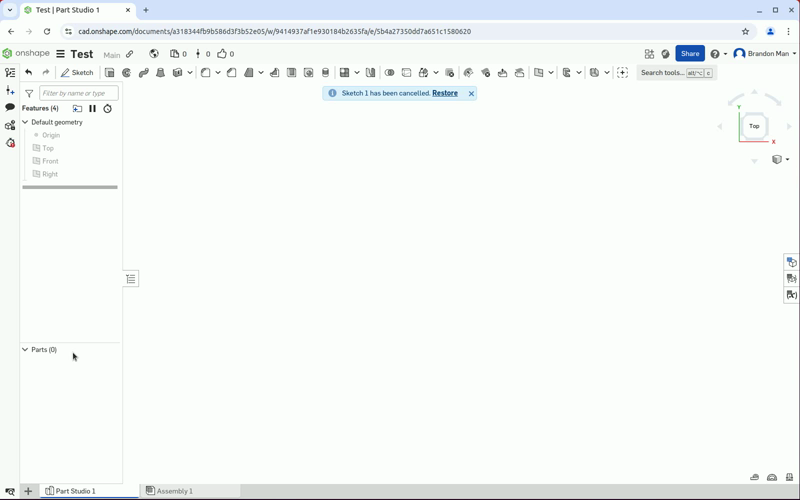
key_down(shift)
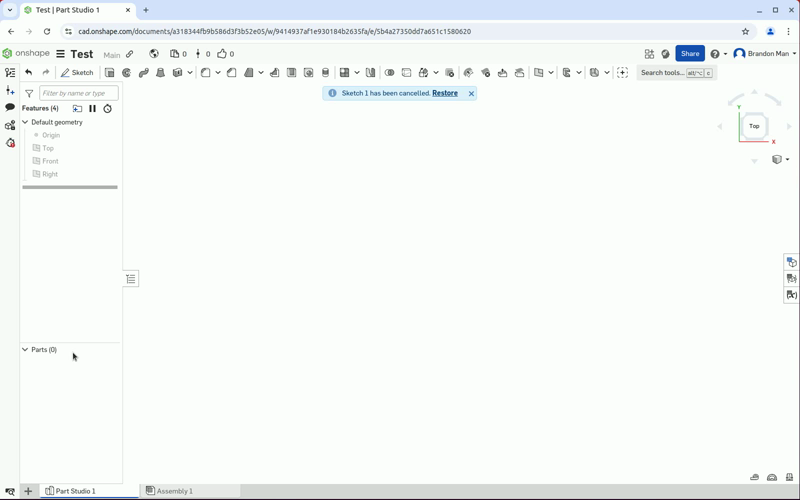
key(up)
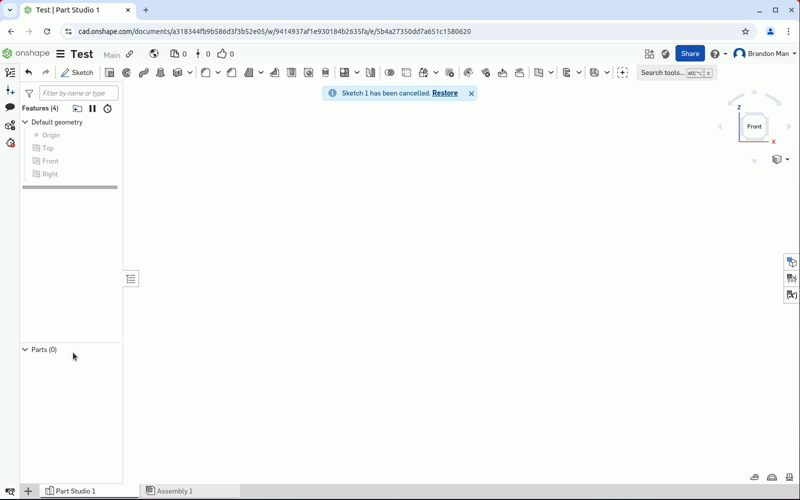
key_up(shift)
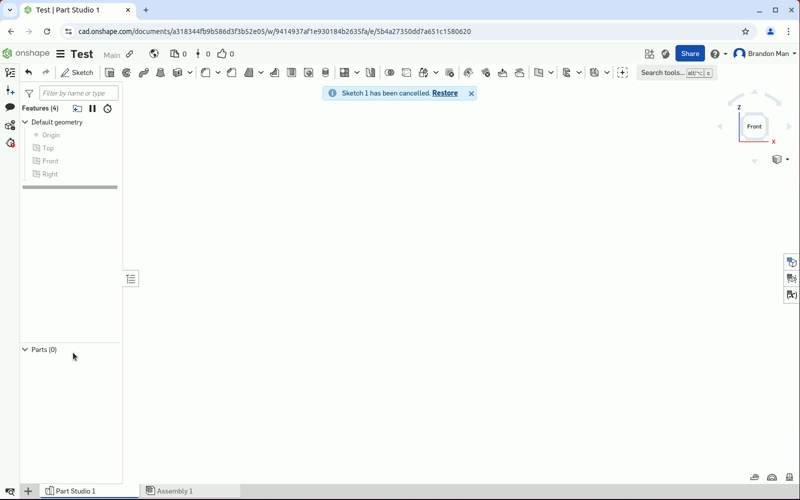
mouse_move(73, 352)
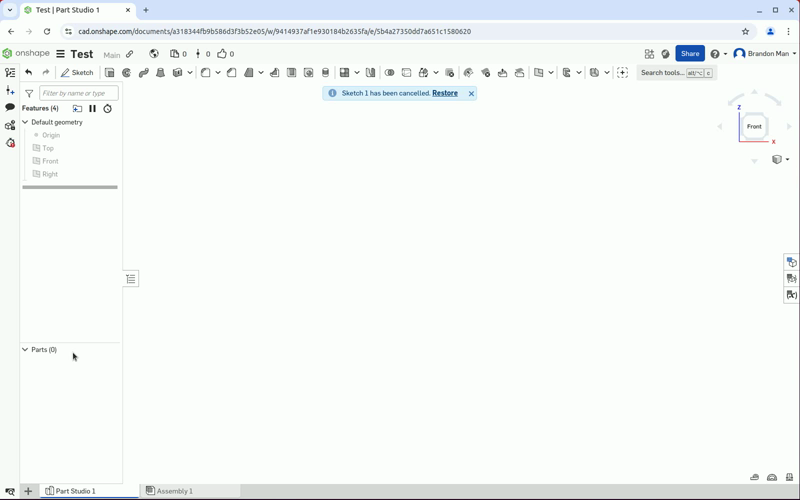
key(shift+y)
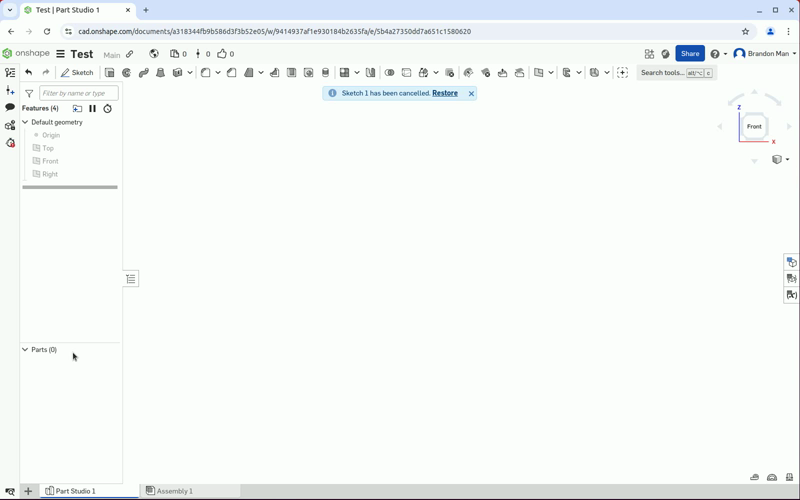
key(shift+s)
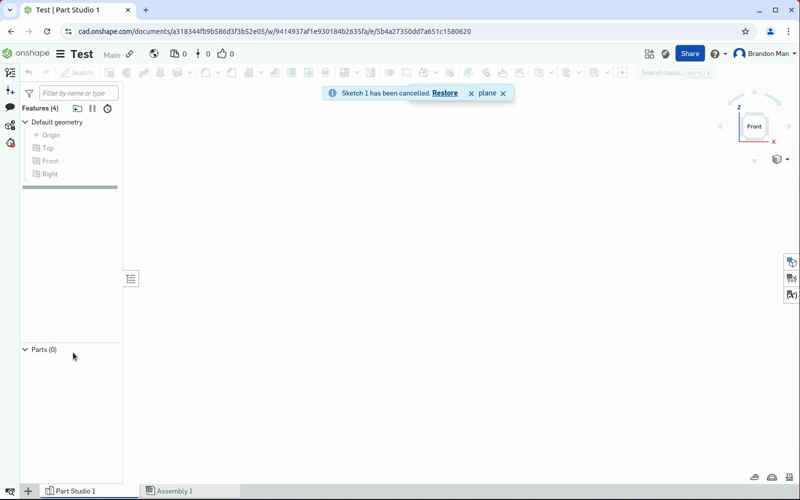
mouse_move(73, 163)
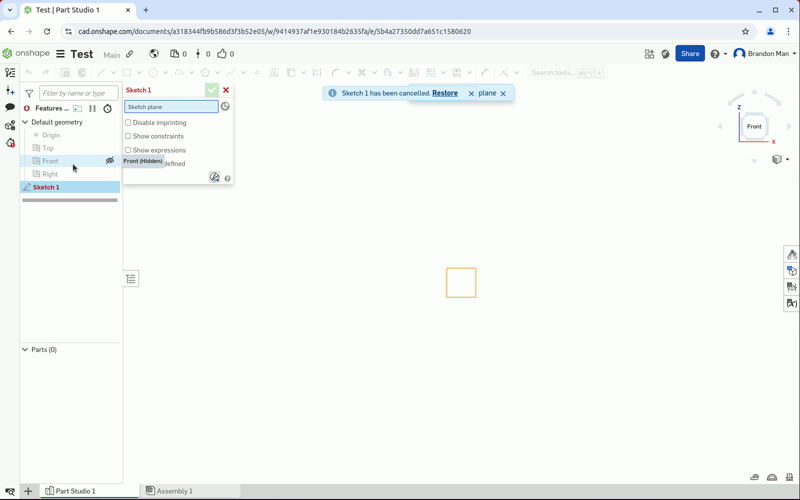
click(73, 163)
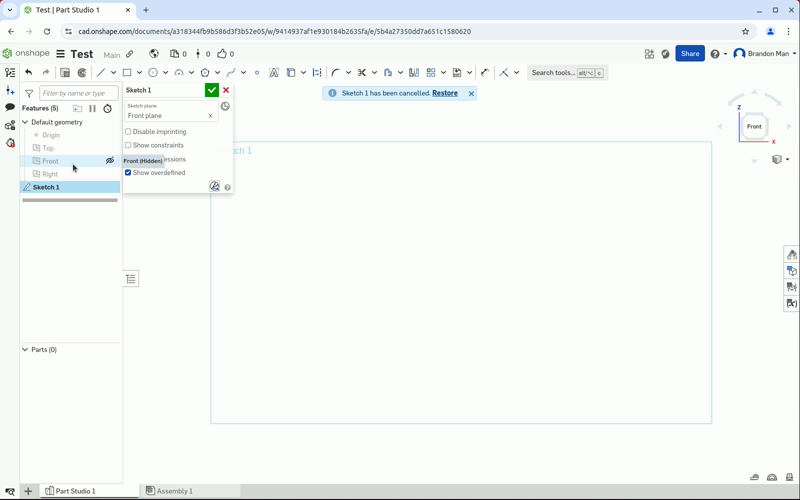
mouse_move(73, 352)
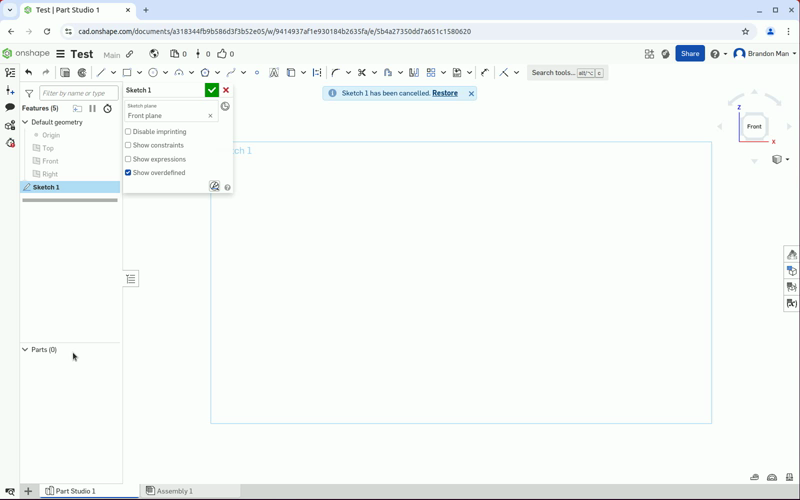
key(y)
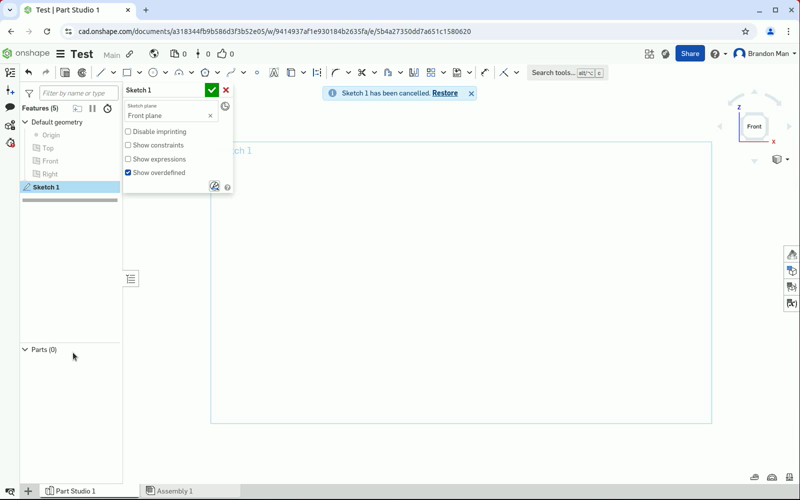
key(l)
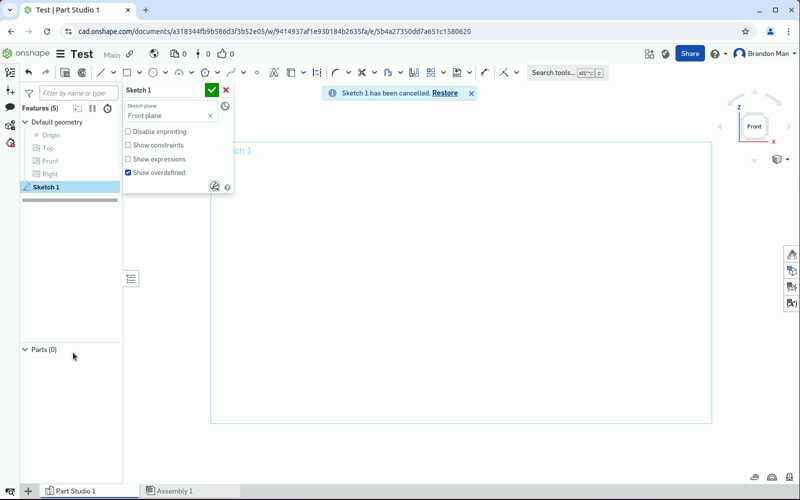
key_down(shift)
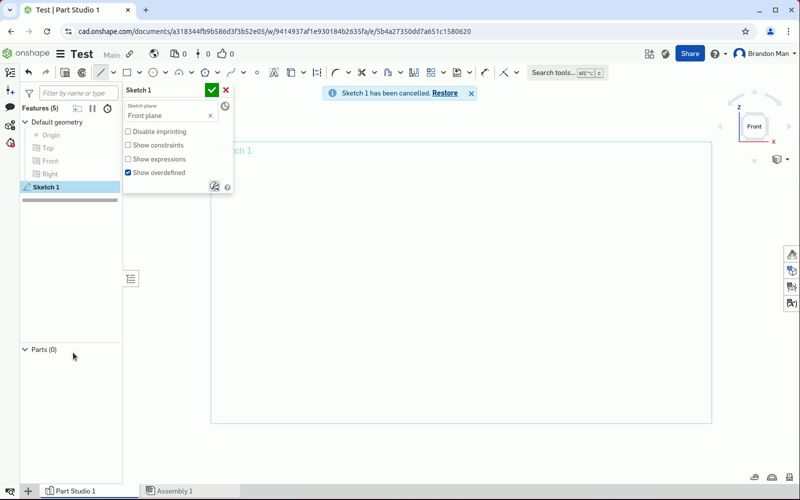
mouse_move(392, 316)
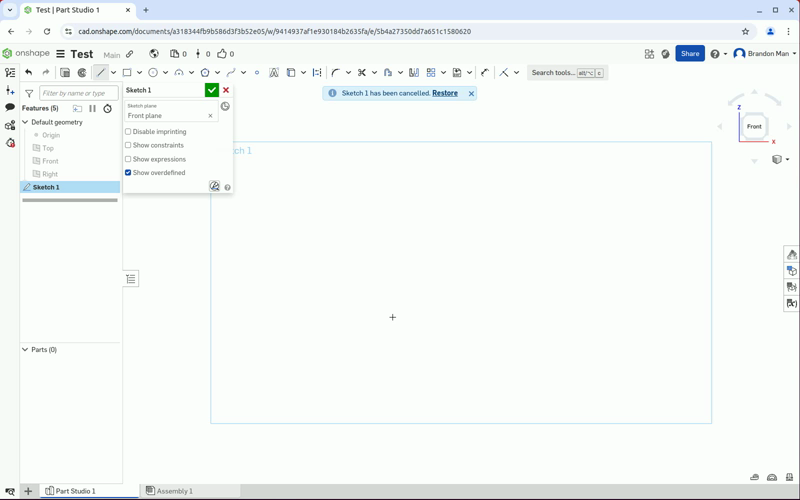
click(392, 316)
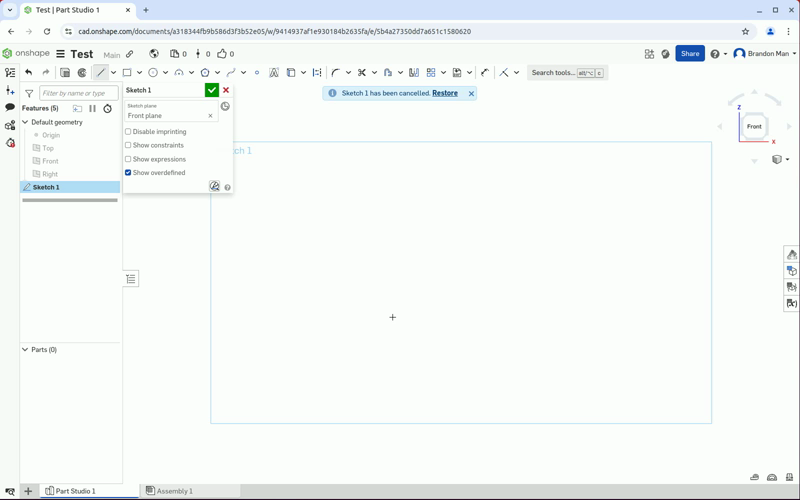
key_up(shift)
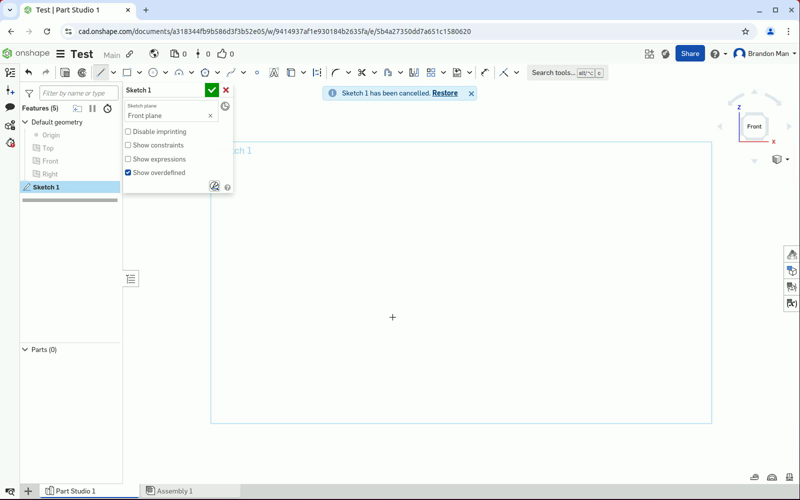
key_down(shift)
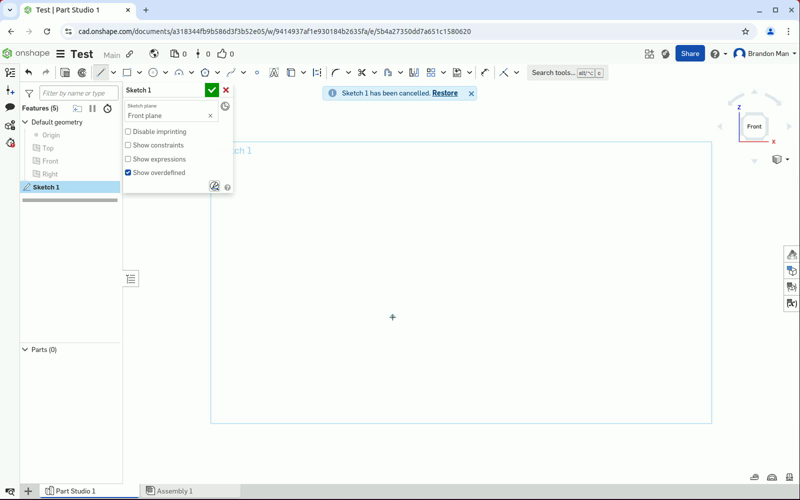
mouse_move(572, 317)
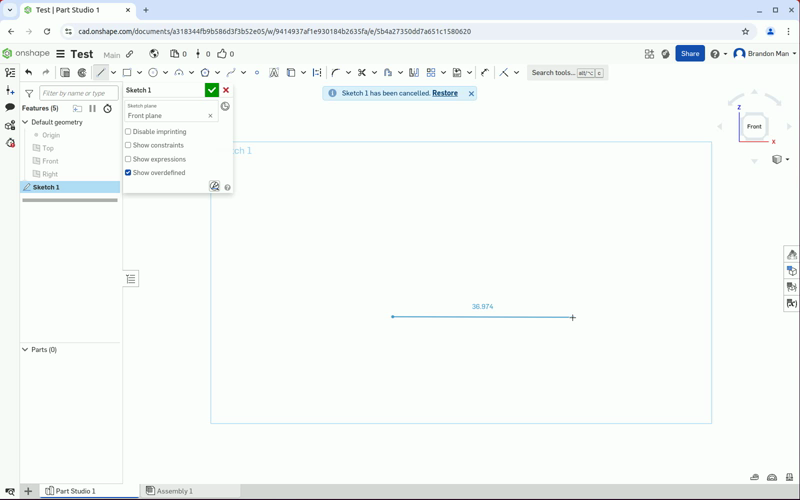
click(572, 317)
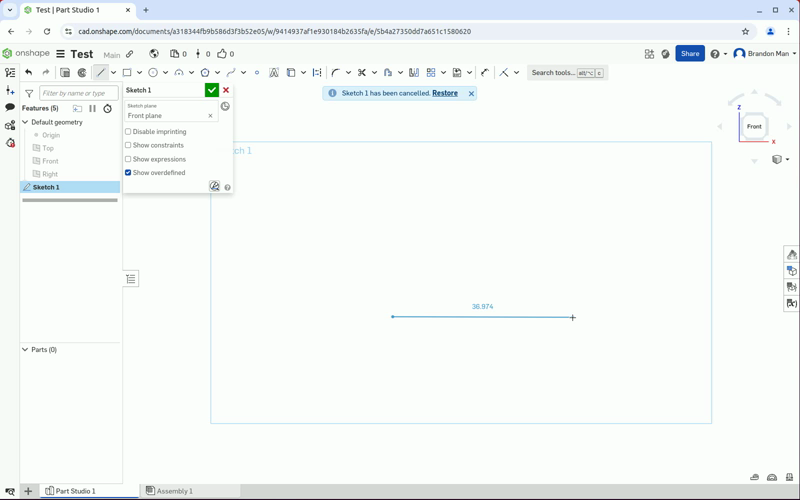
key_up(shift)
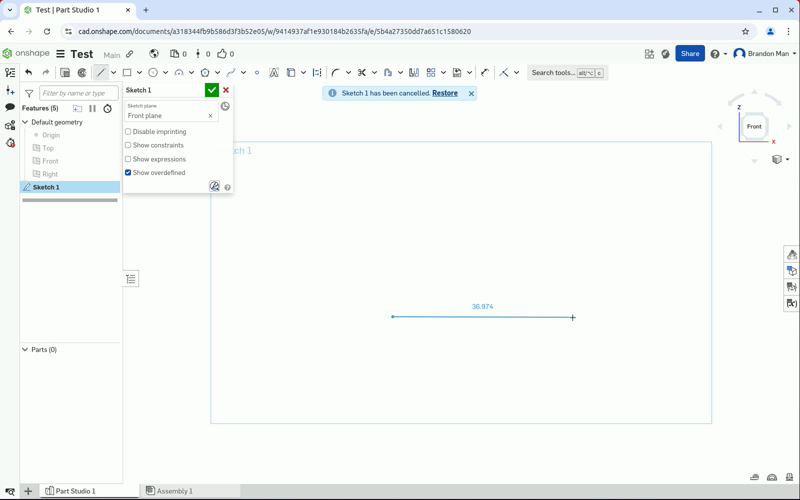
key_down(shift)
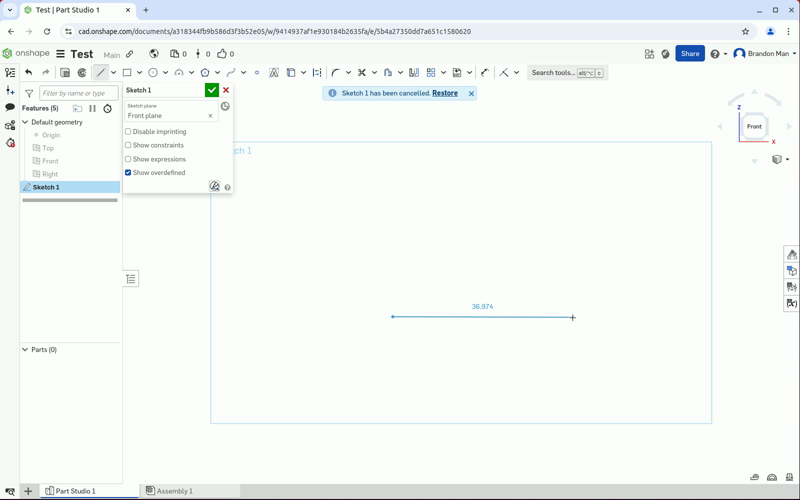
mouse_move(572, 214)
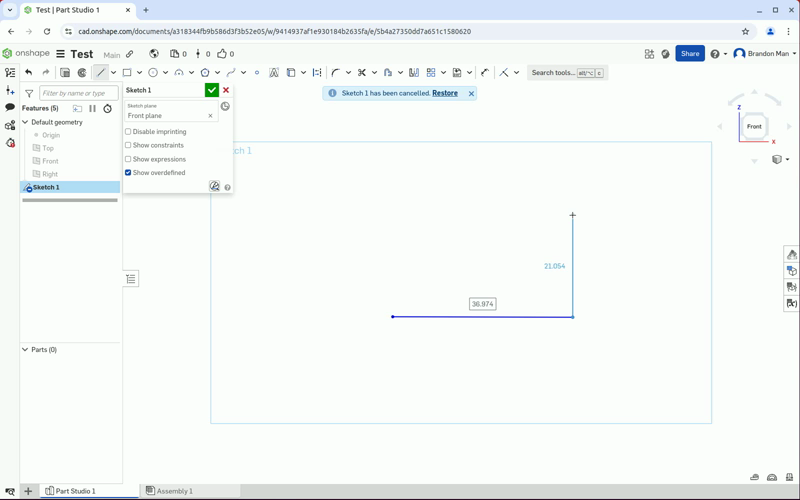
click(572, 214)
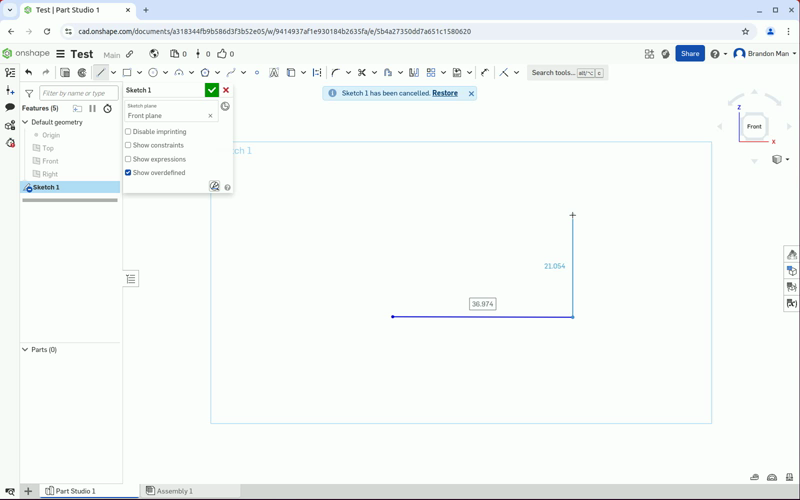
key_up(shift)
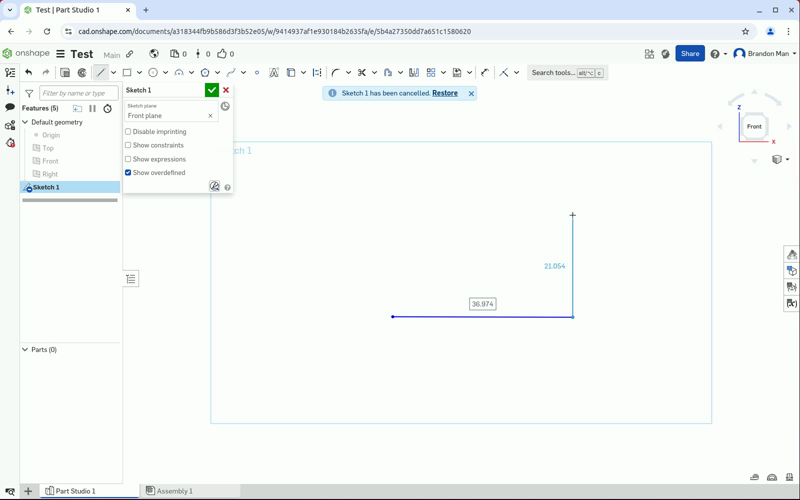
key_down(shift)
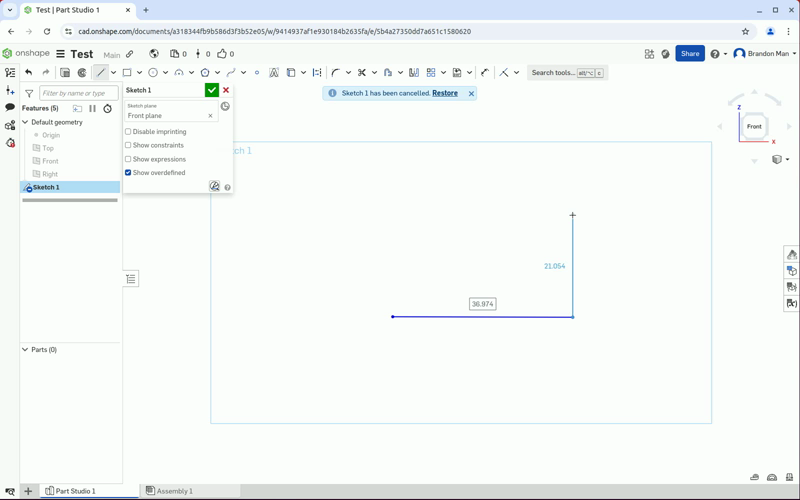
mouse_move(589, 214)
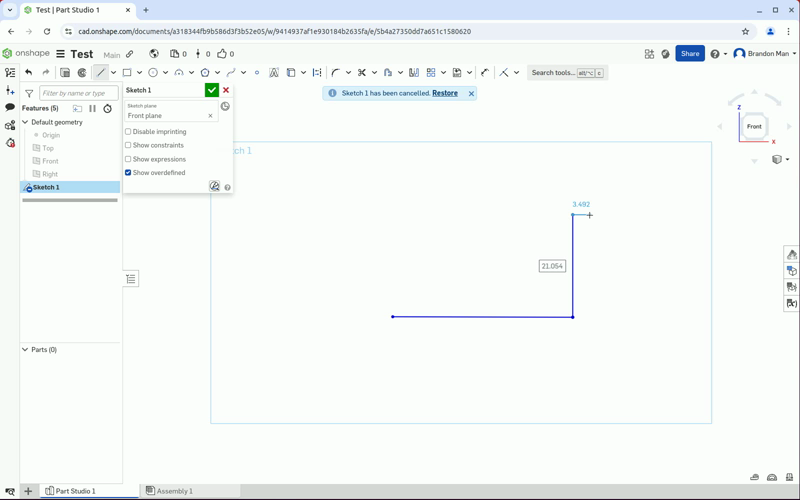
mouse_move(546, 214)
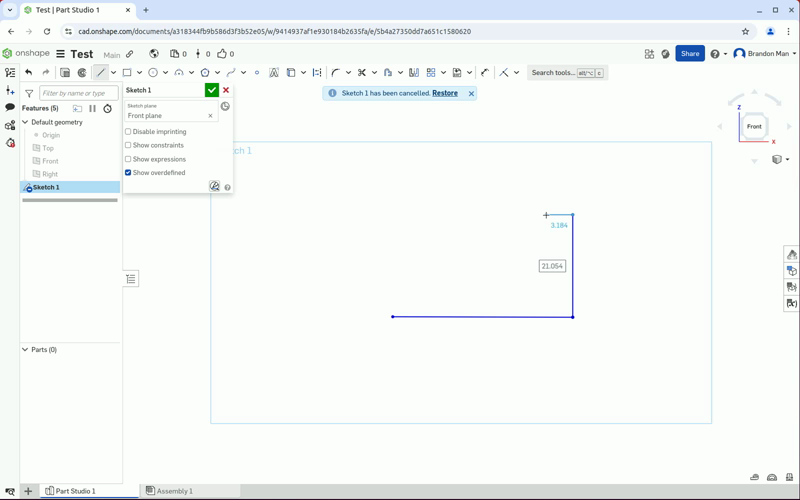
click(546, 214)
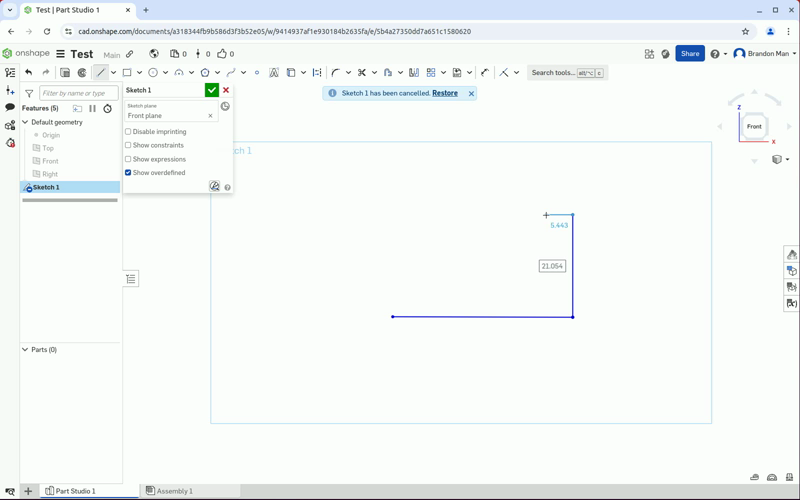
key_up(shift)
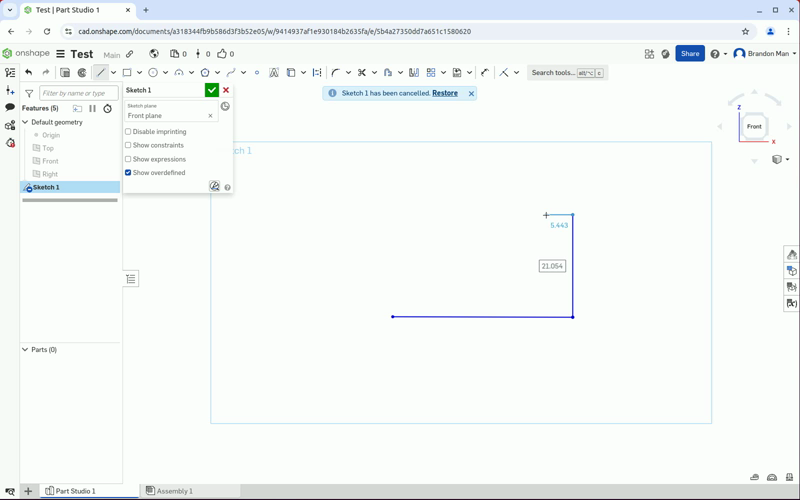
key_down(shift)
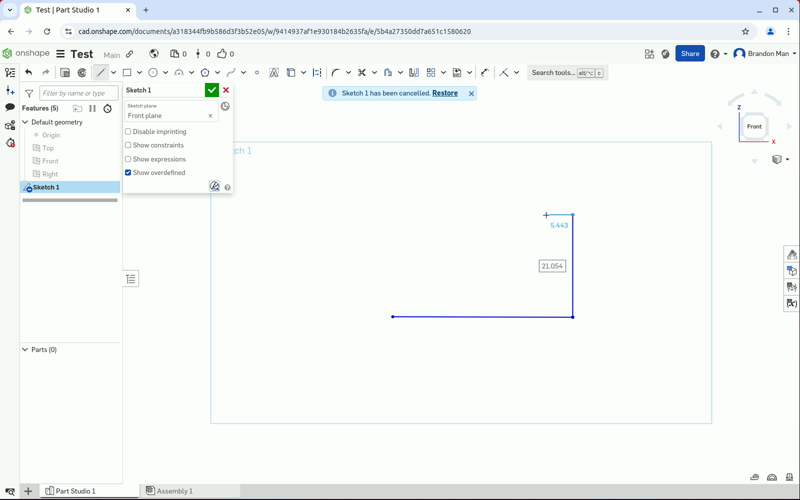
mouse_move(546, 290)
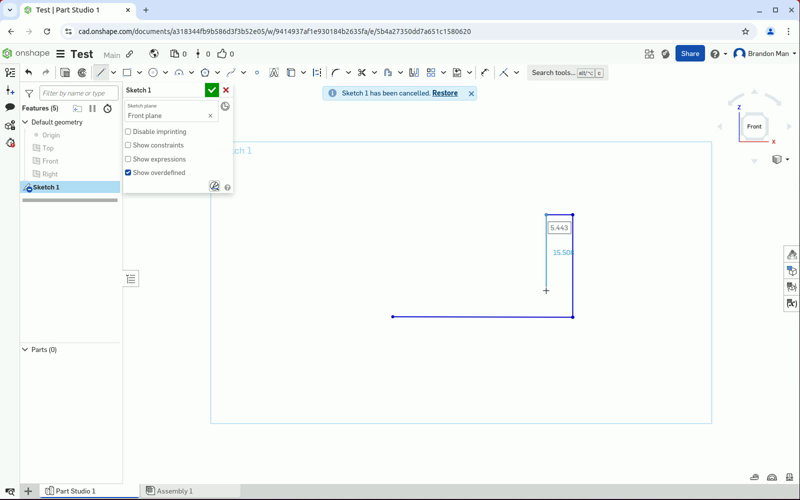
click(546, 290)
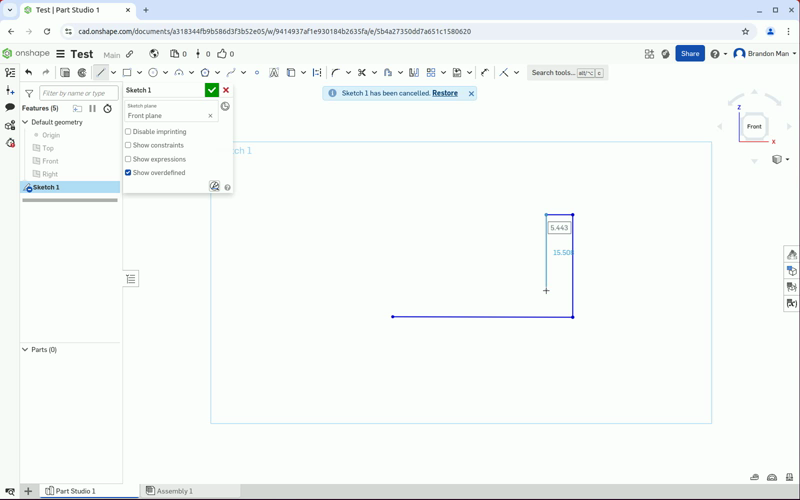
key_up(shift)
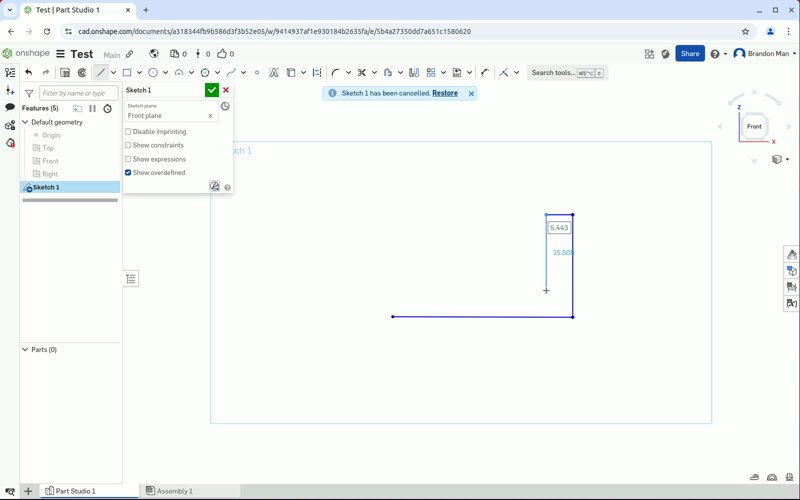
key_down(shift)
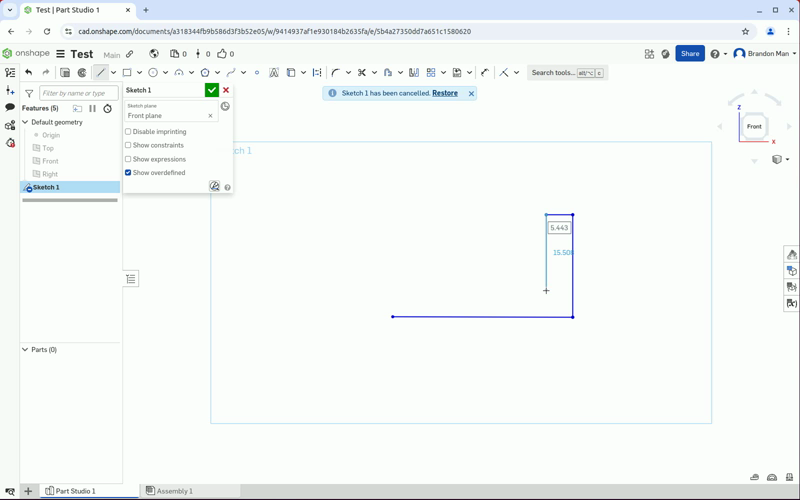
mouse_move(419, 290)
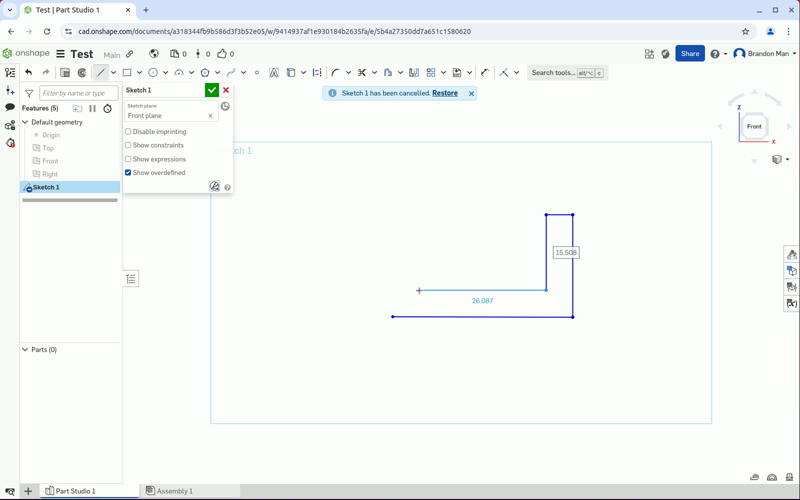
click(419, 290)
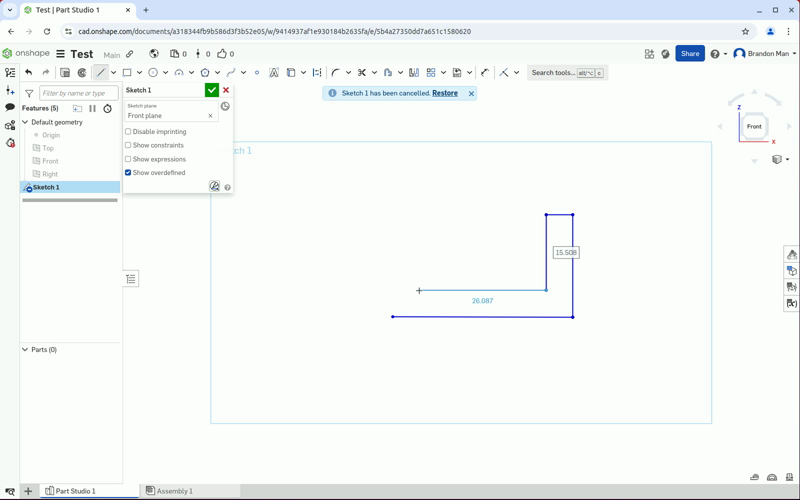
key_up(shift)
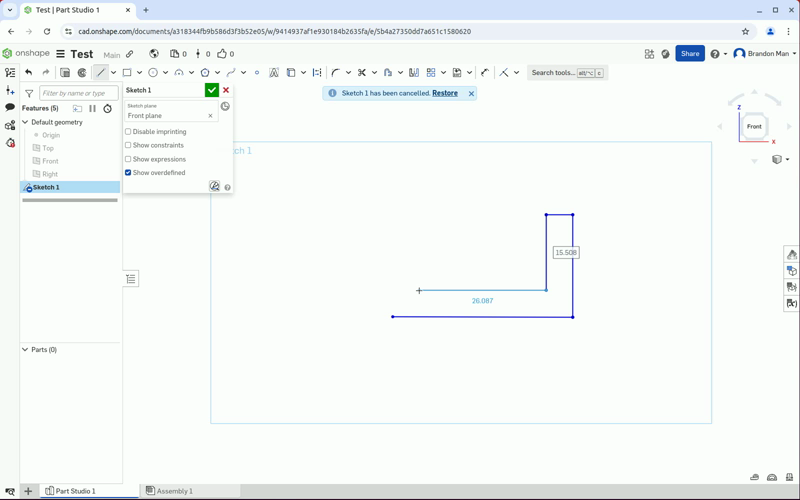
key_down(shift)
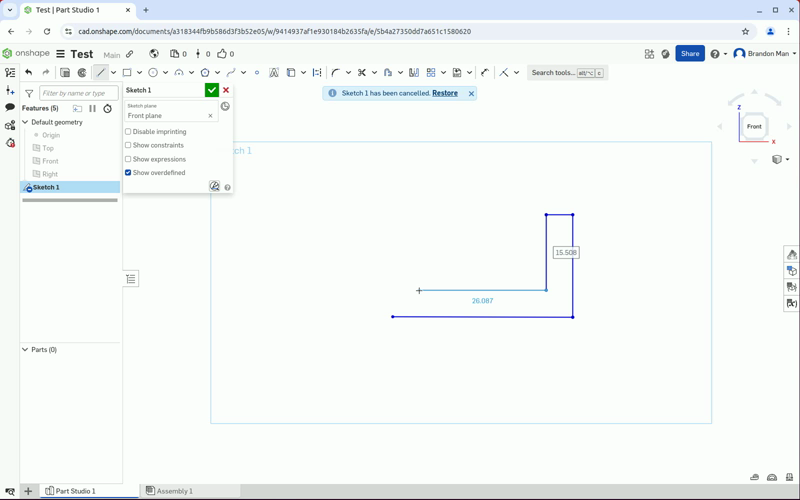
mouse_move(419, 214)
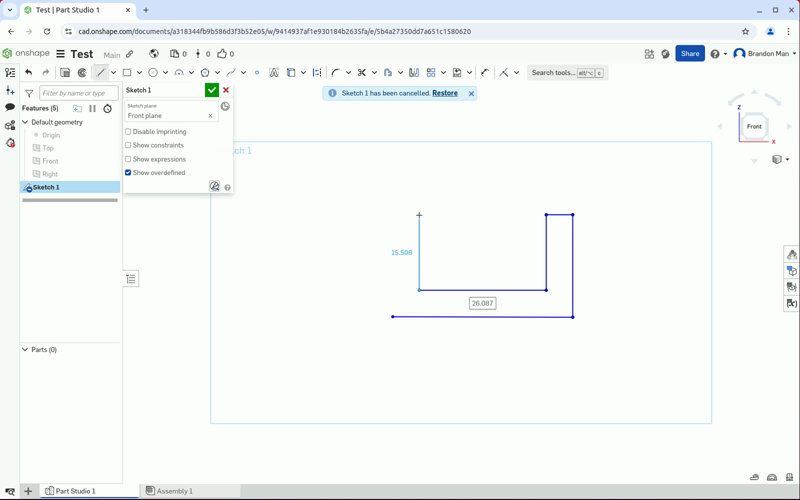
click(419, 214)
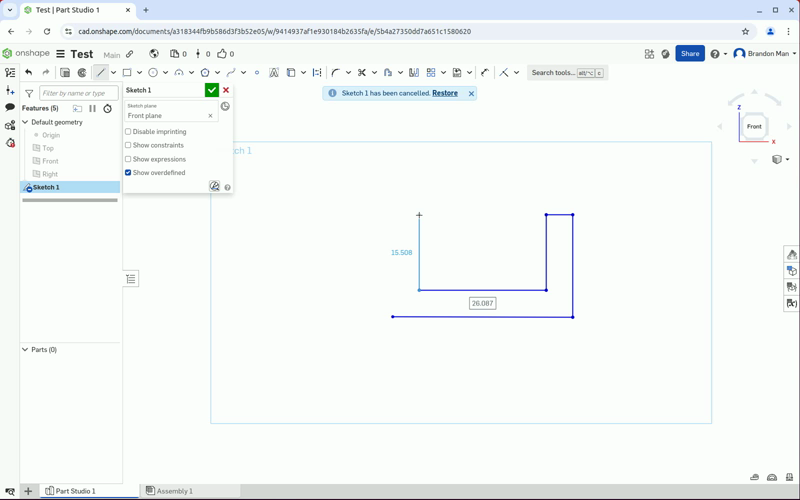
key_up(shift)
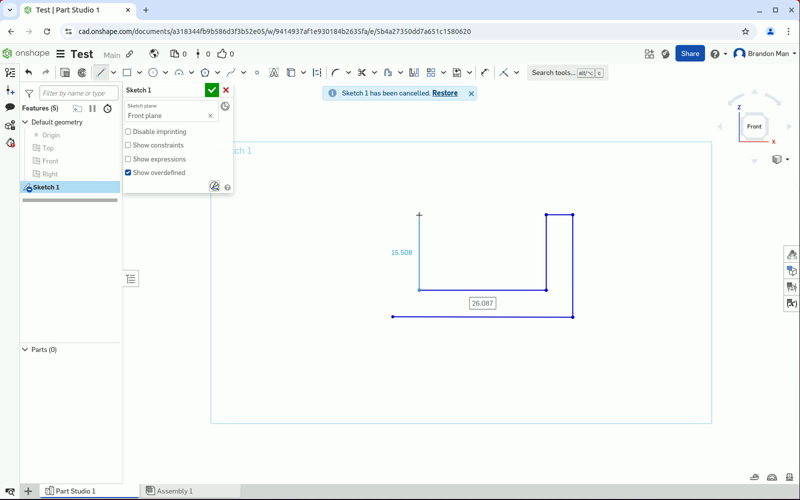
key_down(shift)
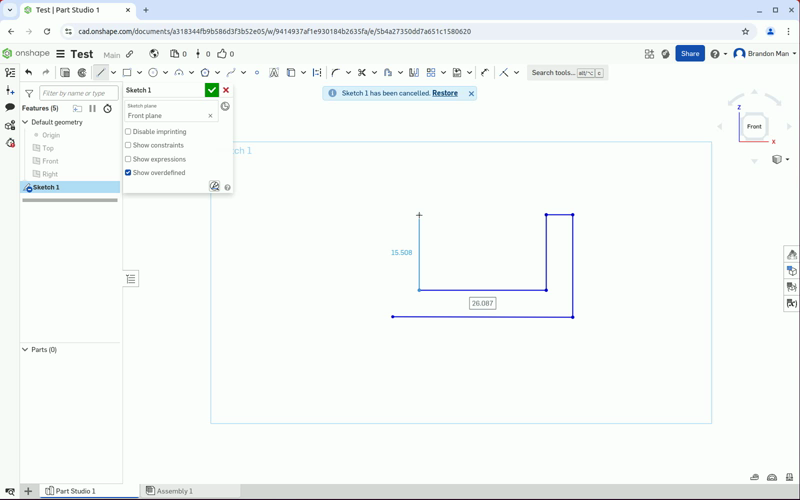
mouse_move(449, 214)
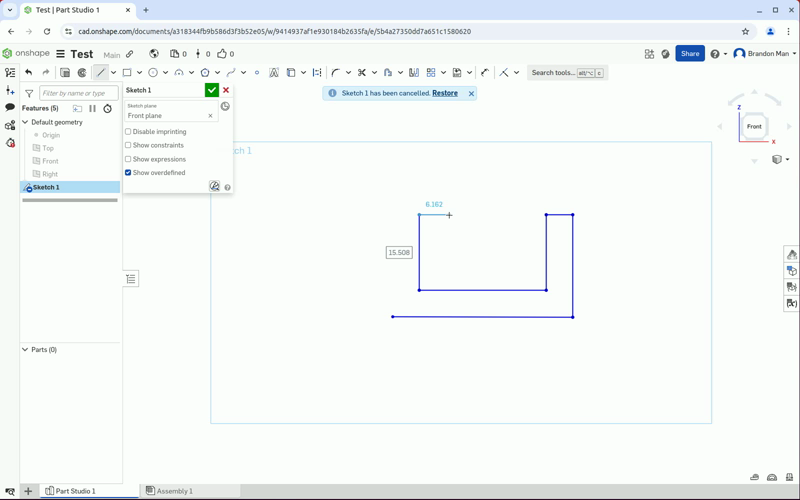
mouse_move(392, 214)
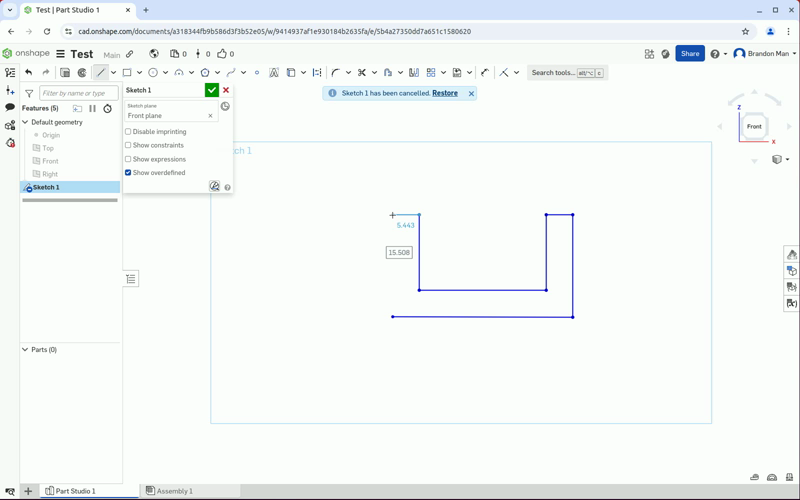
click(392, 214)
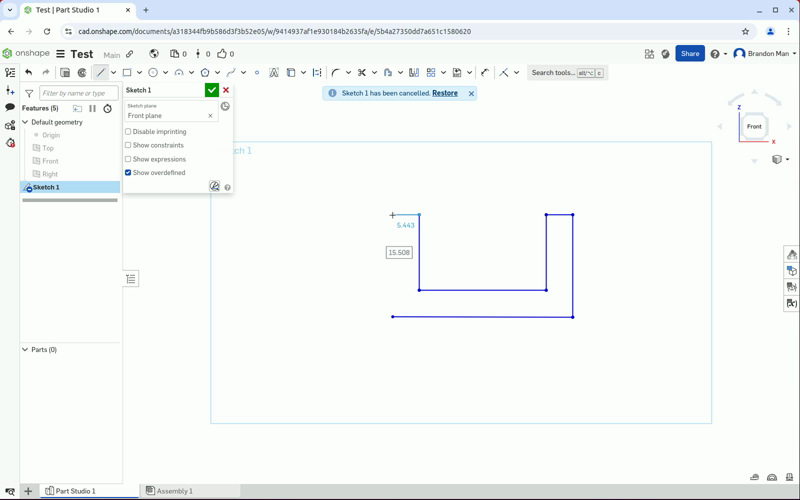
key_up(shift)
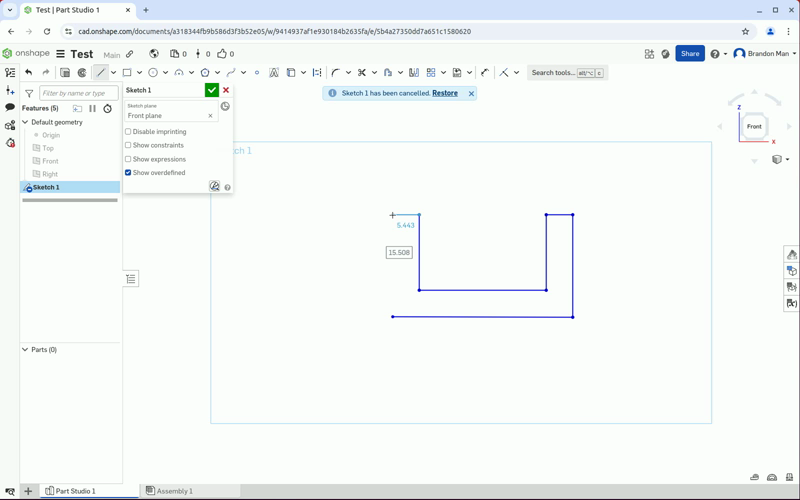
key_down(shift)
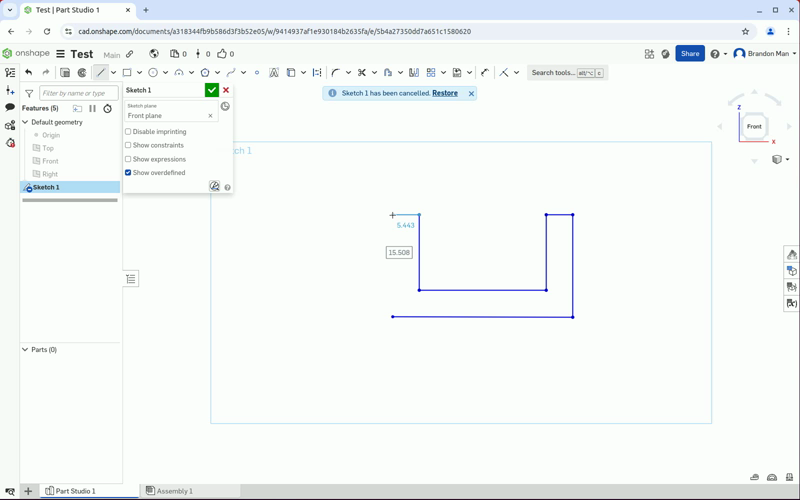
mouse_move(392, 316)
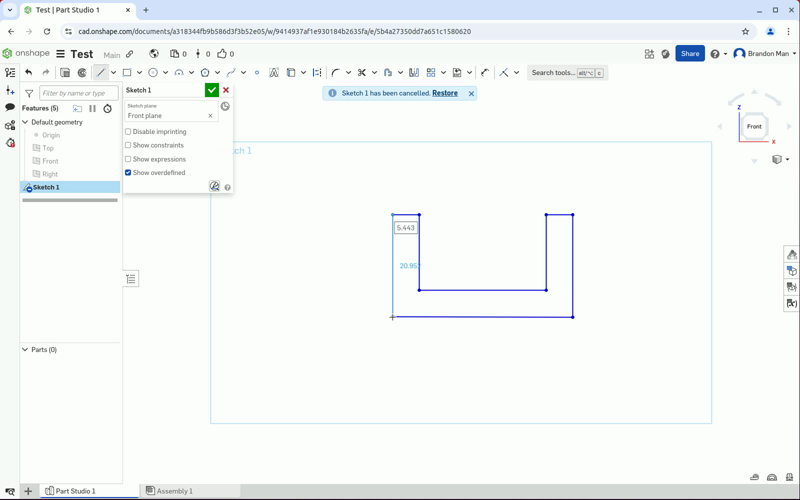
key_up(shift)
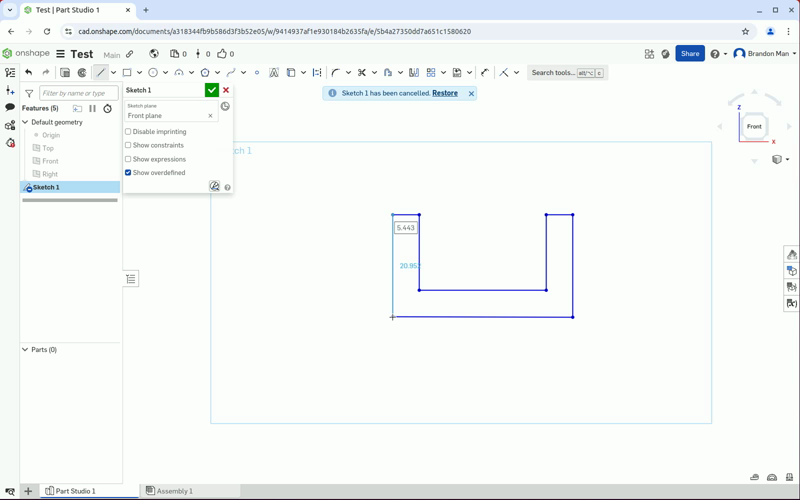
click(392, 316)
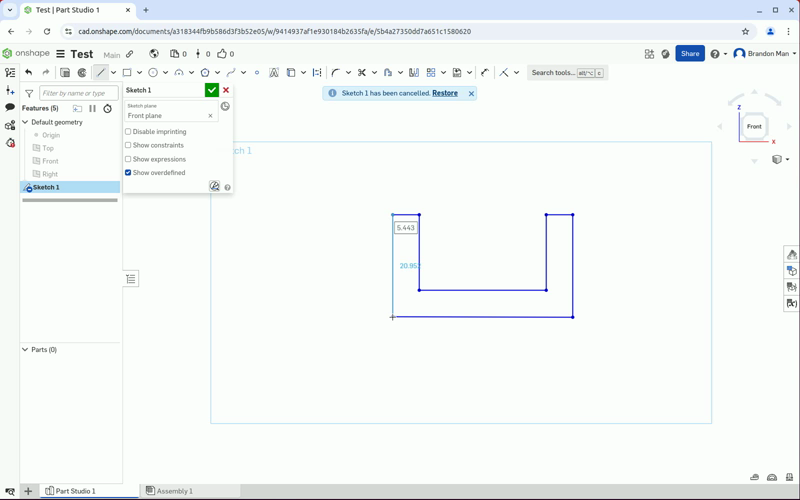
key(esc)
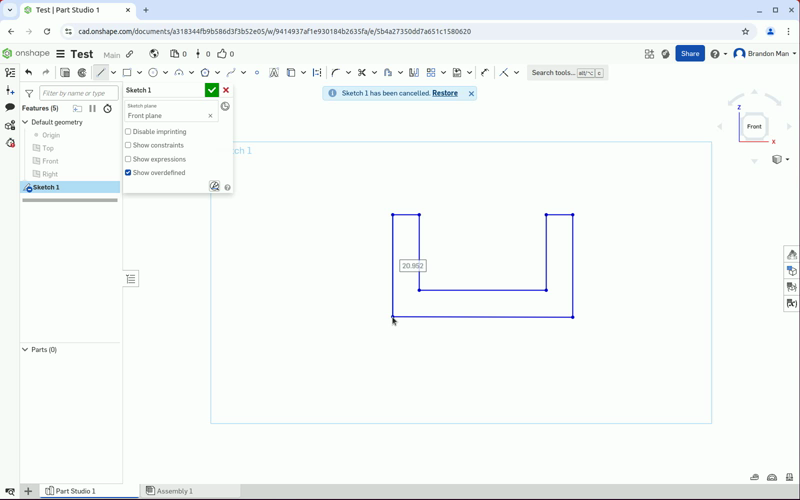
mouse_move(457, 303)
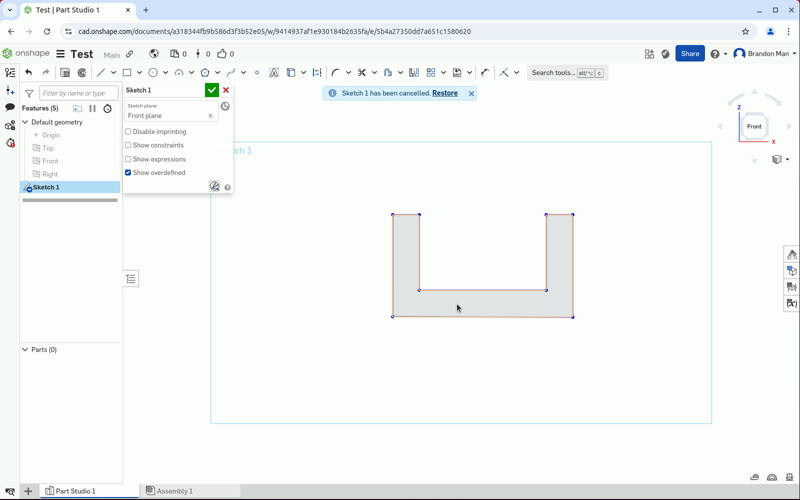
click(457, 303)
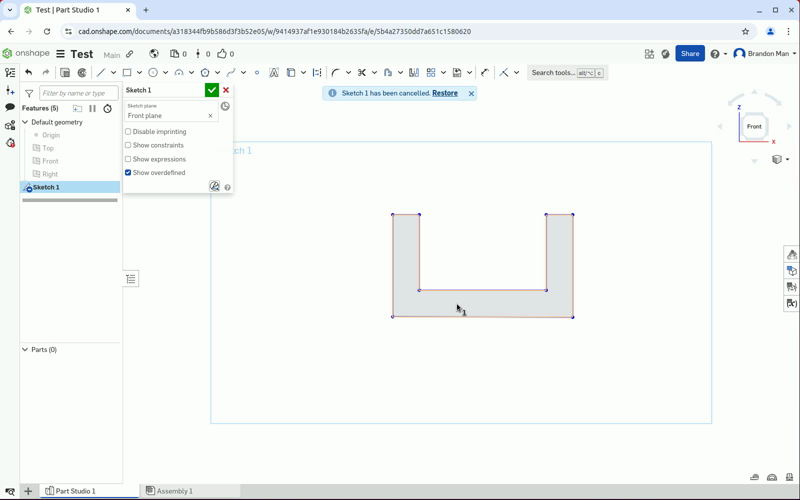
mouse_move(73, 352)
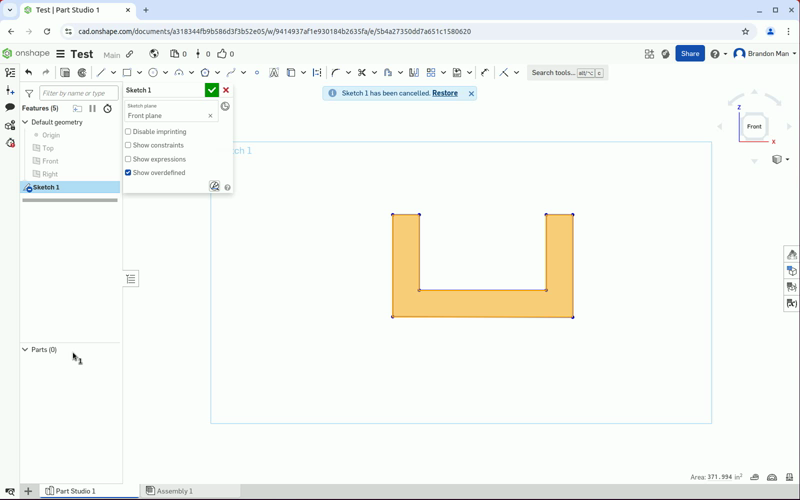
key(shift+y)
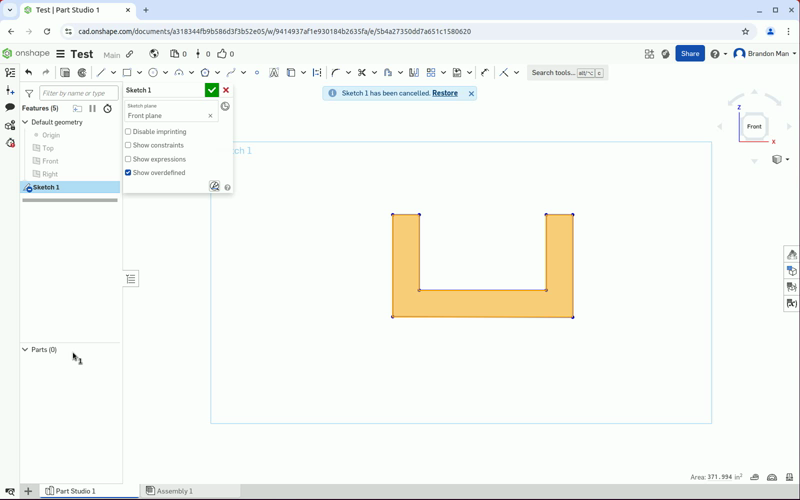
key(shift+e)
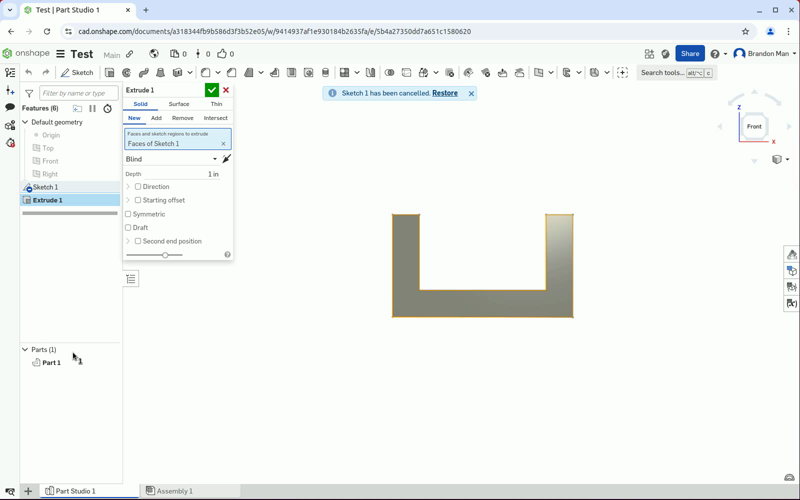
mouse_move(143, 106)
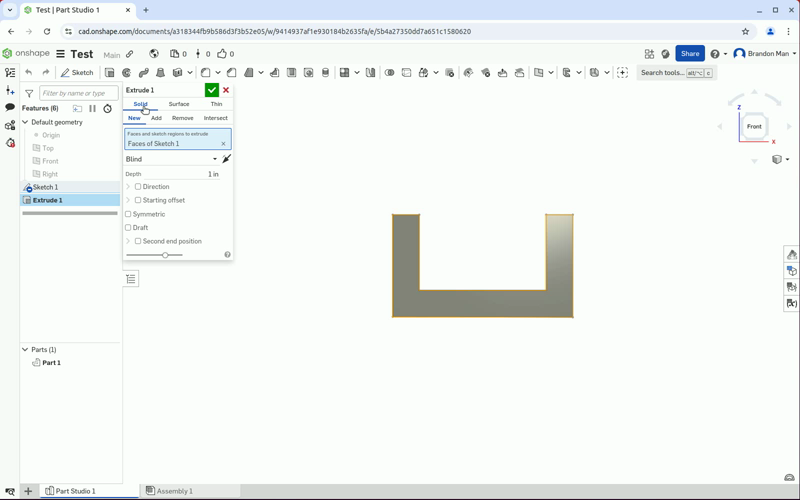
click(143, 106)
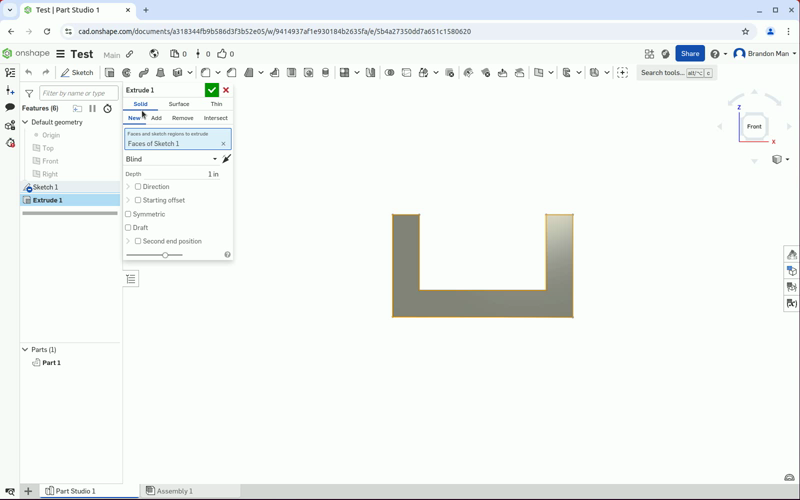
mouse_move(137, 120)
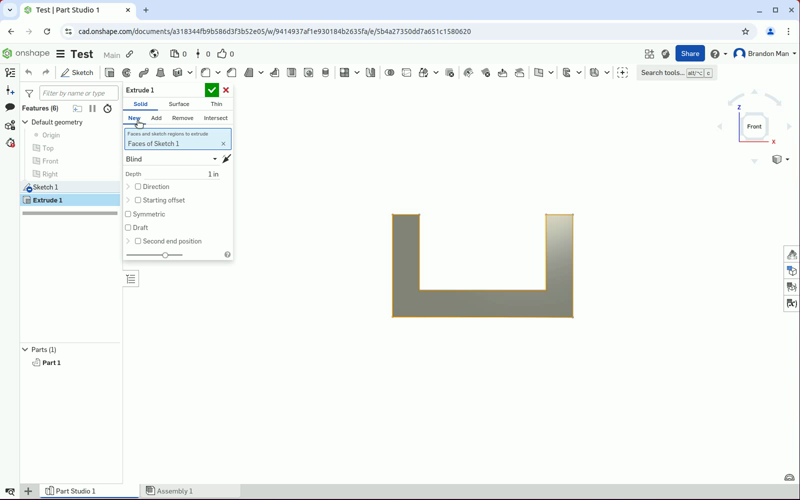
click(137, 120)
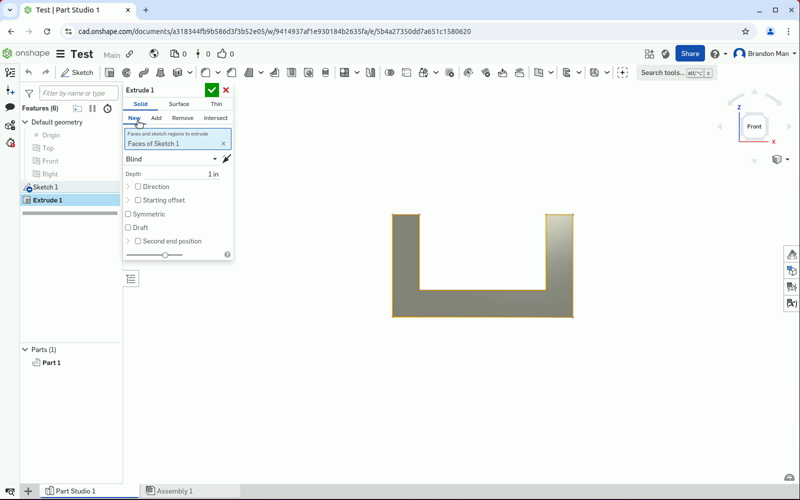
key(tab, 4)
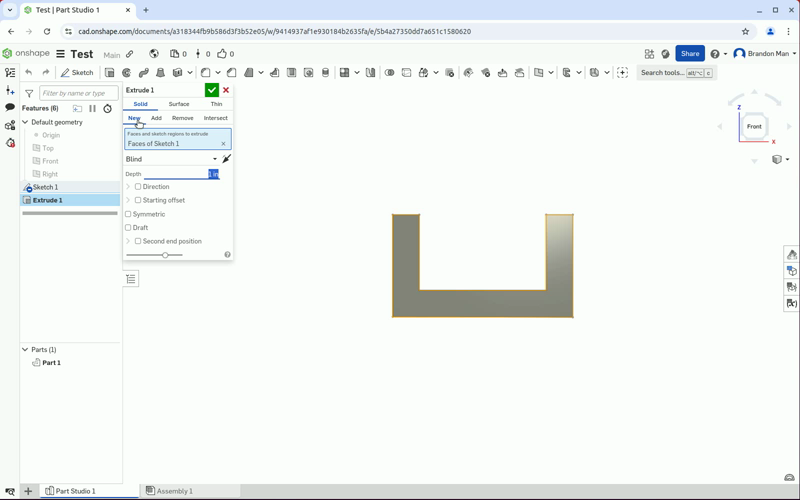
text(21.183)
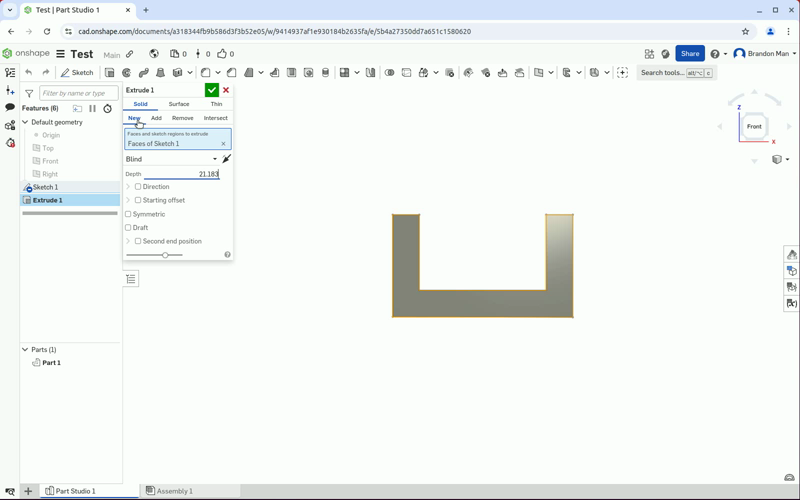
key(enter)
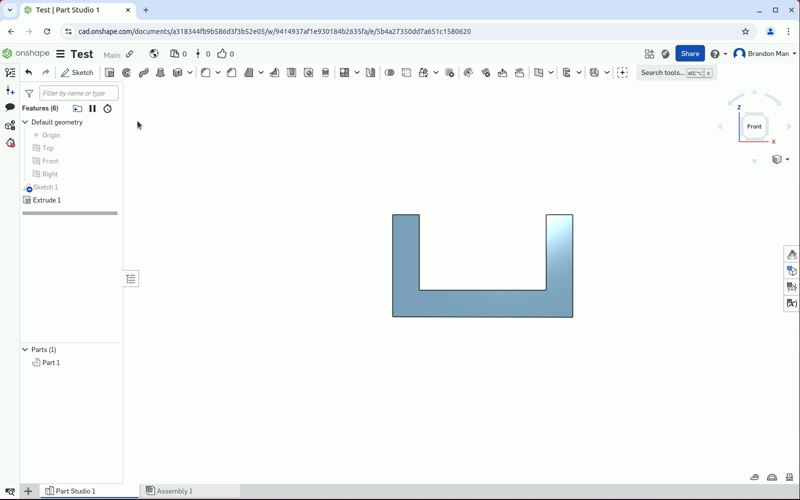
key(shift+h)
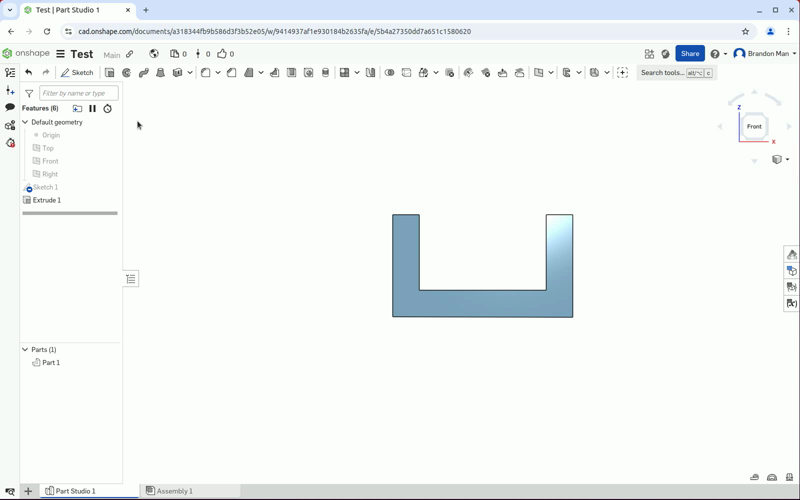
key(shift+h)
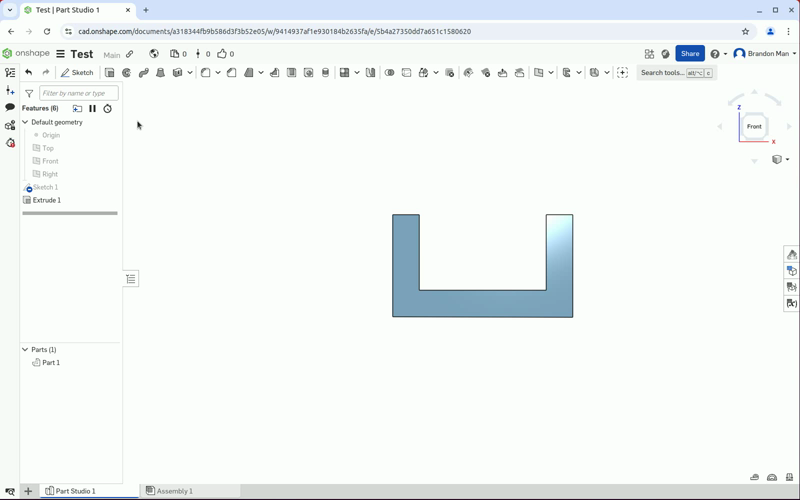
mouse_move(73, 189)
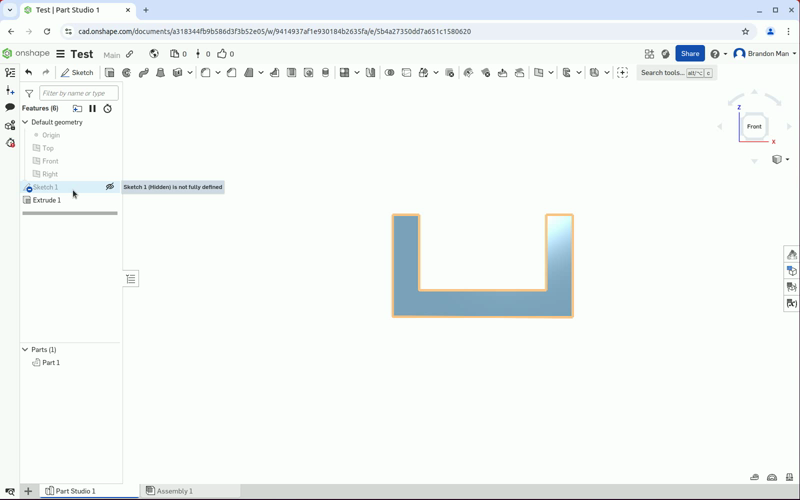
click(73, 189)
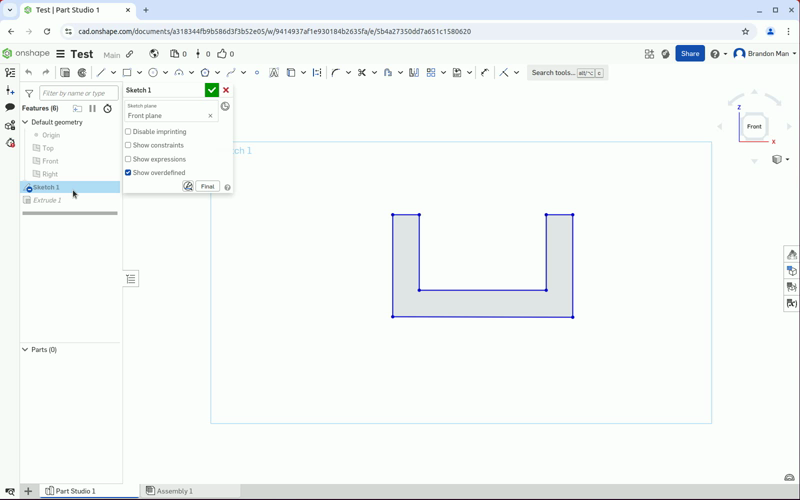
mouse_move(229, 92)
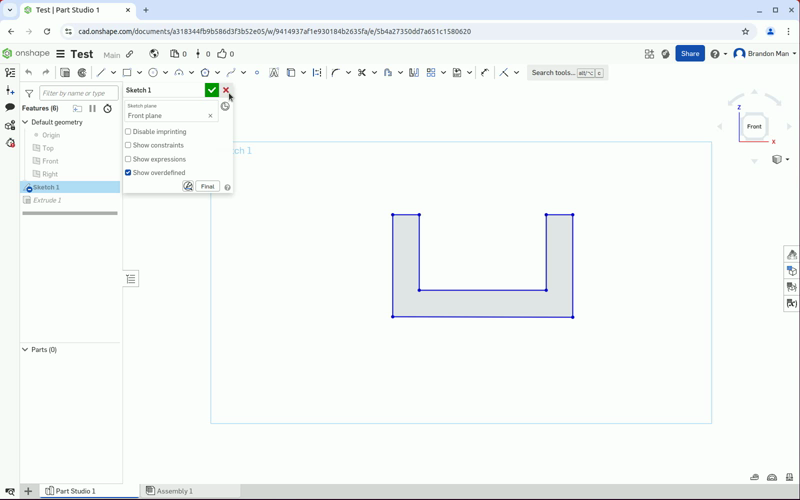
click(229, 92)
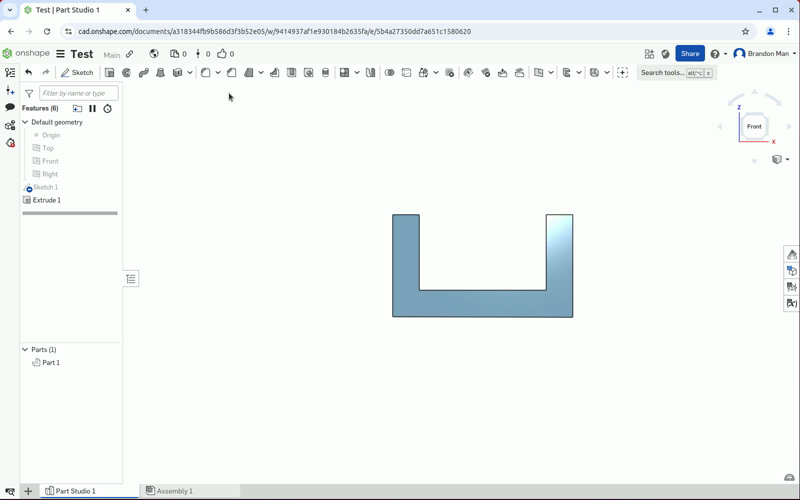
mouse_move(73, 352)
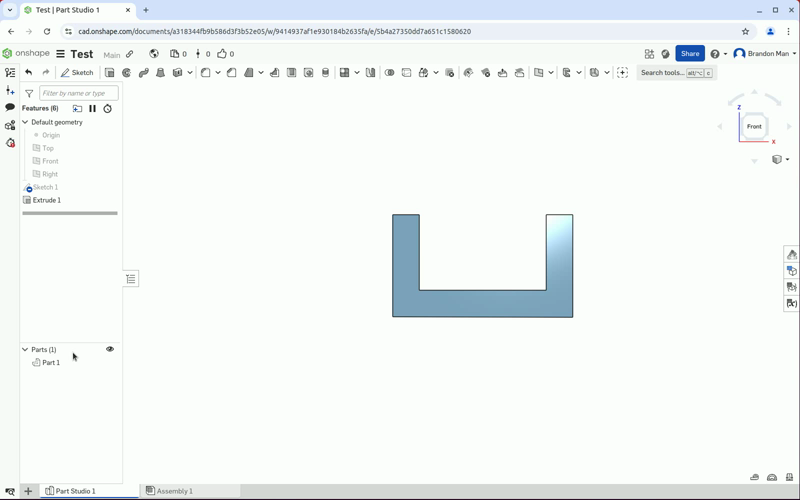
key(y)
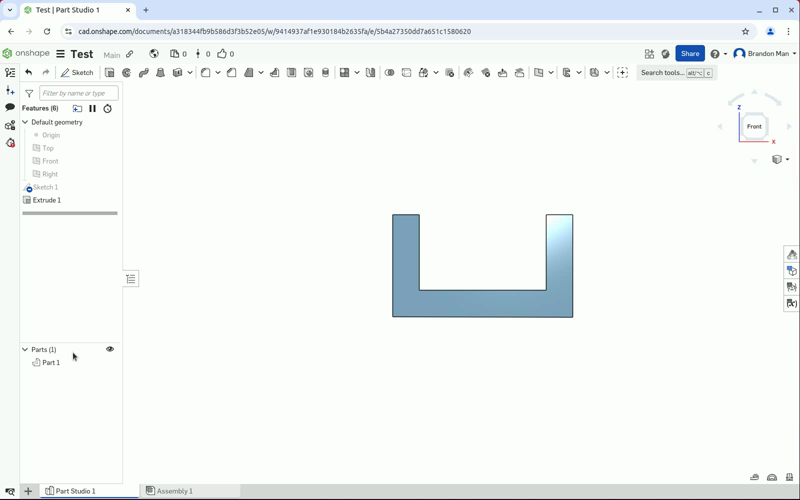
key(shift+p)
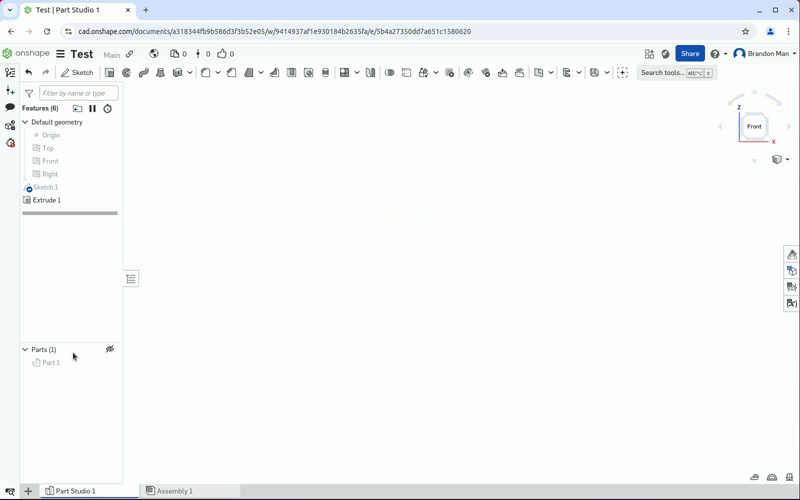
key(space)
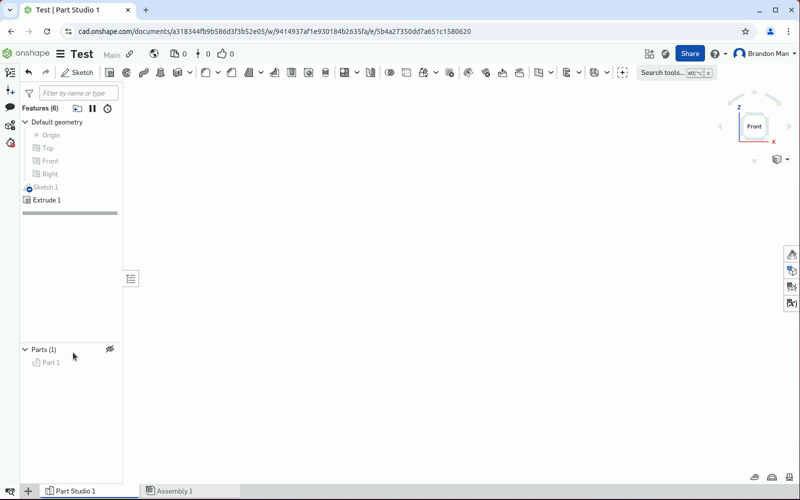
key_down(shift)
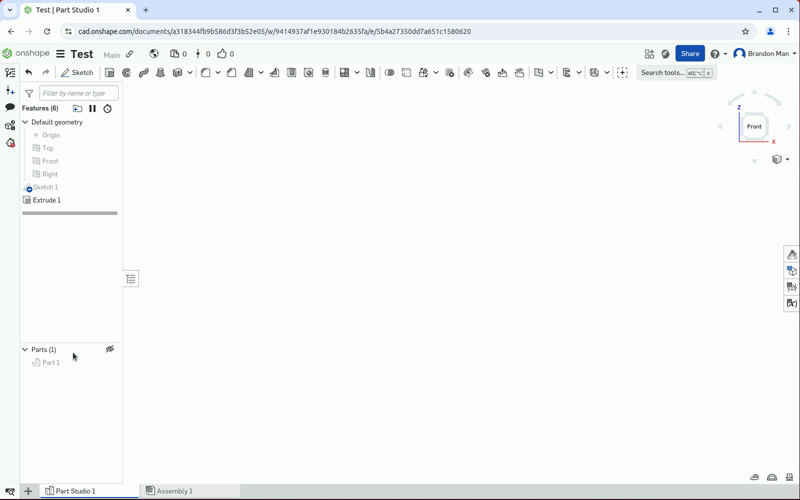
key(left)
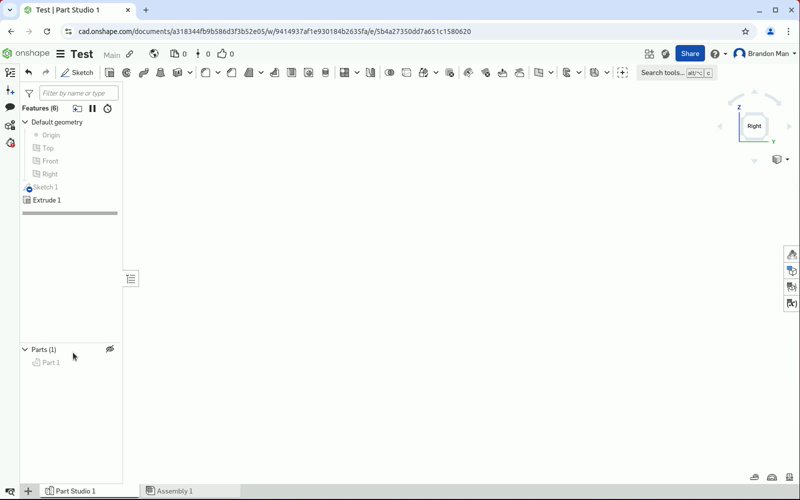
key_up(shift)
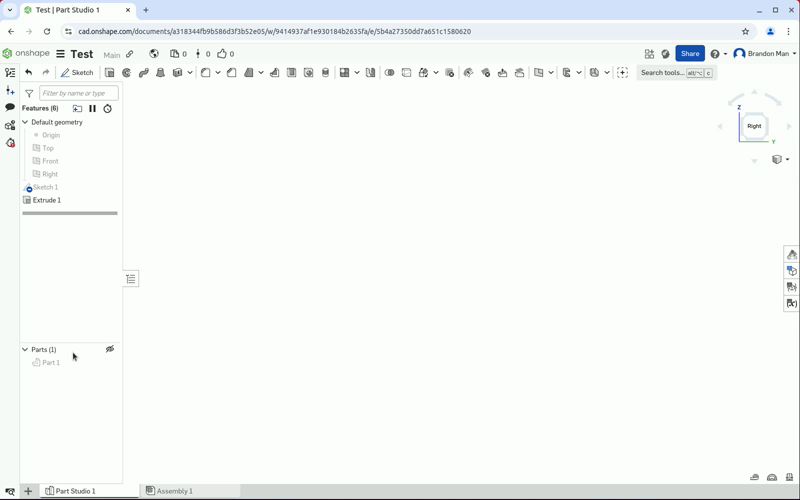
mouse_move(73, 352)
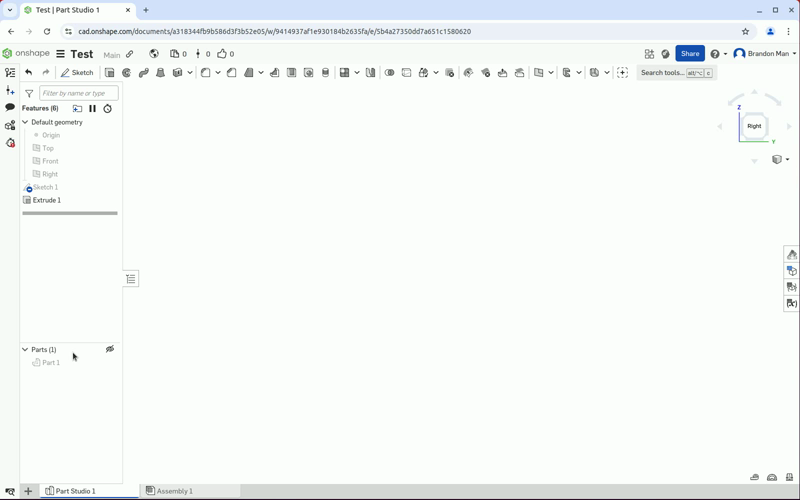
key(shift+y)
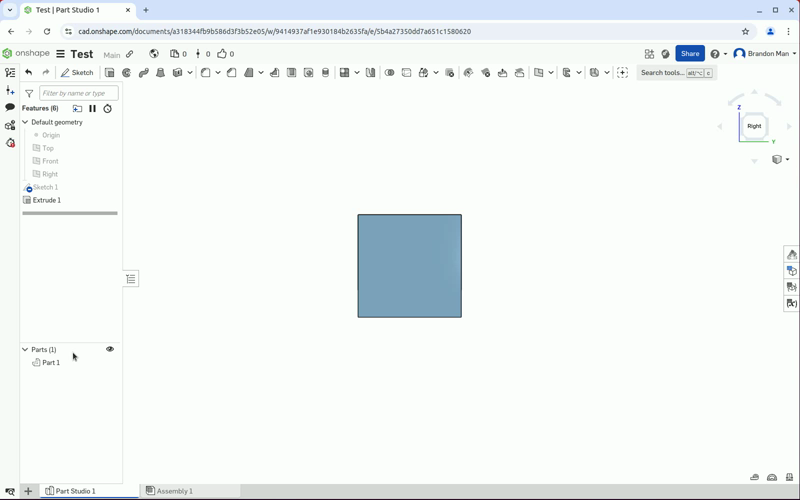
mouse_move(541, 75)
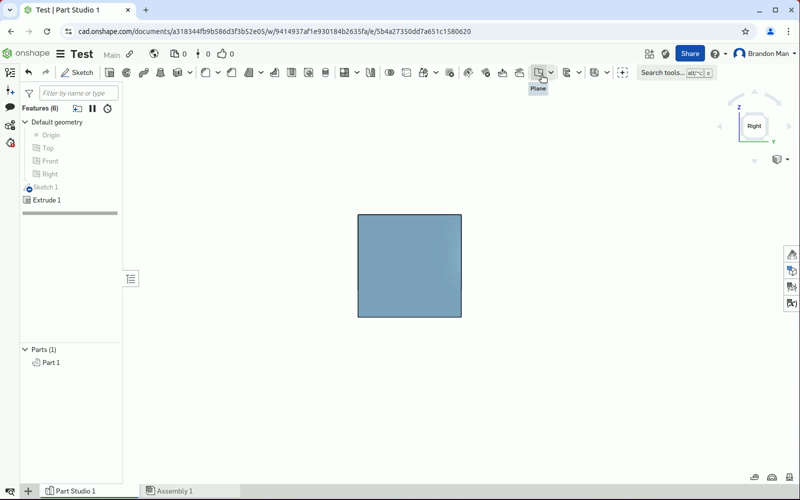
click(541, 75)
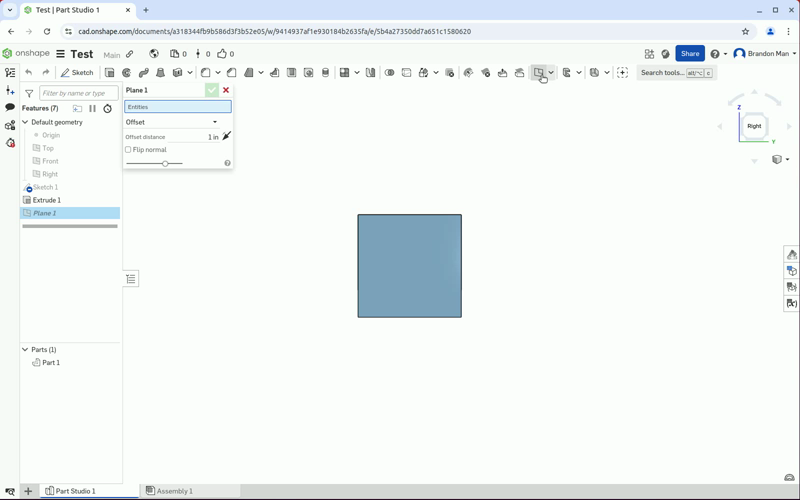
mouse_move(73, 176)
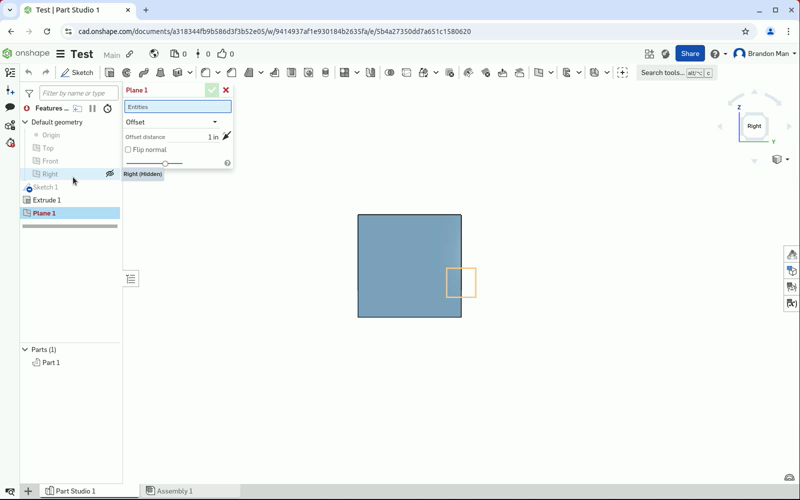
click(73, 176)
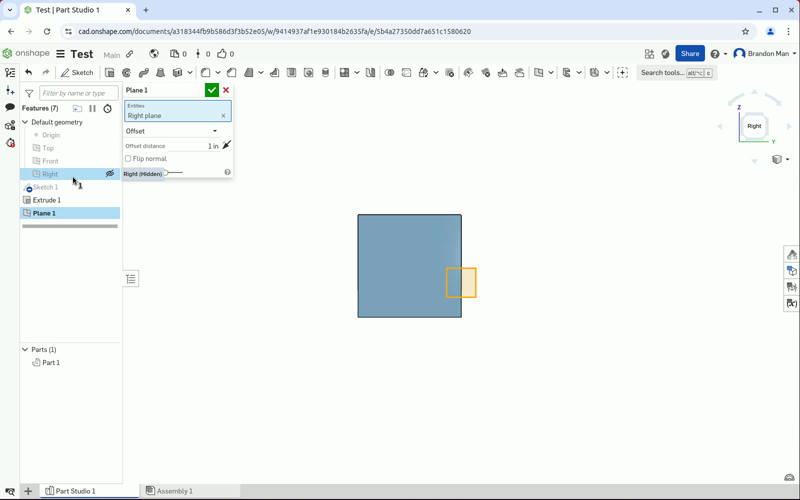
key(tab, 2)
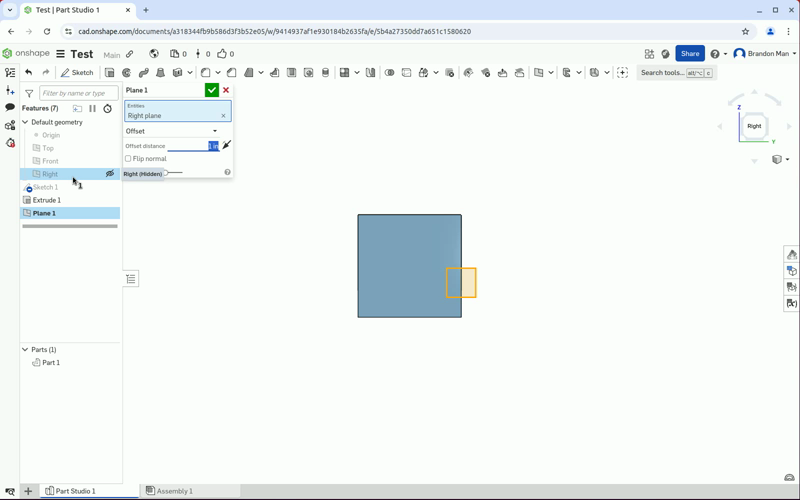
text(13.957)
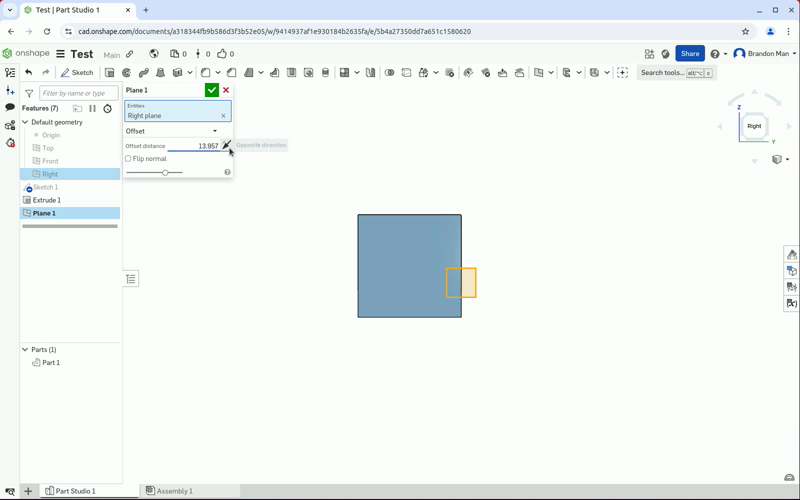
mouse_move(229, 147)
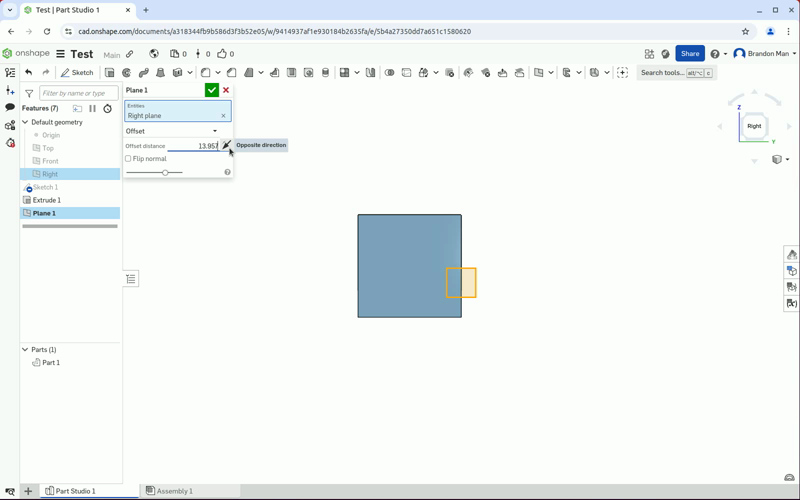
click(229, 147)
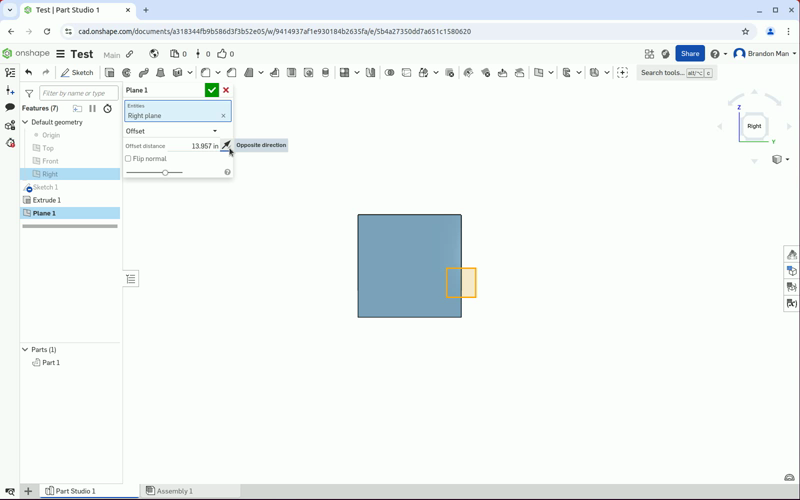
key(enter, 2)
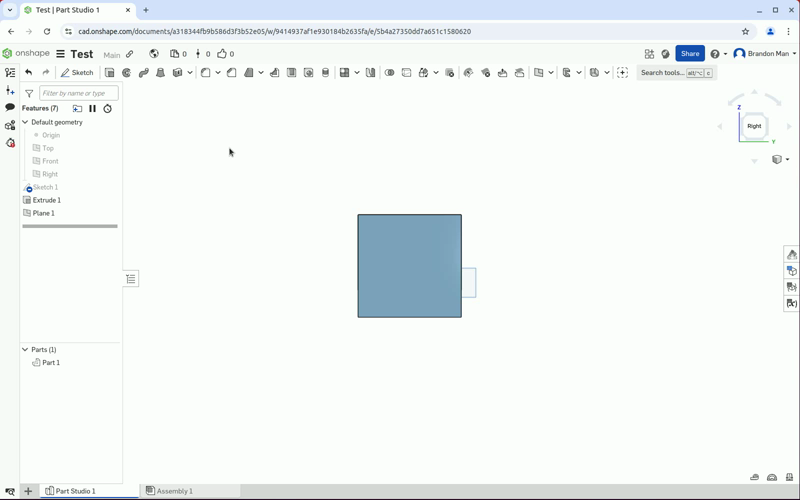
key(shift+s)
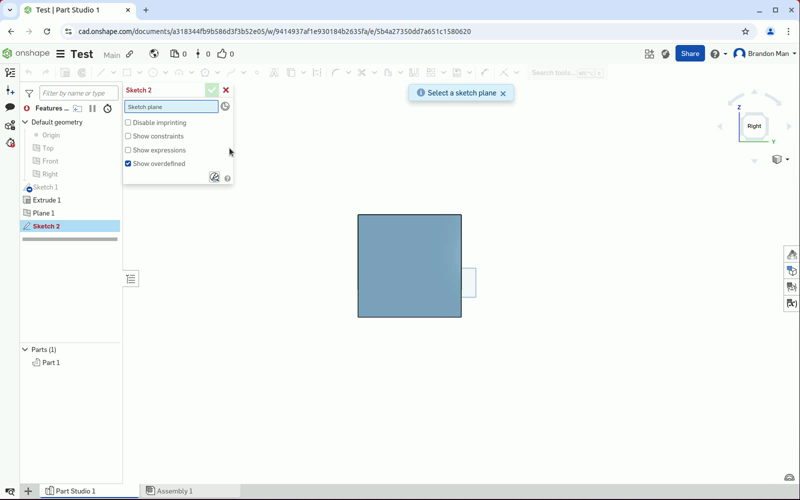
mouse_move(73, 215)
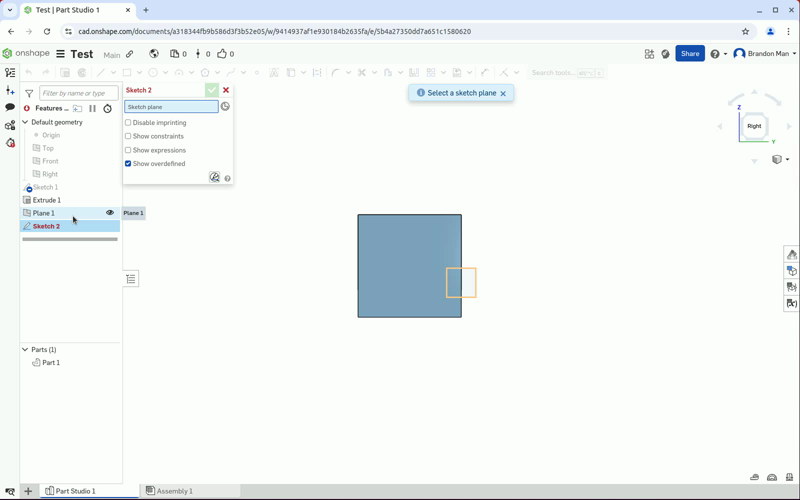
click(73, 215)
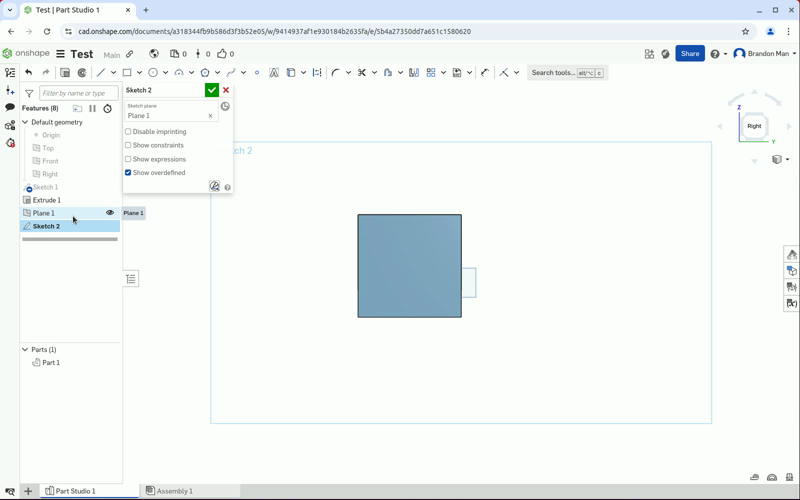
mouse_move(73, 352)
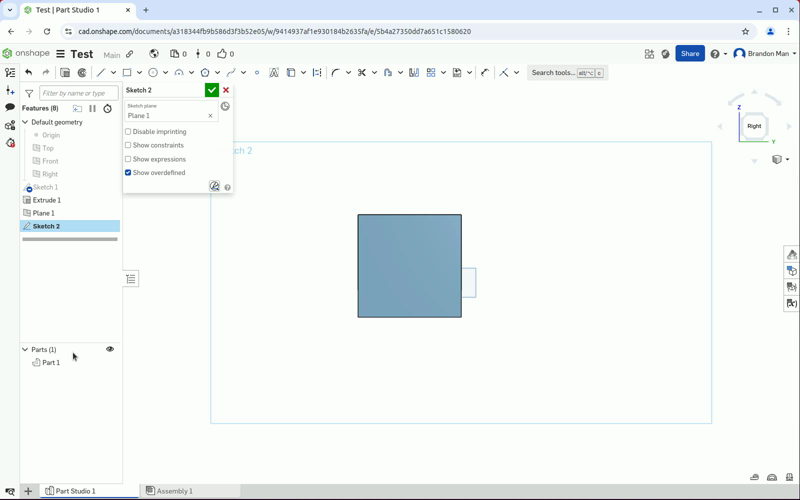
key(y)
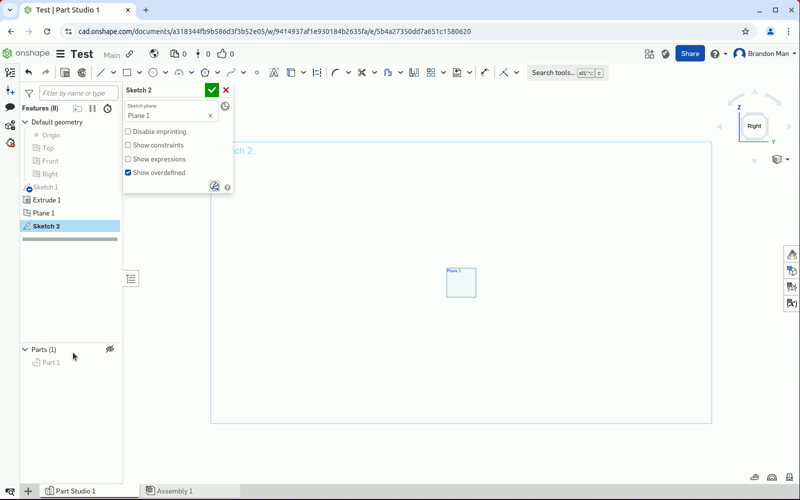
key(l)
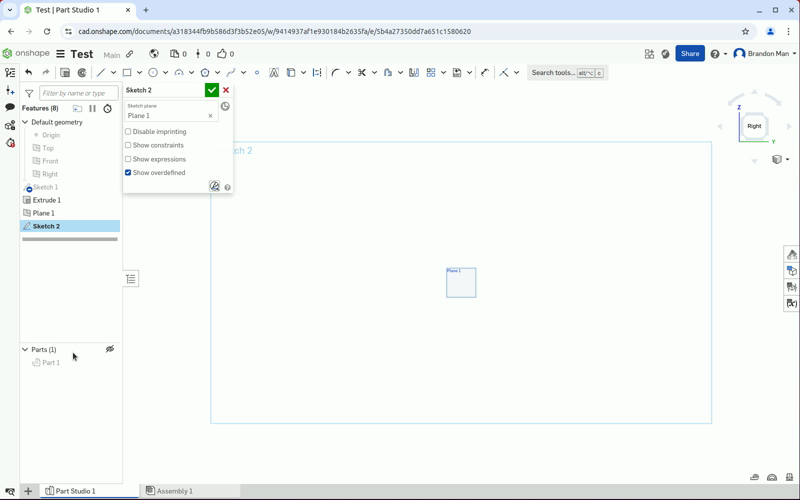
key_down(shift)
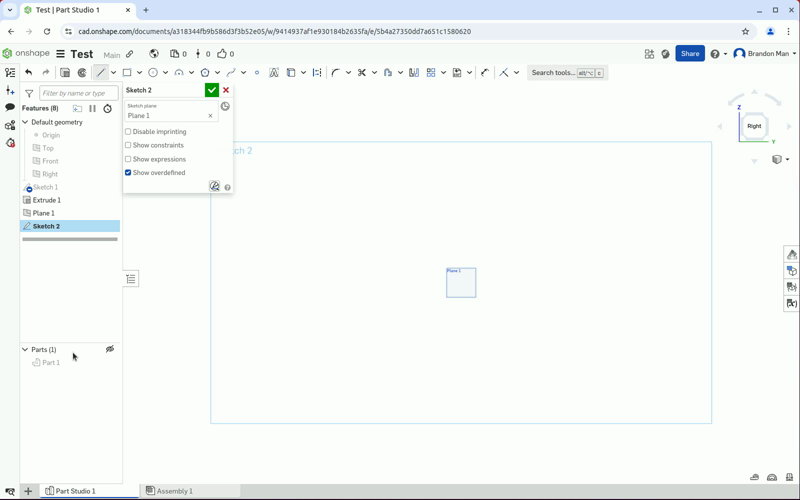
mouse_move(383, 278)
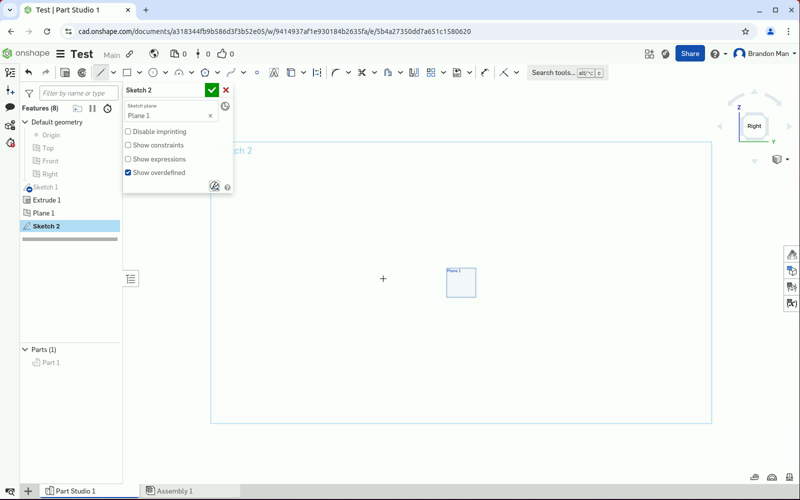
click(383, 278)
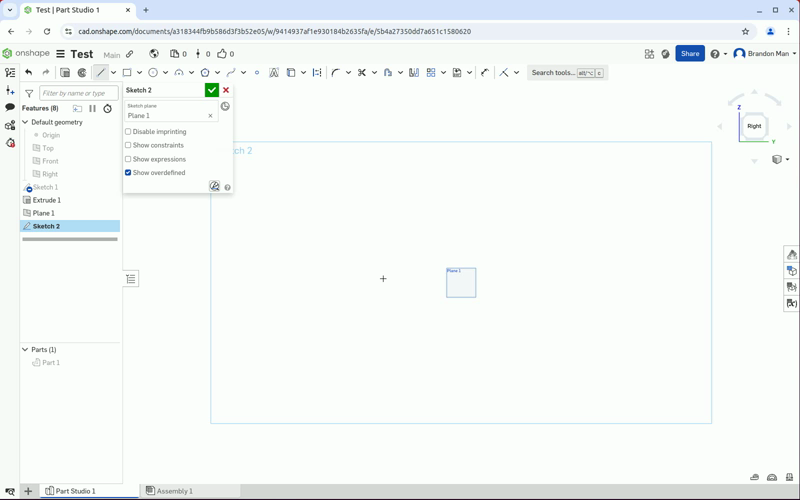
key_up(shift)
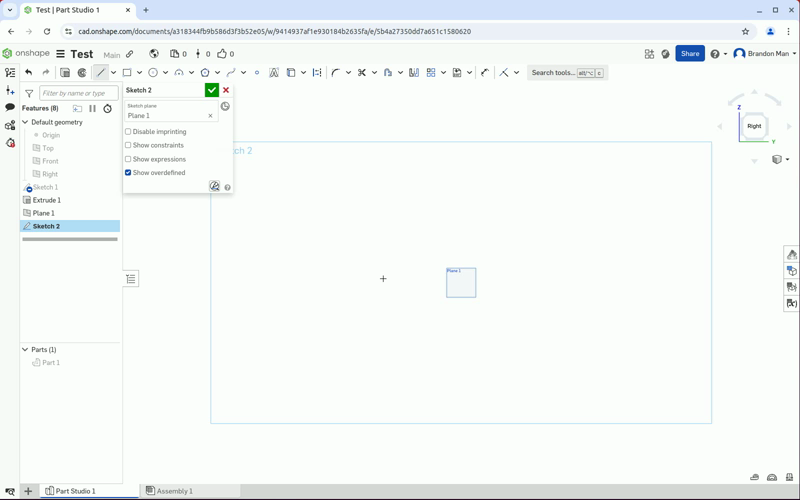
key_down(shift)
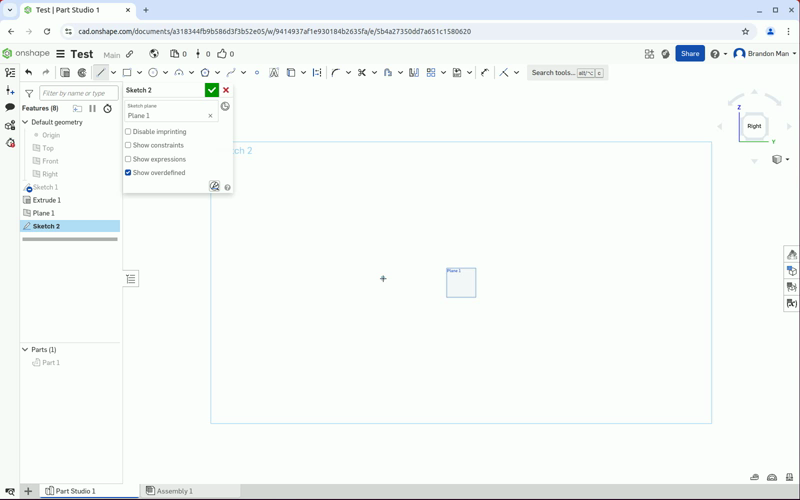
mouse_move(413, 278)
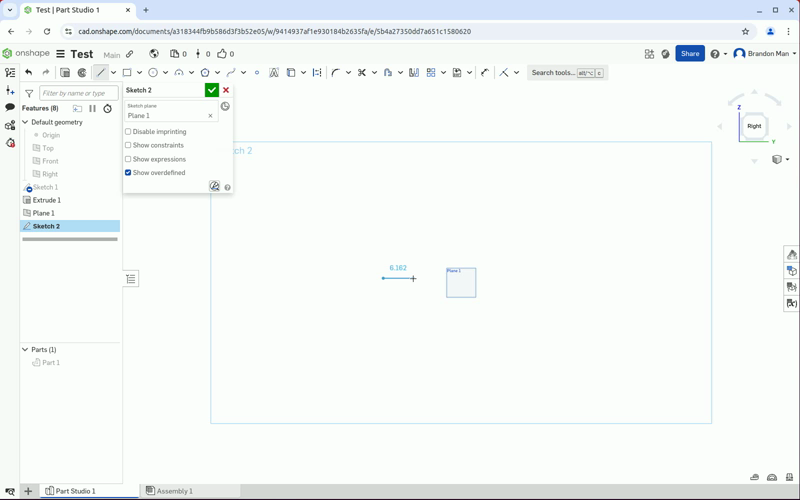
mouse_move(435, 278)
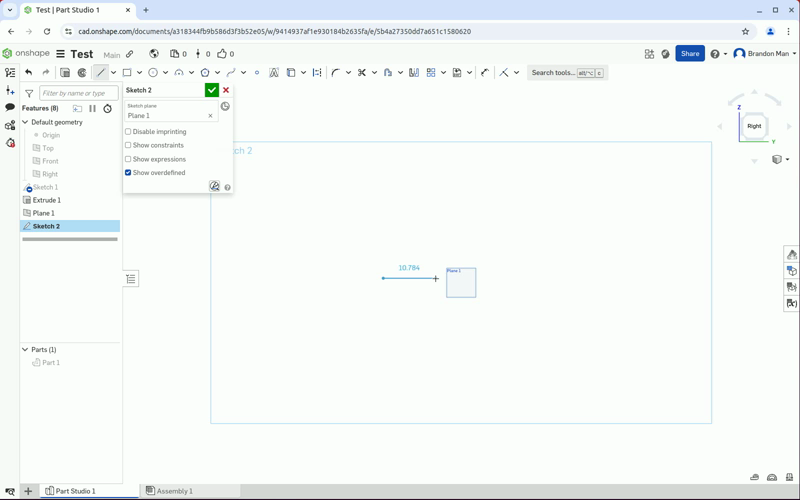
click(435, 278)
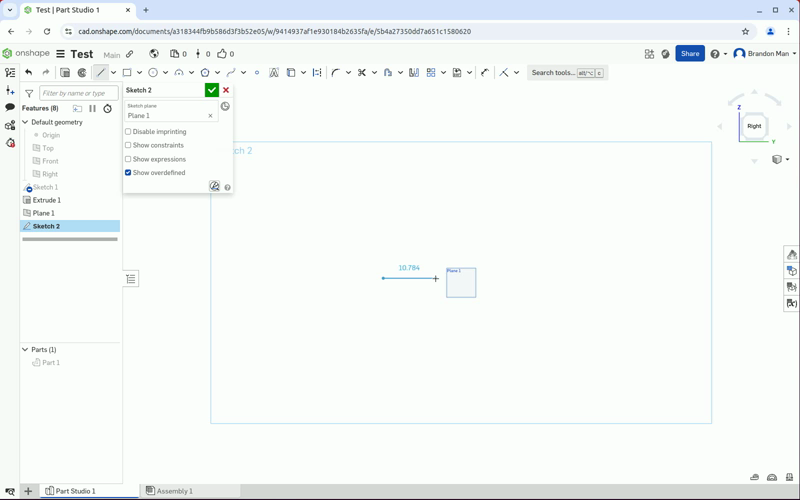
key_up(shift)
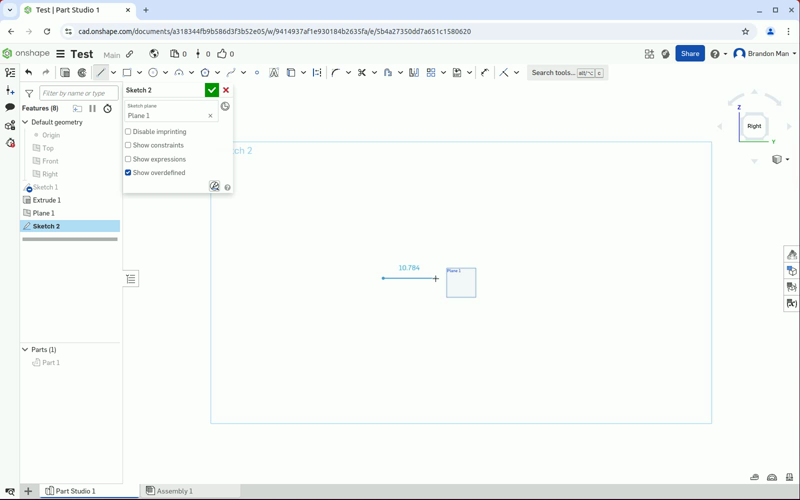
key_down(shift)
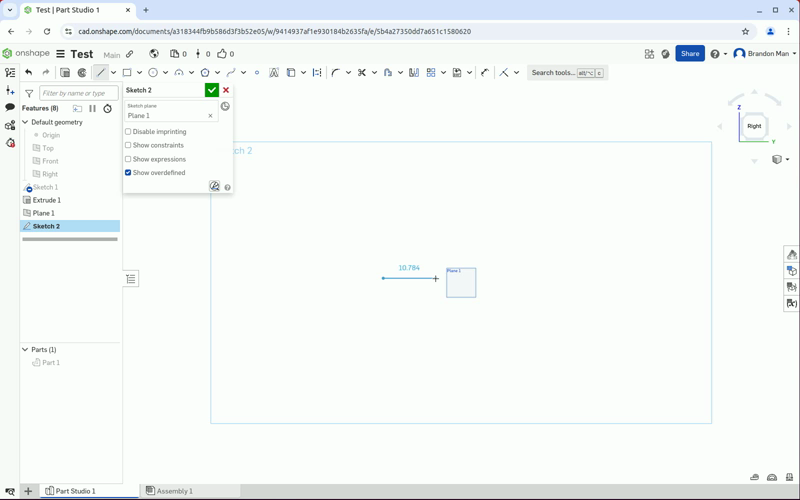
mouse_move(465, 278)
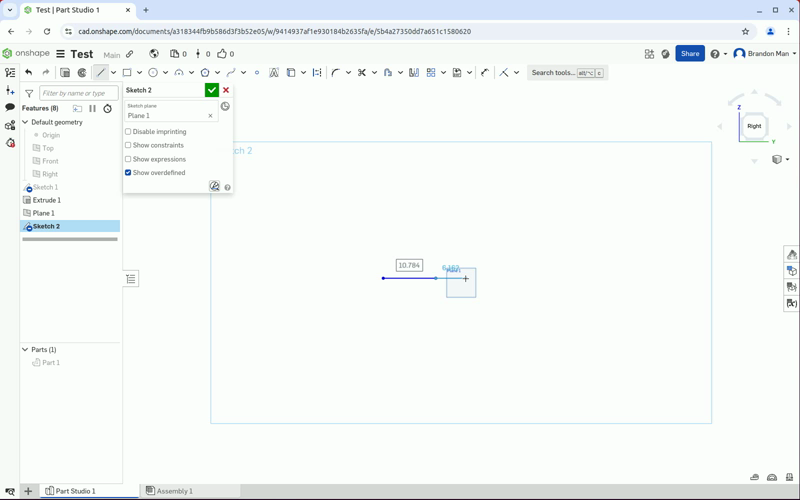
mouse_move(435, 226)
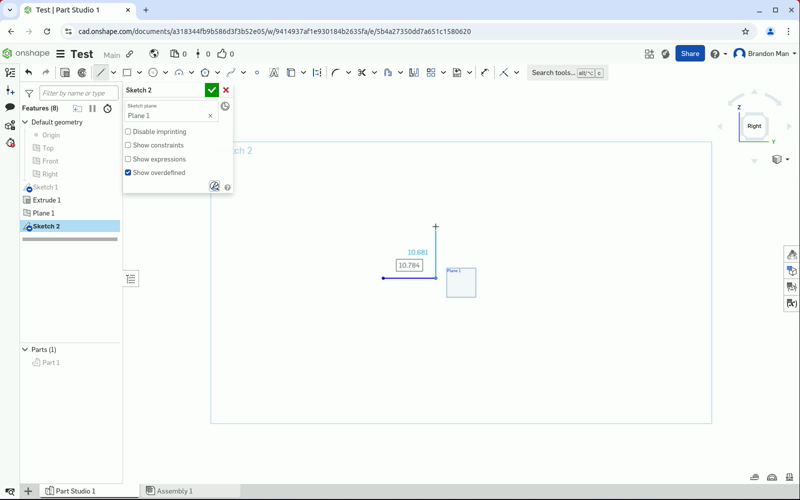
click(435, 226)
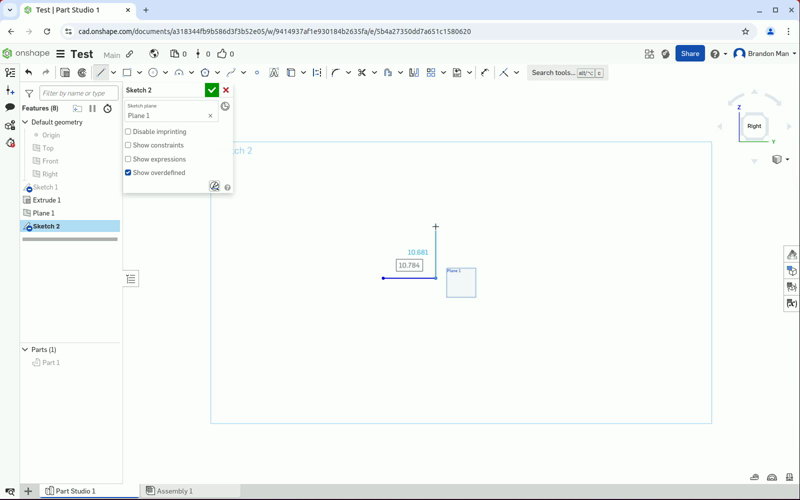
key_up(shift)
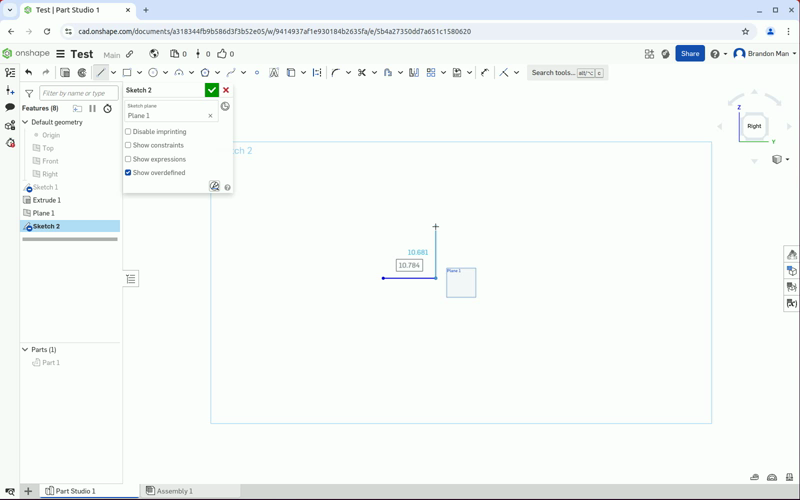
key_down(shift)
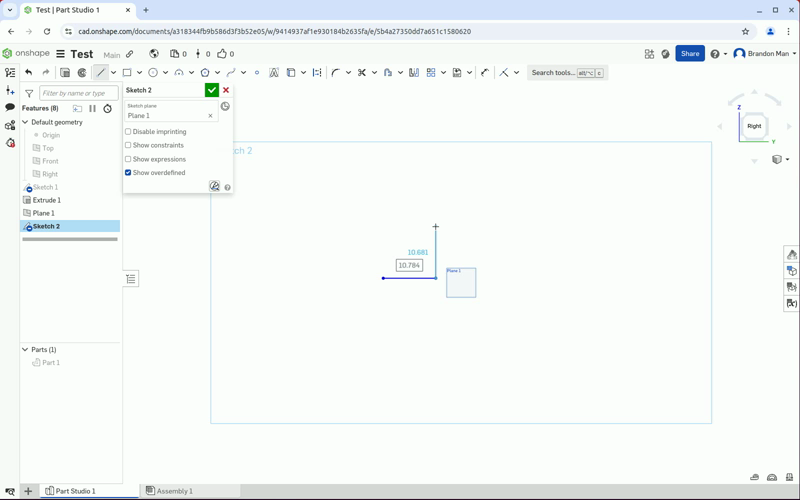
mouse_move(465, 226)
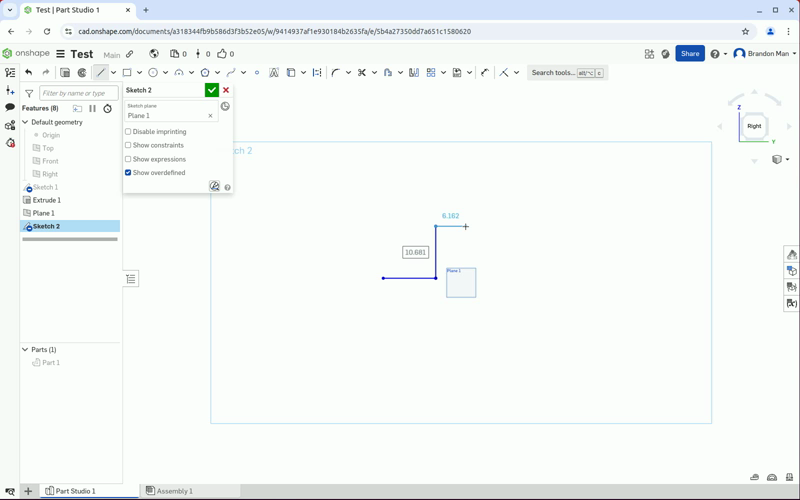
mouse_move(383, 226)
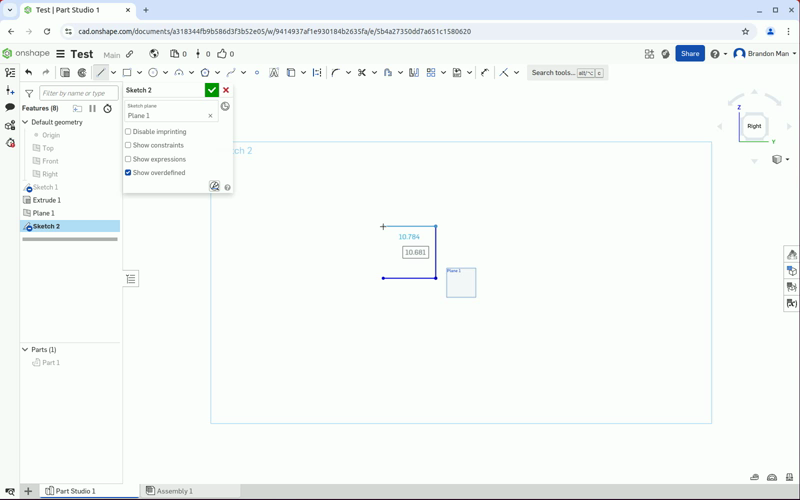
click(383, 226)
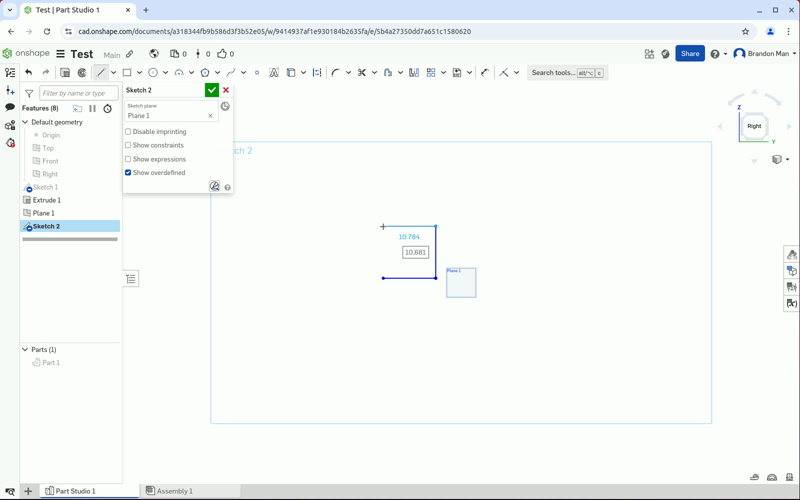
key_up(shift)
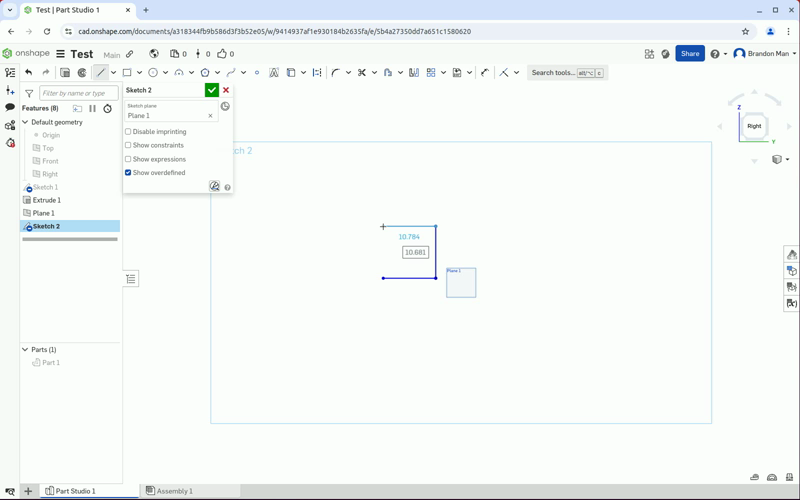
mouse_move(413, 226)
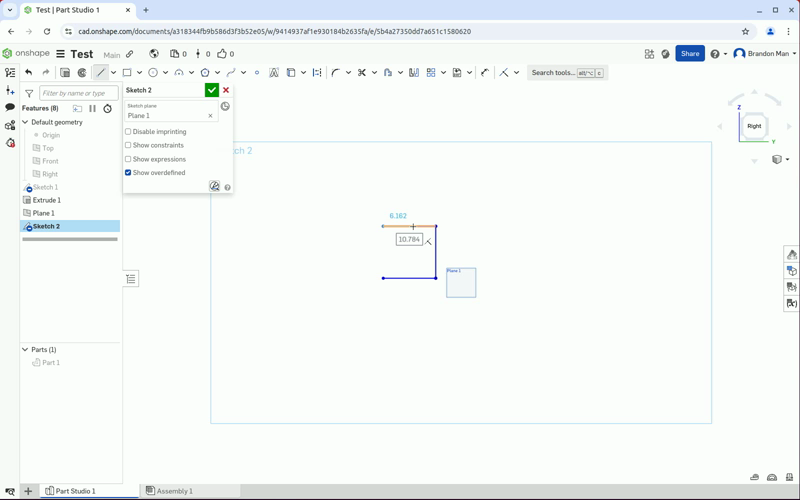
key_down(shift)
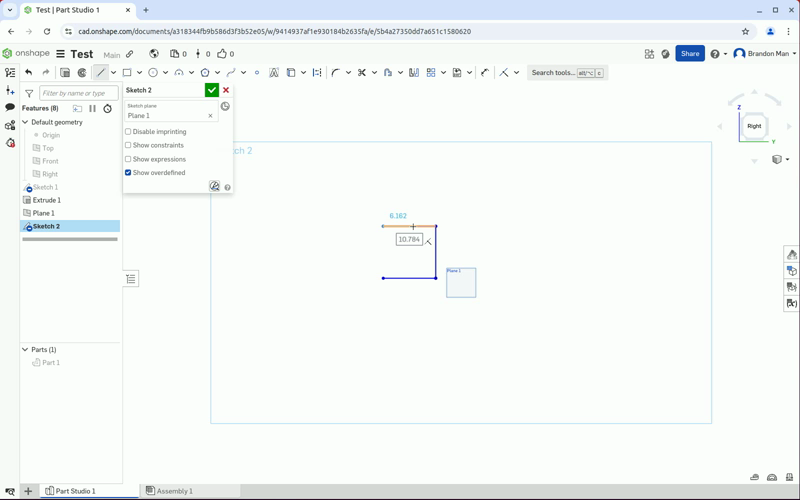
mouse_move(383, 278)
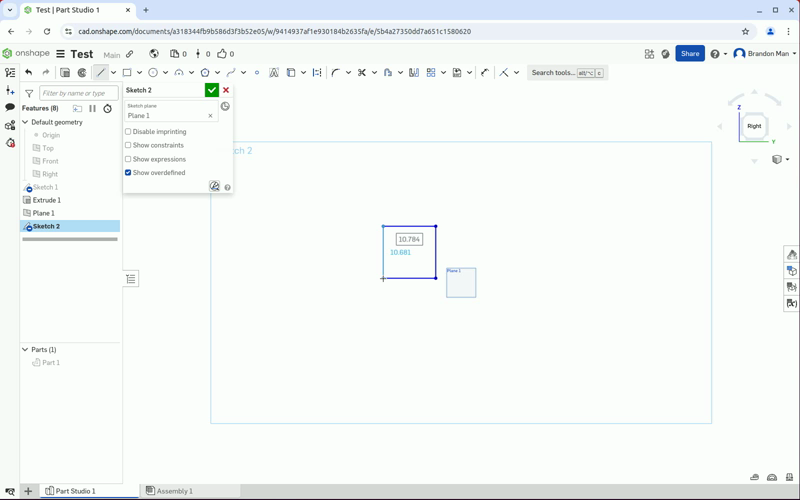
key_up(shift)
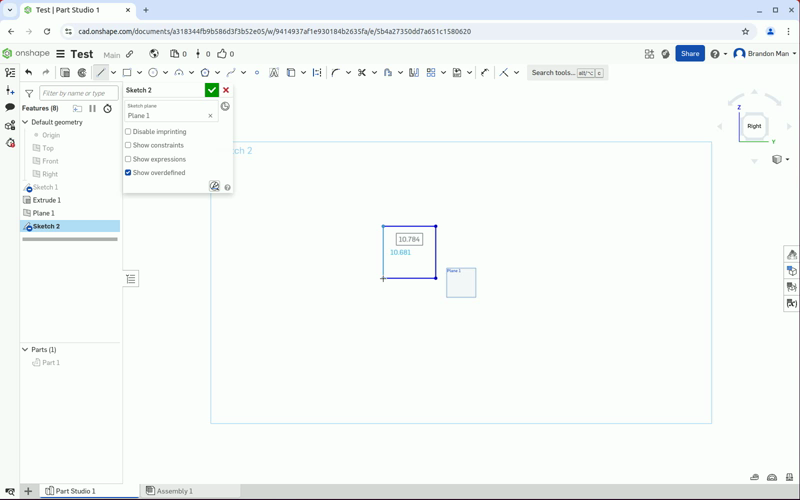
click(383, 278)
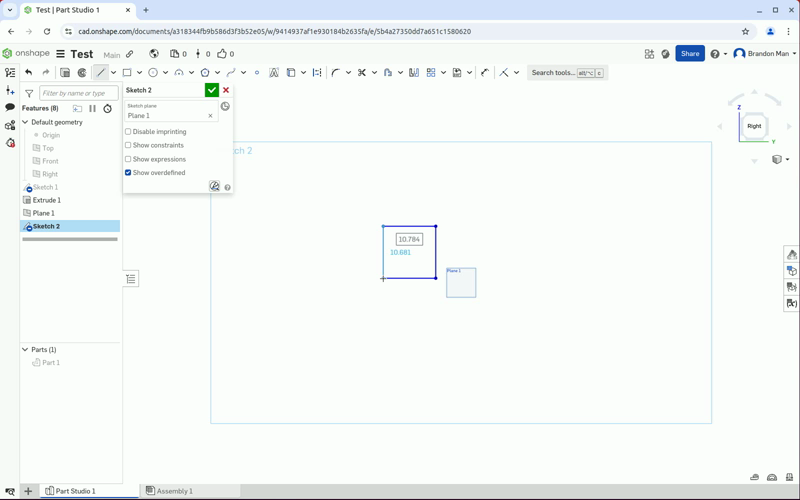
key(esc)
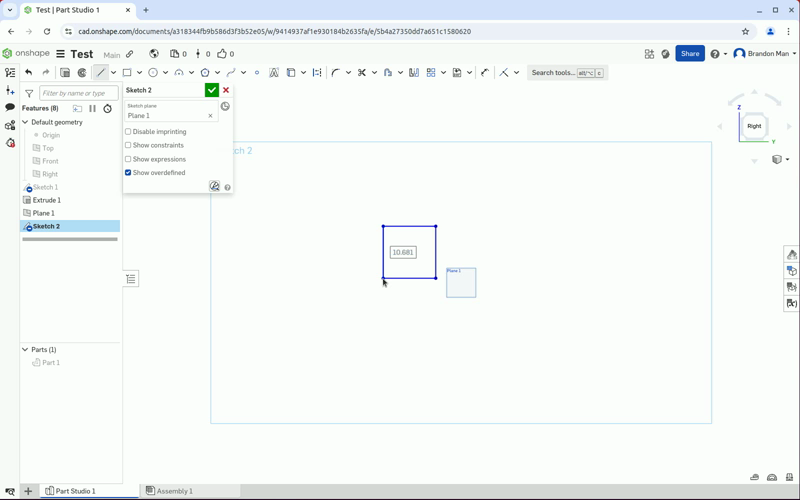
mouse_move(412, 245)
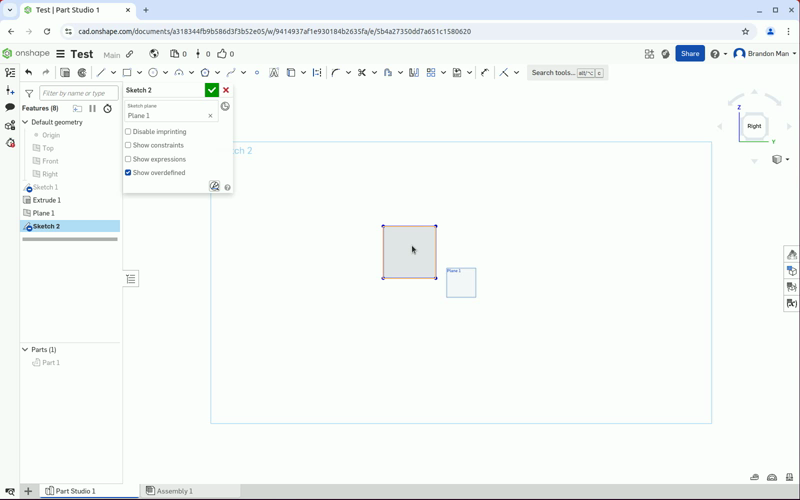
click(412, 245)
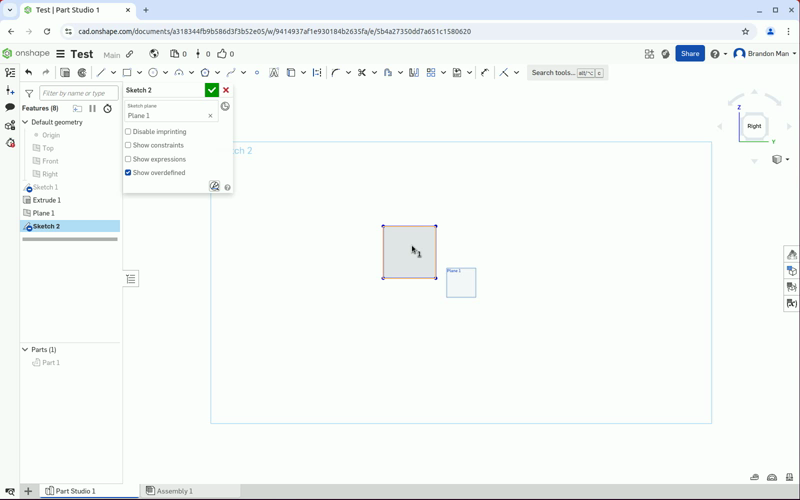
mouse_move(73, 352)
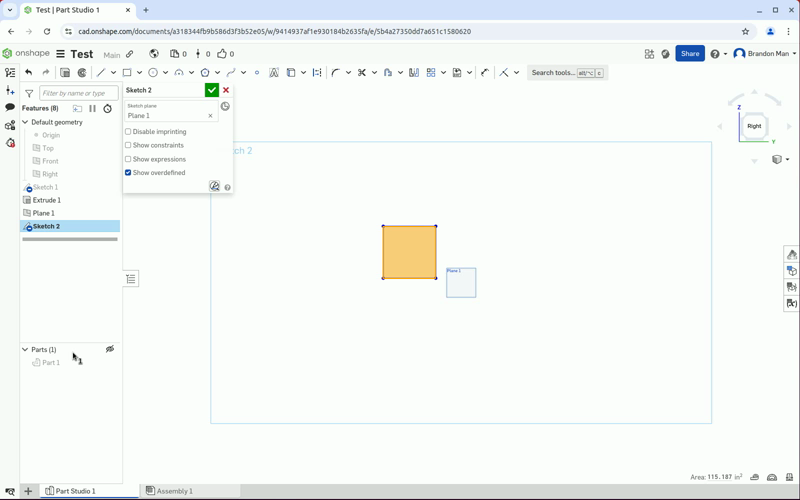
key(shift+y)
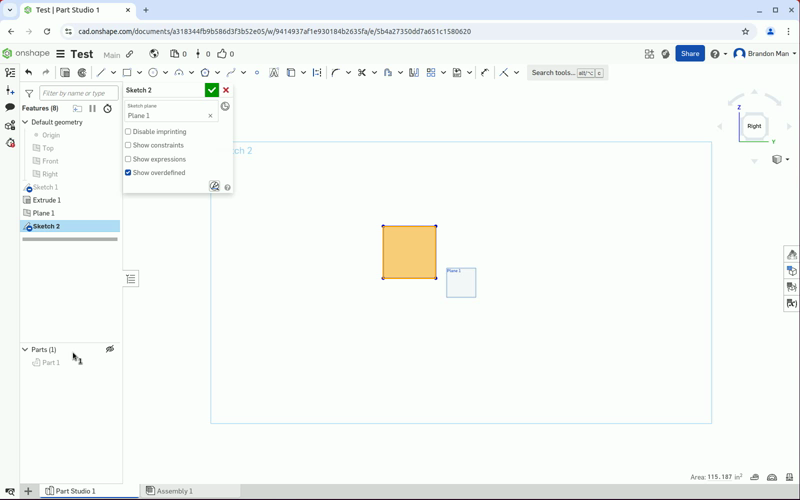
key(shift+e)
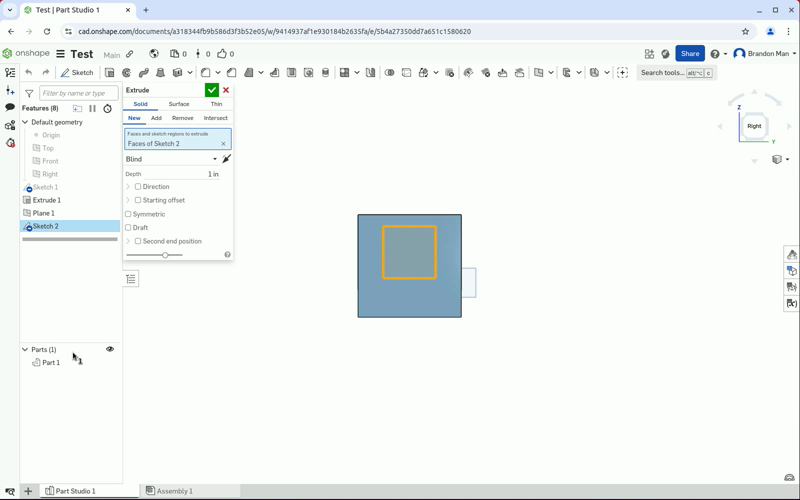
mouse_move(143, 106)
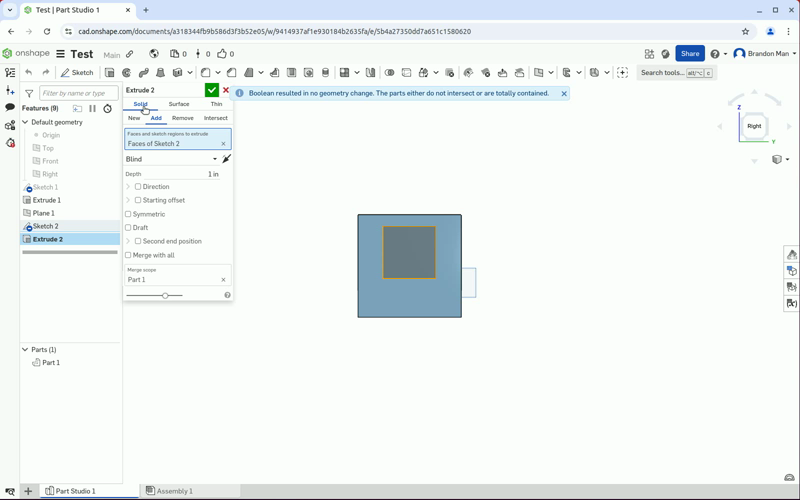
click(143, 106)
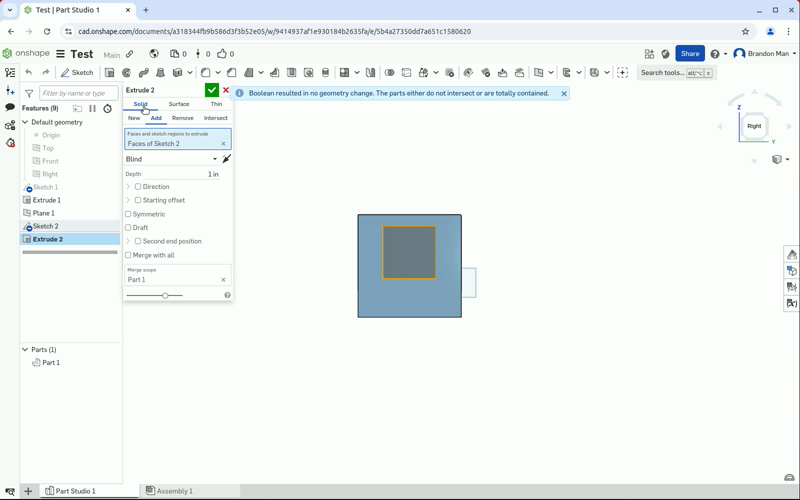
mouse_move(186, 120)
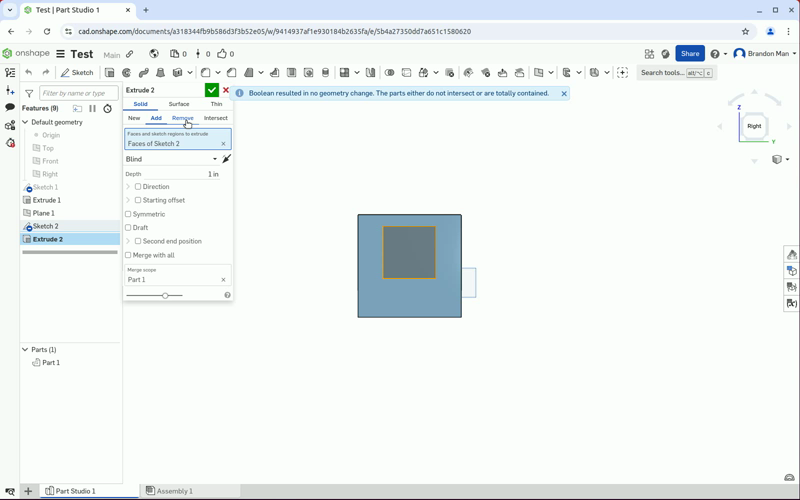
click(186, 120)
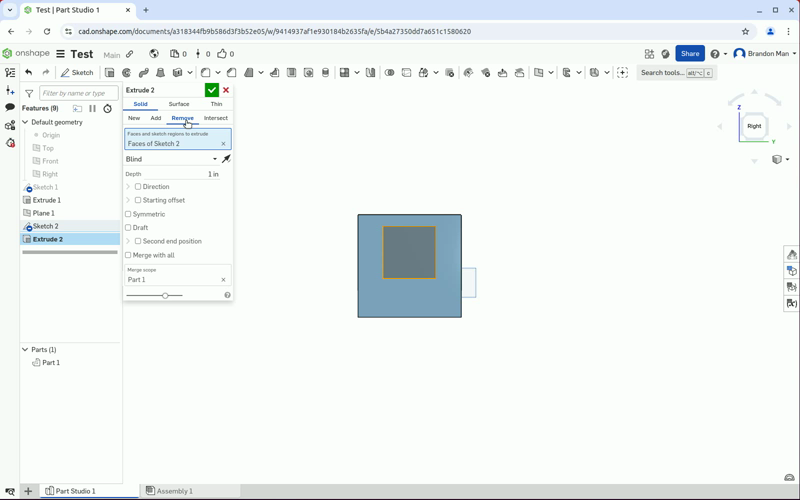
key(tab, 4)
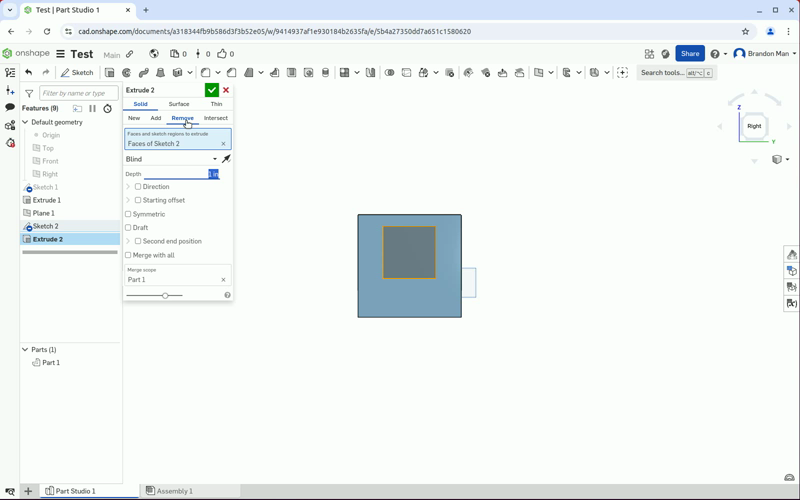
text(5.296)
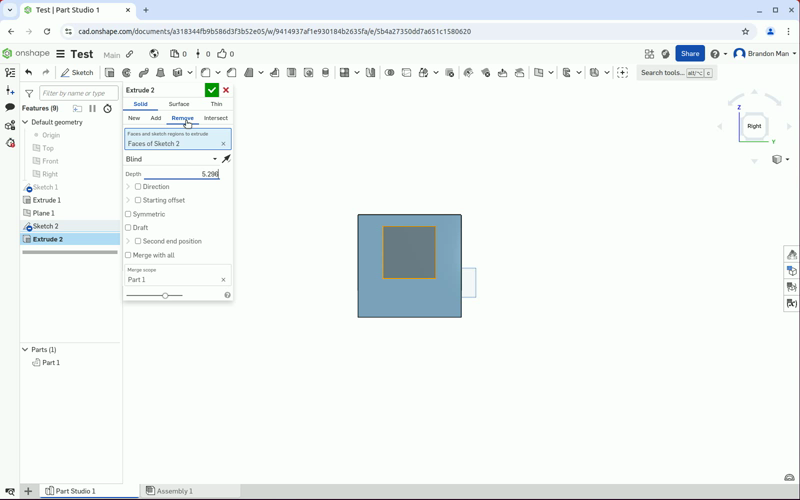
key(tab, 6)
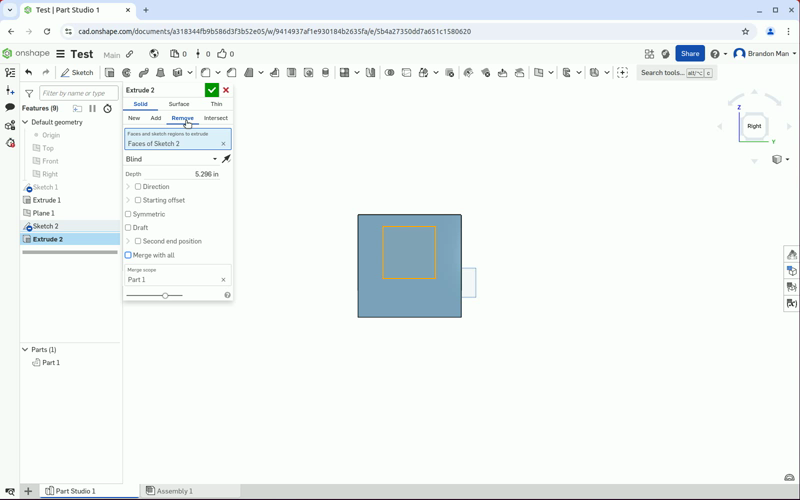
key(space)
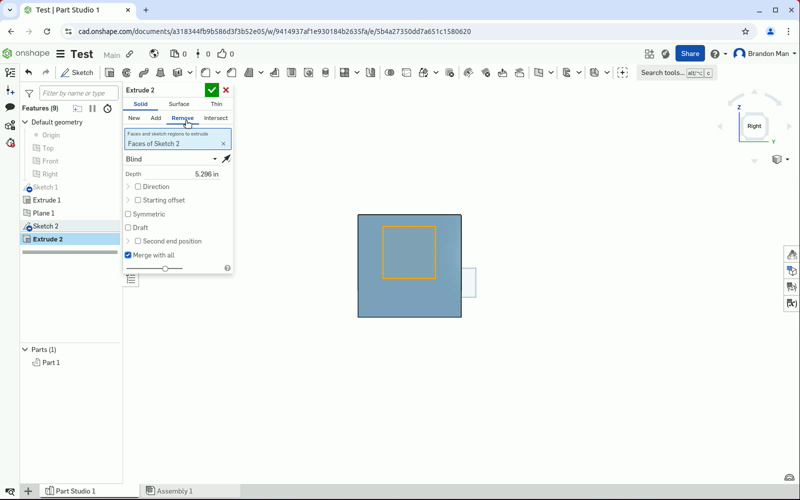
key(enter)
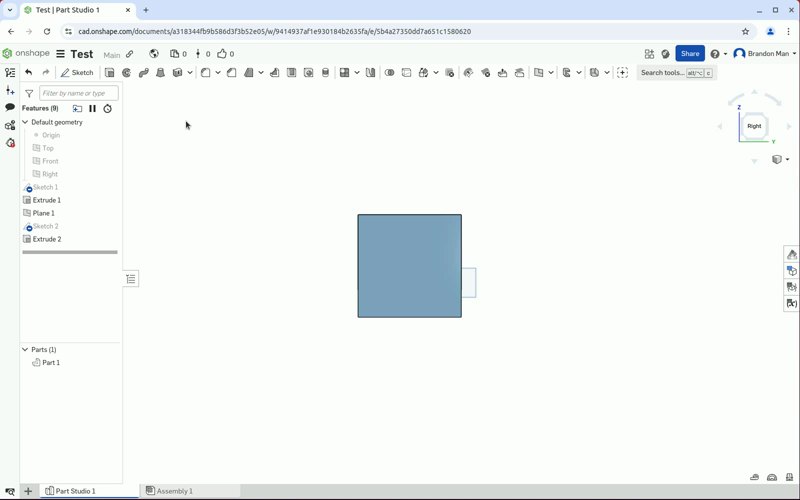
key(shift+h)
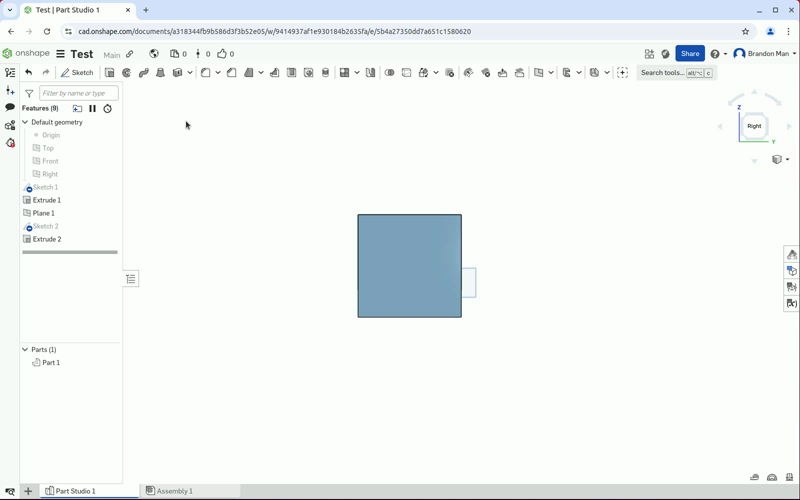
key(shift+h)
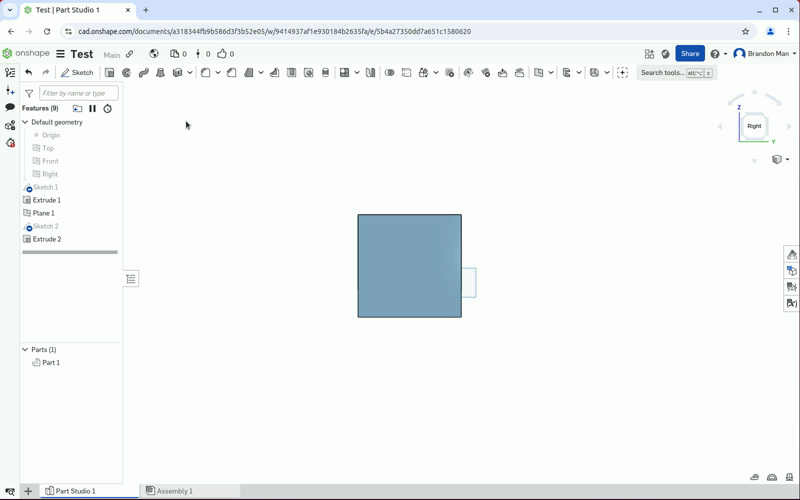
mouse_move(73, 189)
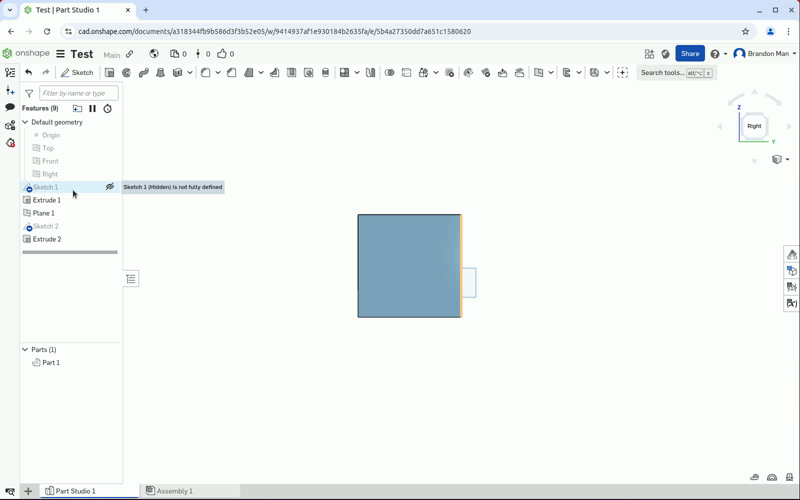
click(73, 189)
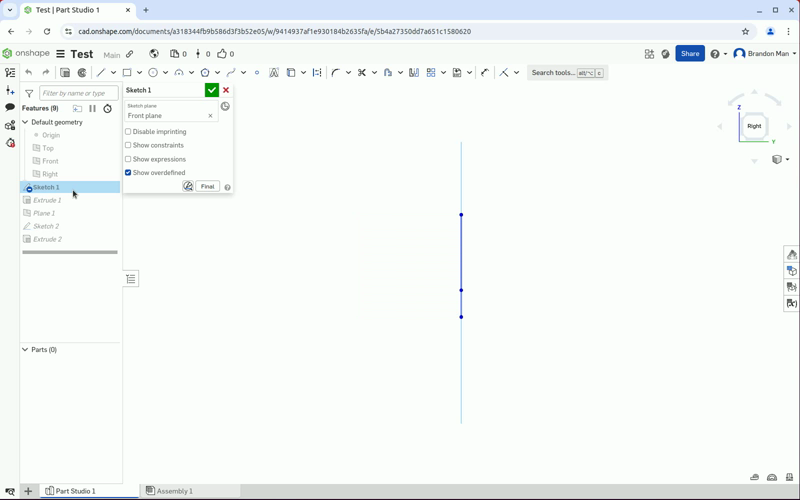
mouse_move(229, 92)
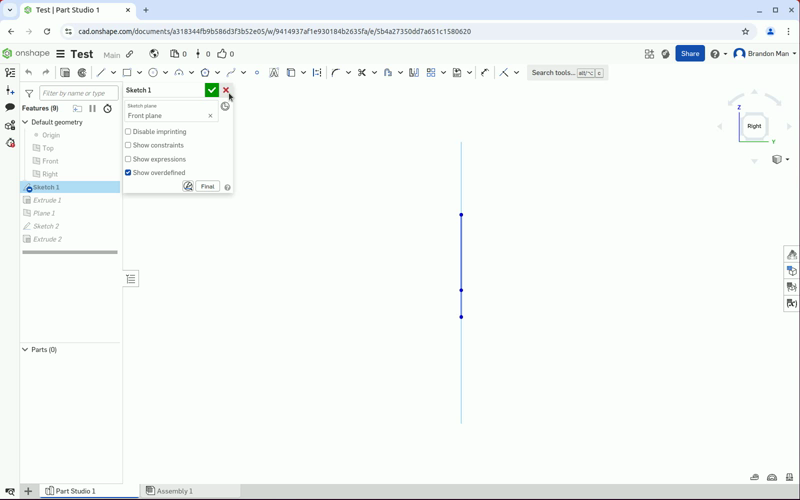
click(229, 92)
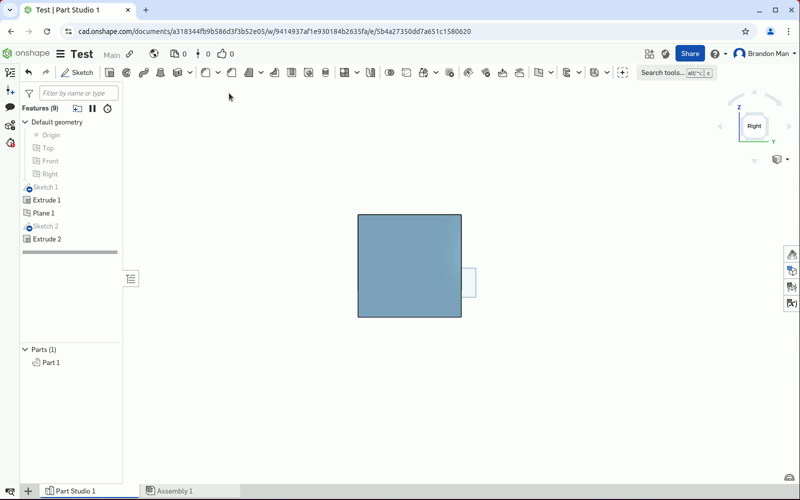
mouse_move(541, 75)
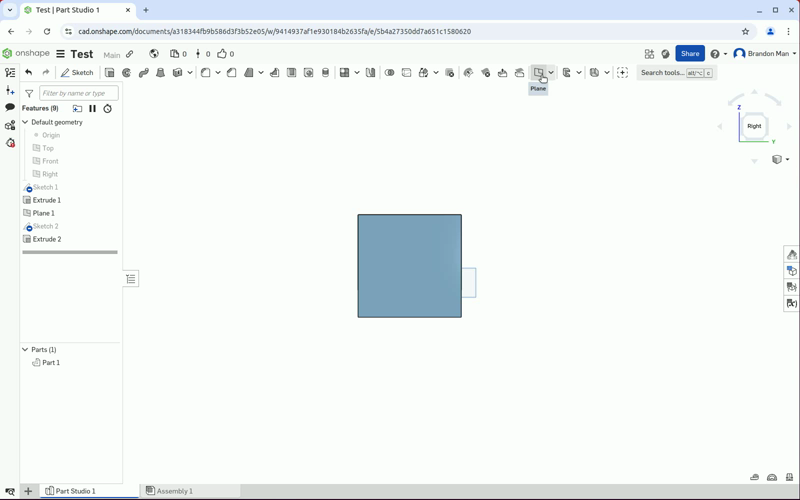
click(541, 75)
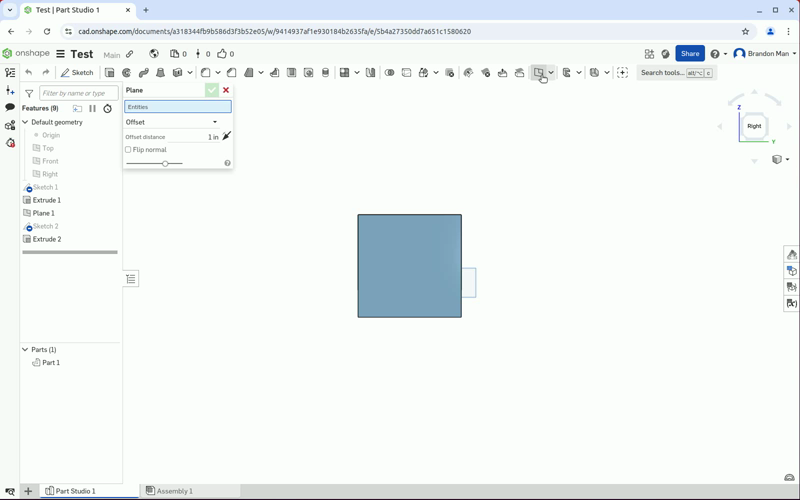
mouse_move(73, 176)
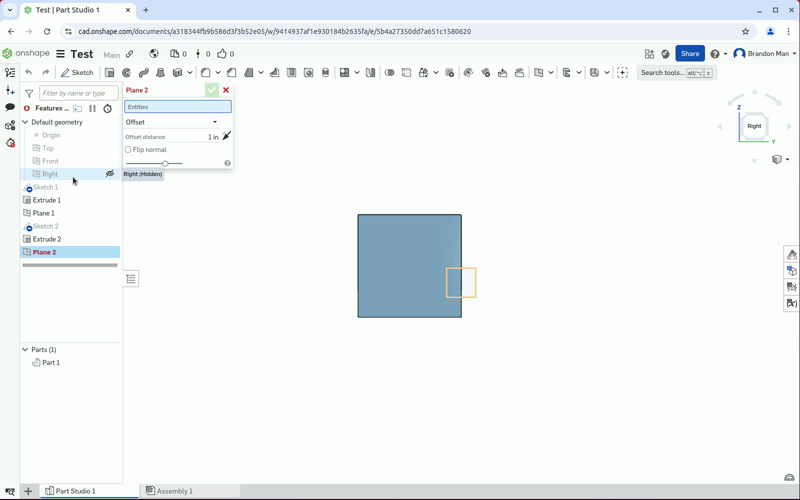
click(73, 176)
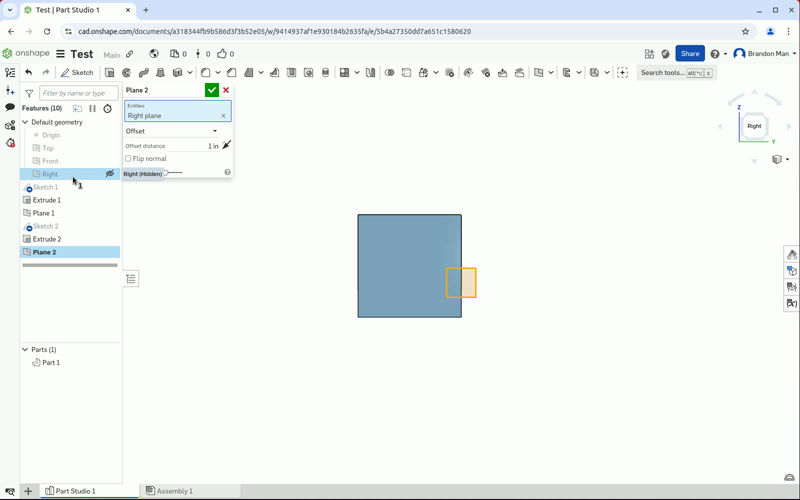
key(tab, 2)
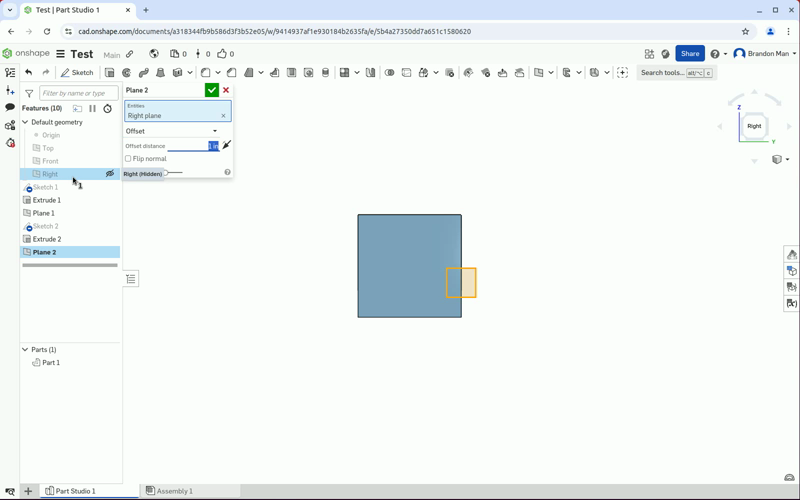
text(17.809)
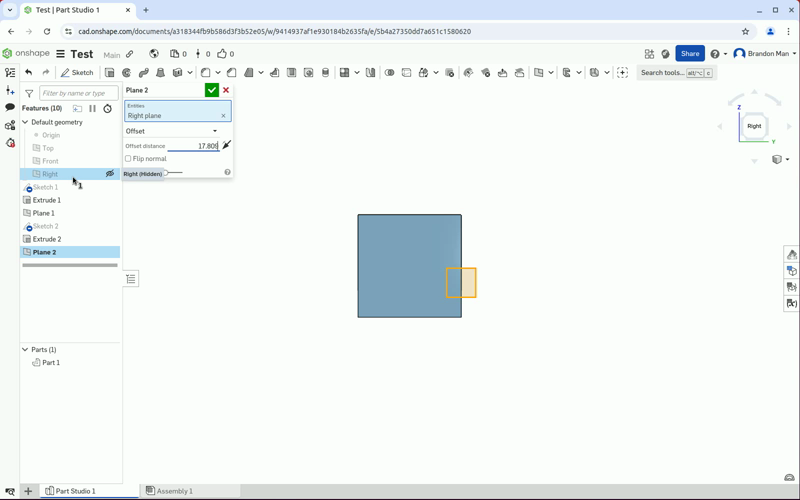
key(enter, 2)
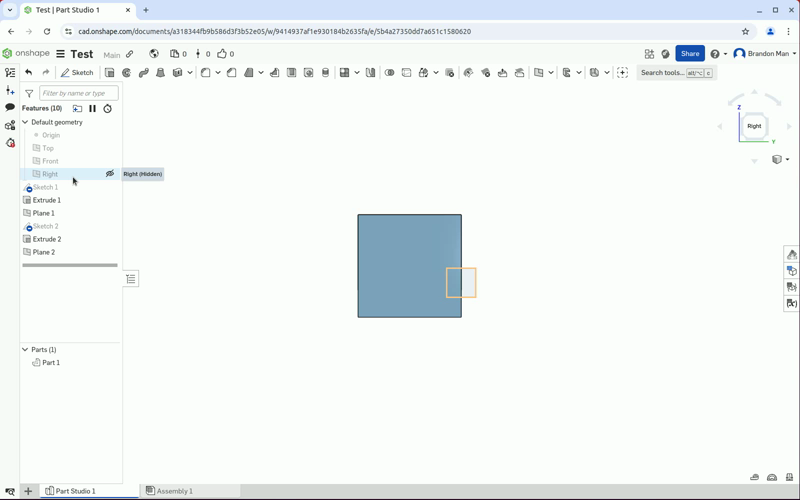
key(shift+s)
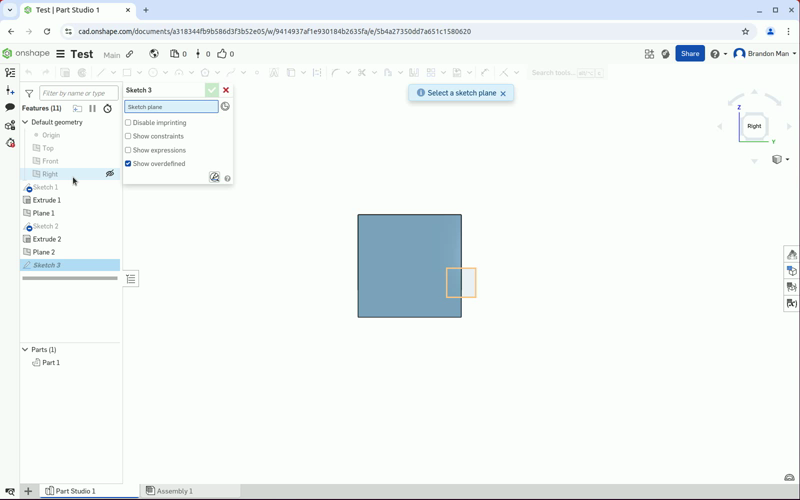
mouse_move(73, 254)
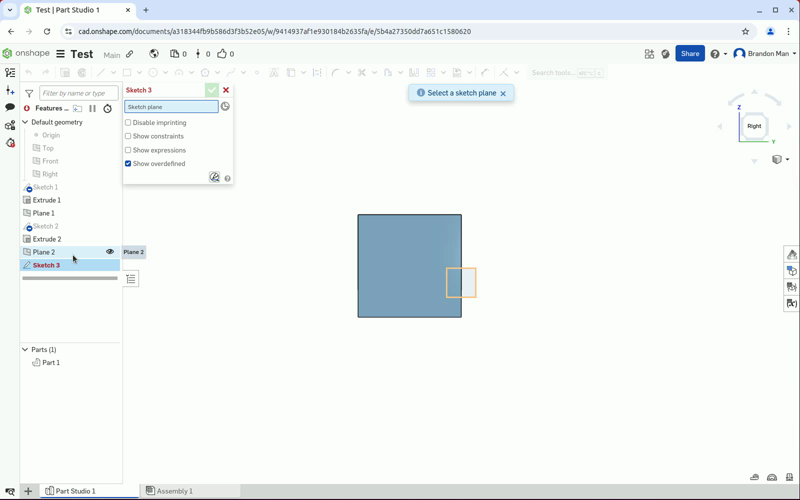
click(73, 254)
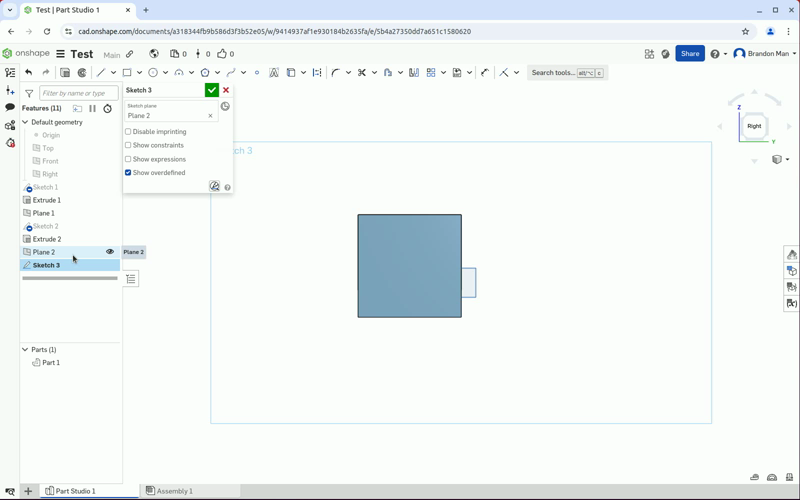
mouse_move(73, 352)
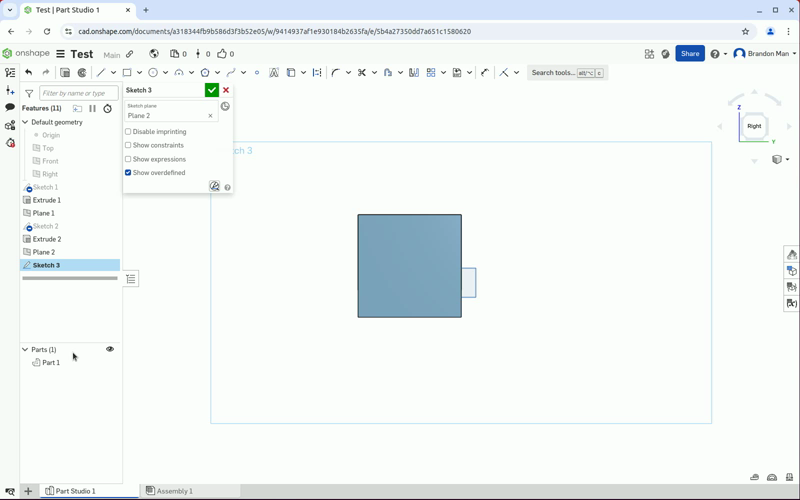
key(y)
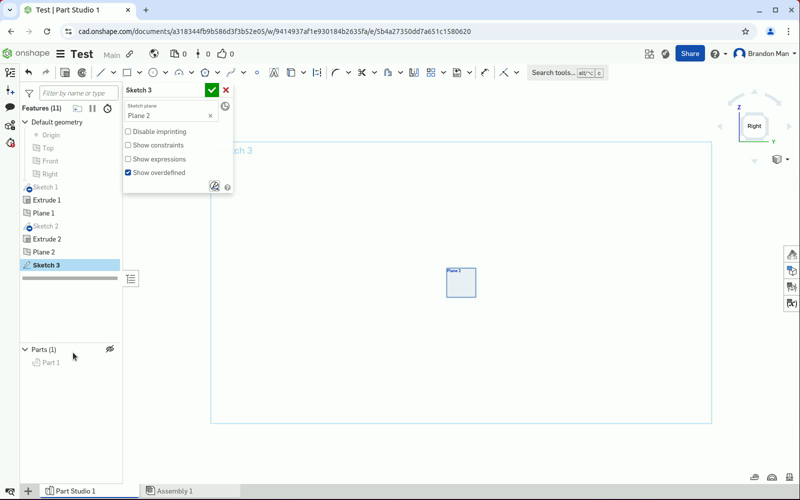
key(l)
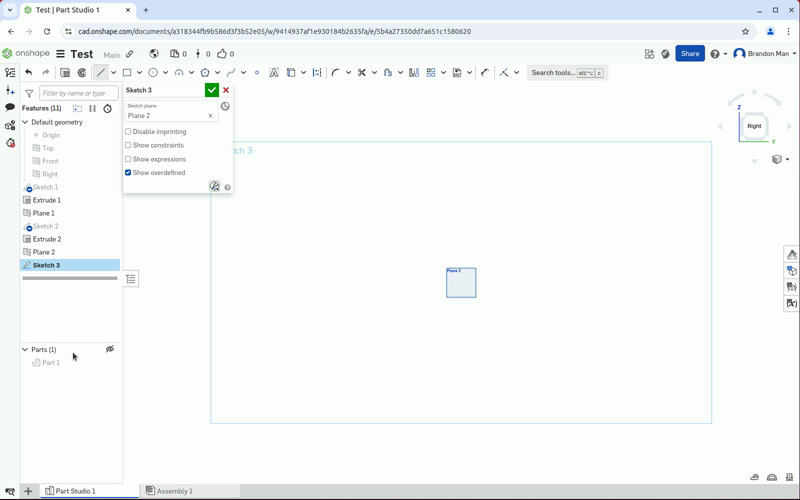
key_down(shift)
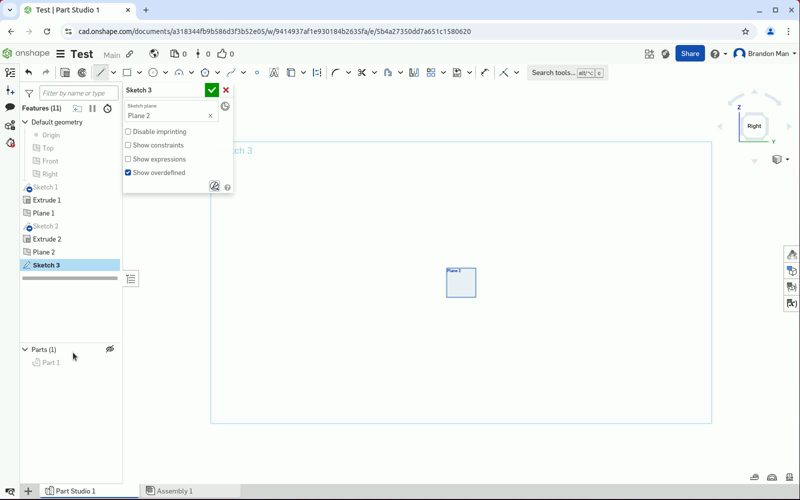
mouse_move(383, 278)
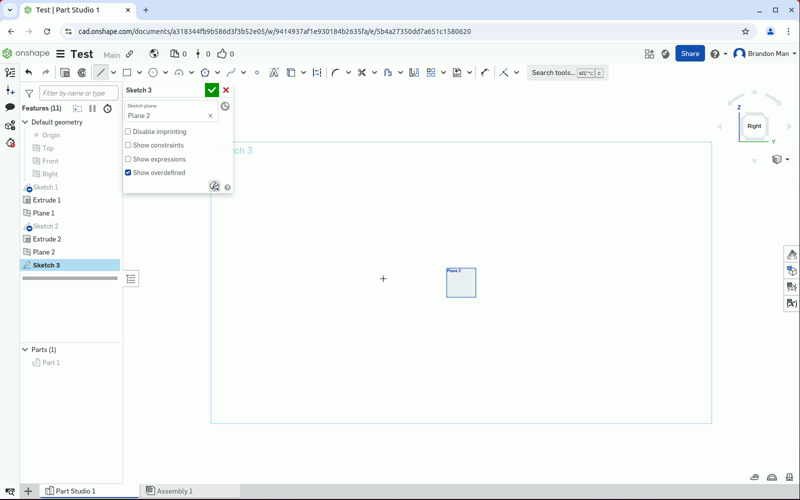
click(383, 278)
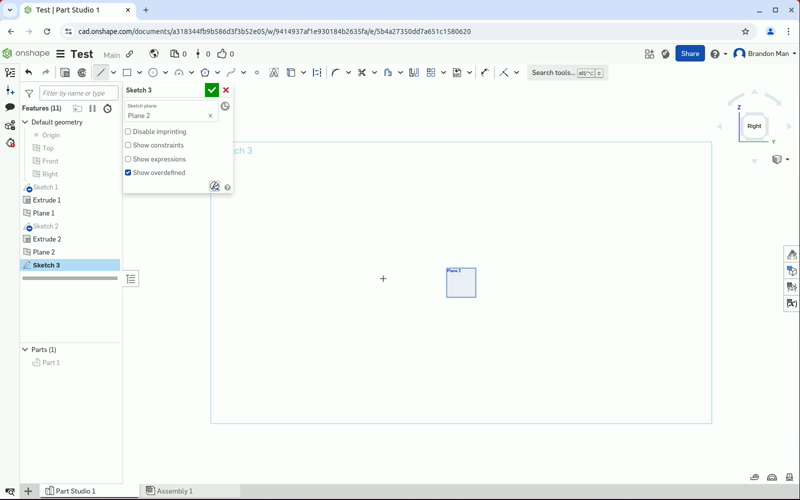
key_up(shift)
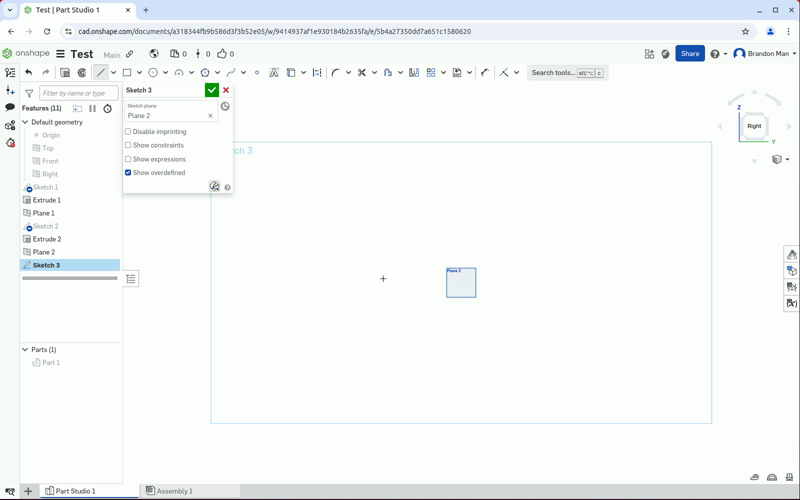
key_down(shift)
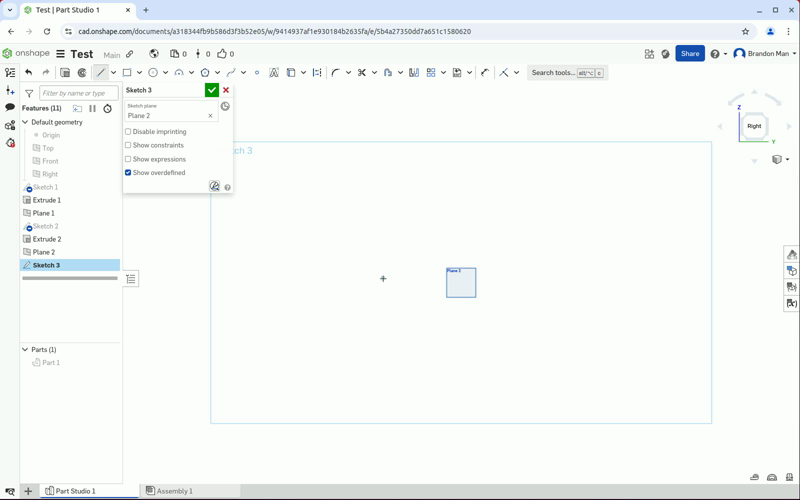
mouse_move(413, 278)
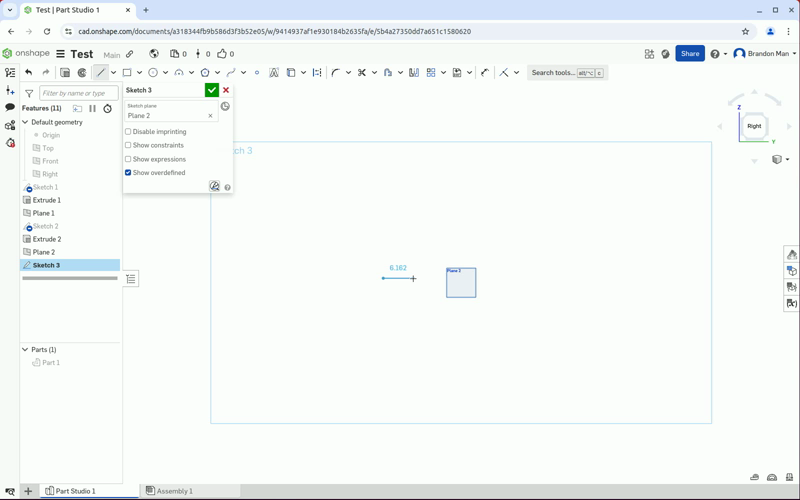
mouse_move(435, 278)
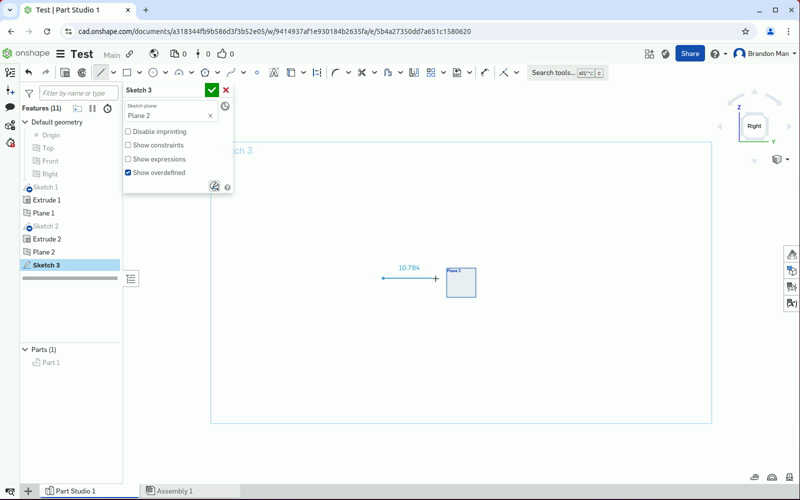
click(435, 278)
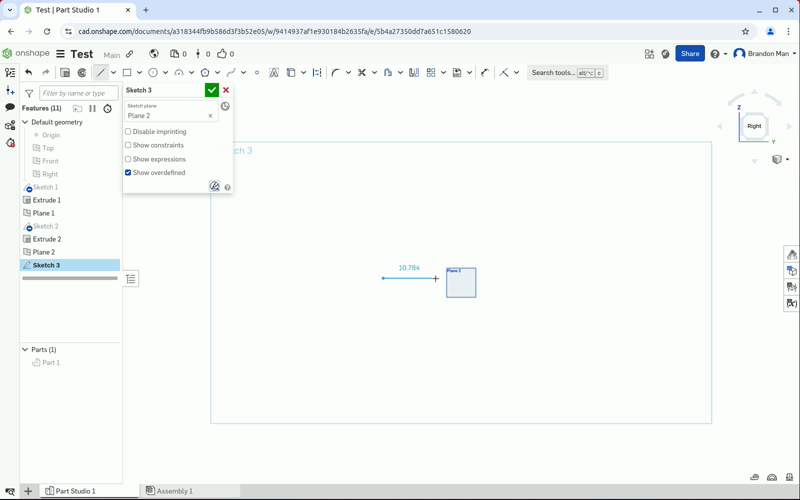
key_up(shift)
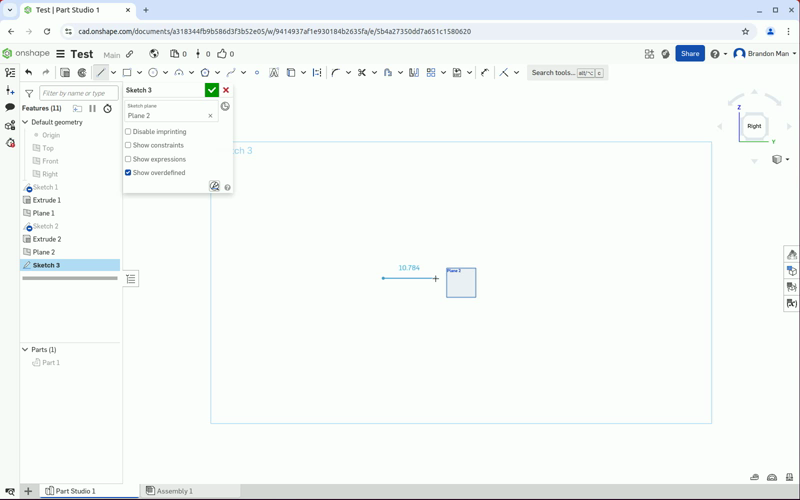
key_down(shift)
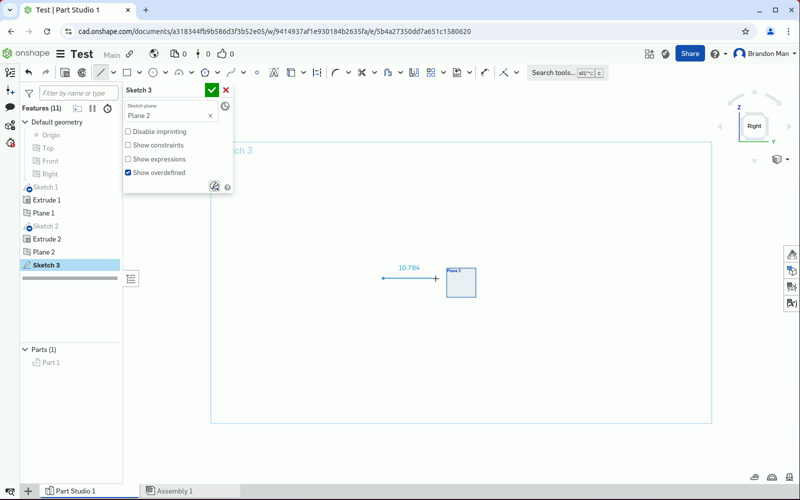
mouse_move(465, 278)
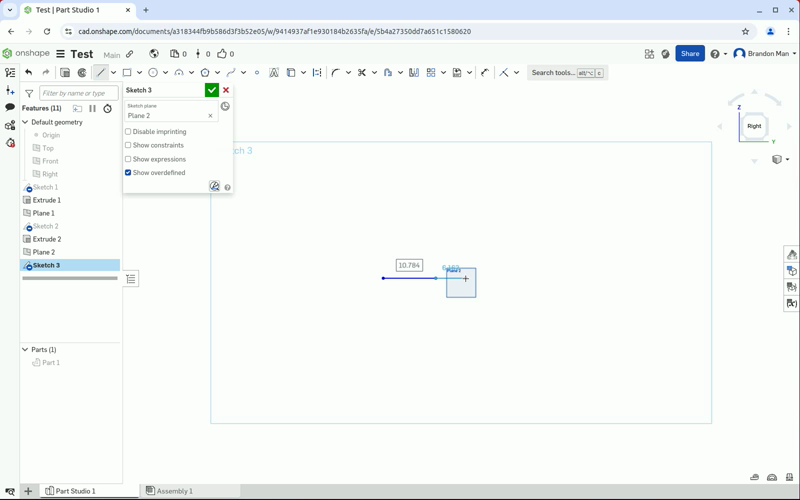
mouse_move(435, 226)
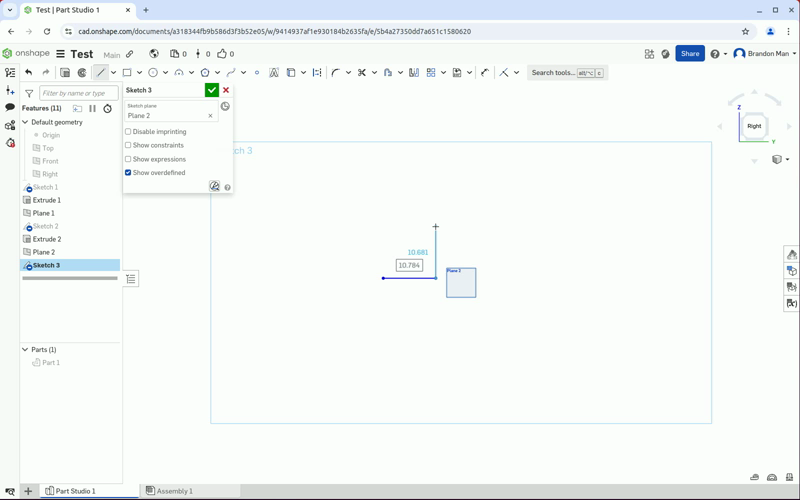
click(435, 226)
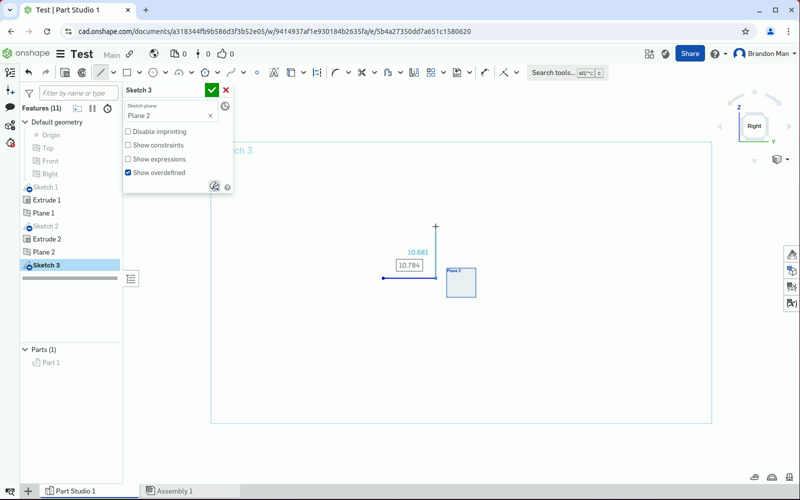
key_up(shift)
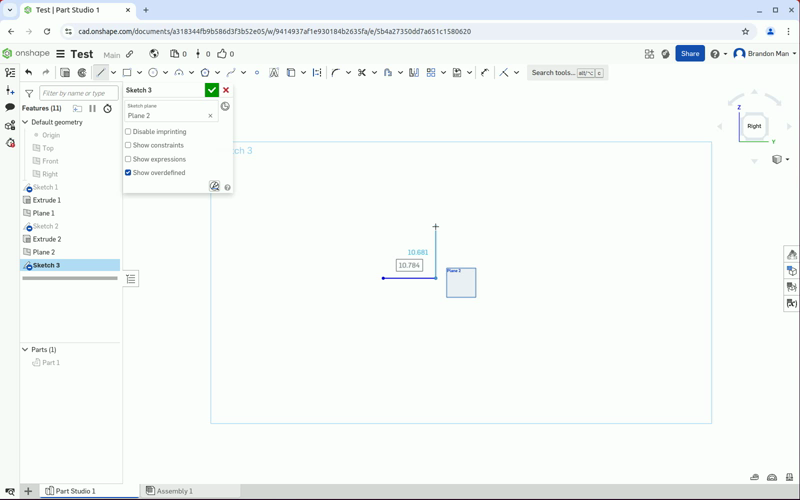
key_down(shift)
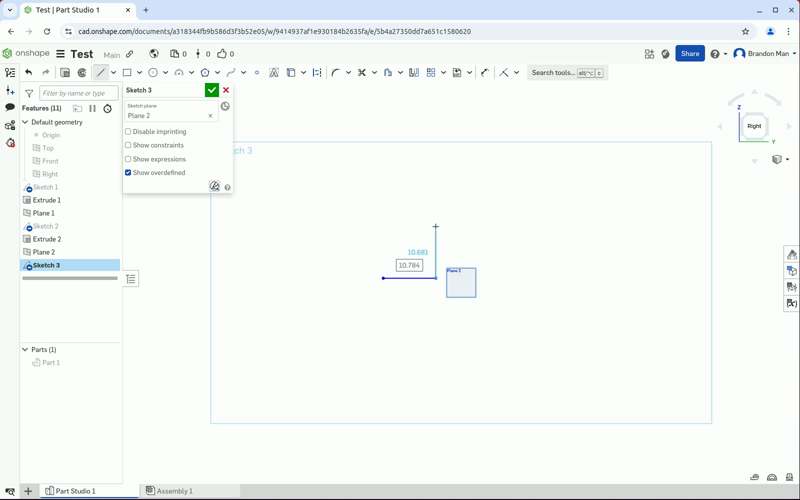
mouse_move(465, 226)
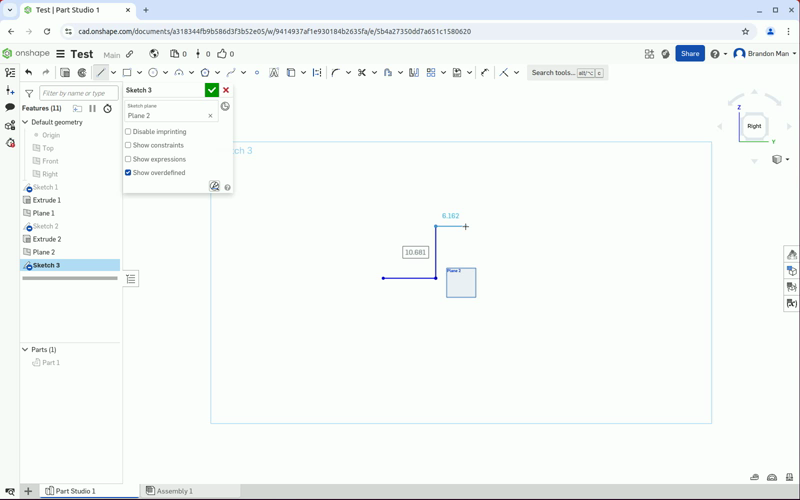
mouse_move(383, 226)
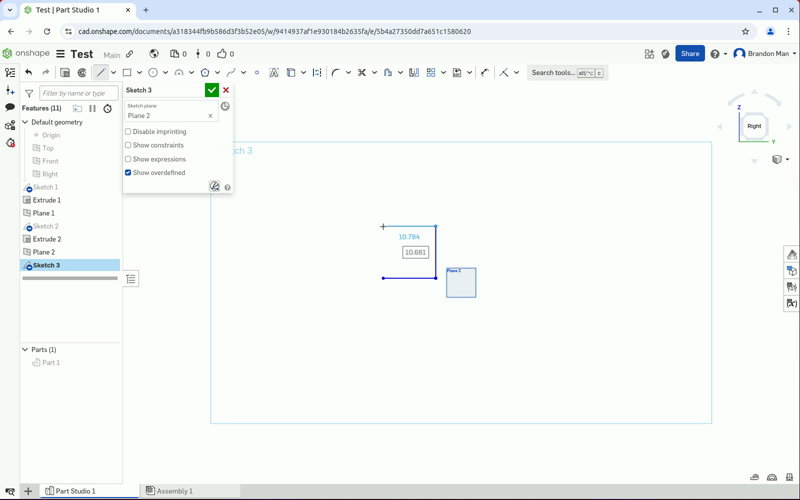
click(383, 226)
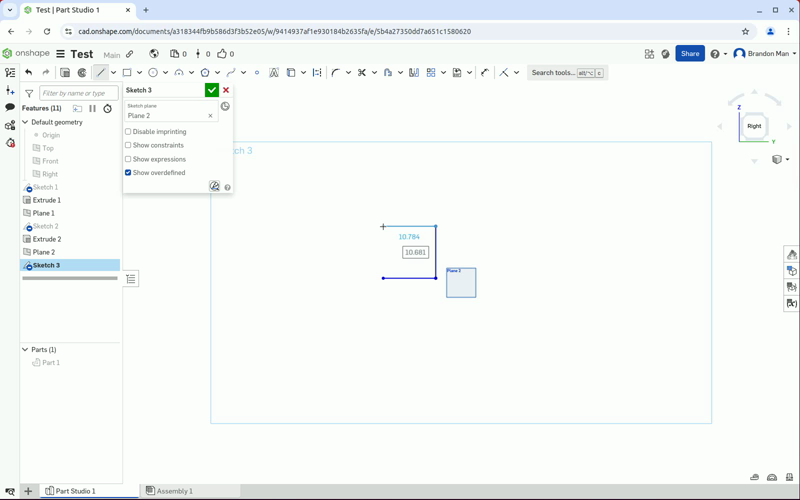
key_up(shift)
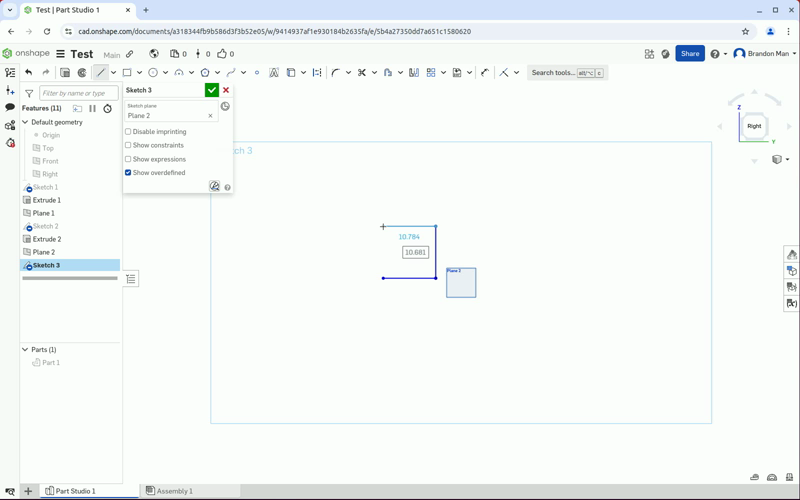
mouse_move(413, 226)
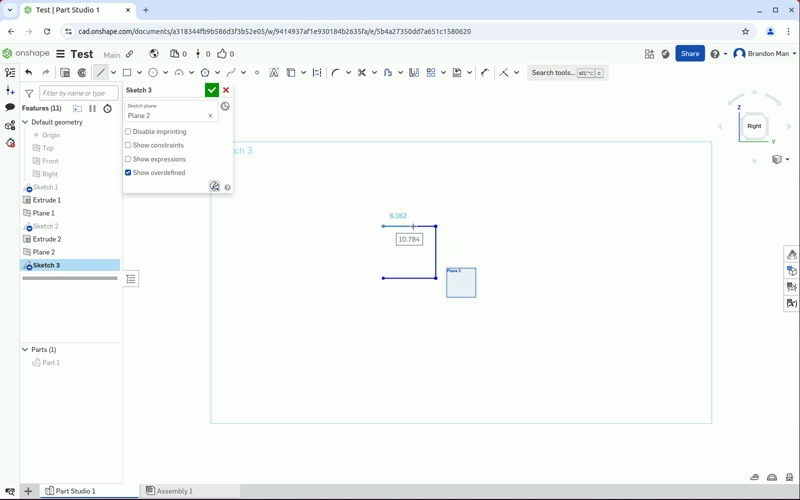
key_down(shift)
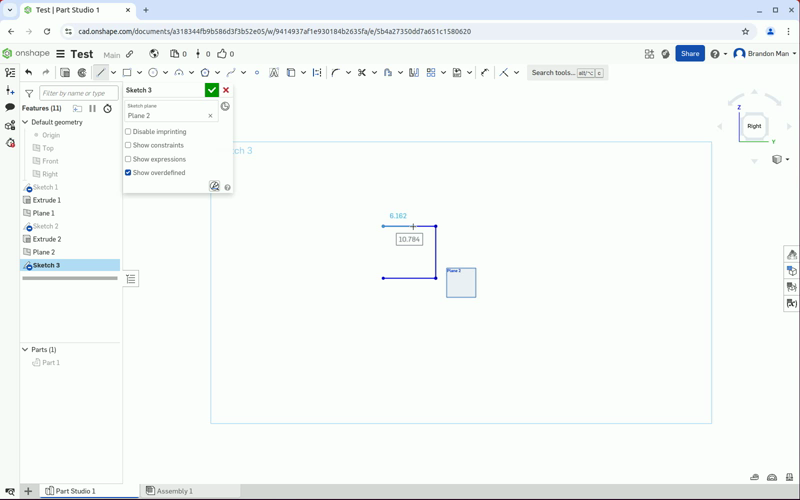
mouse_move(383, 278)
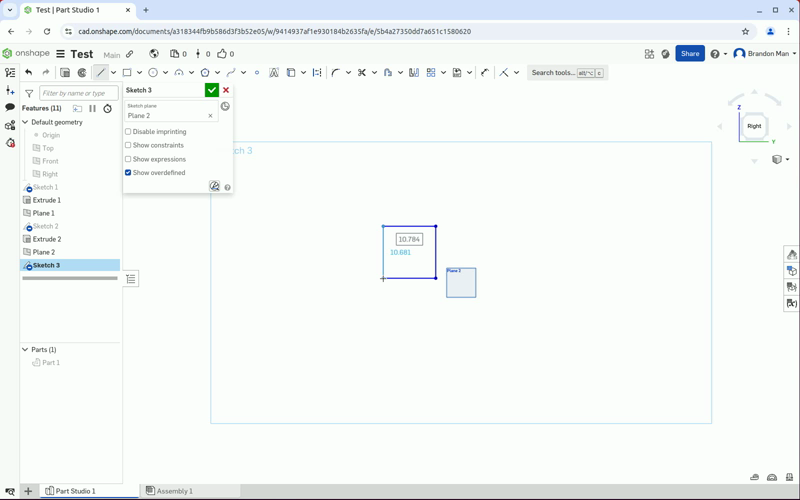
key_up(shift)
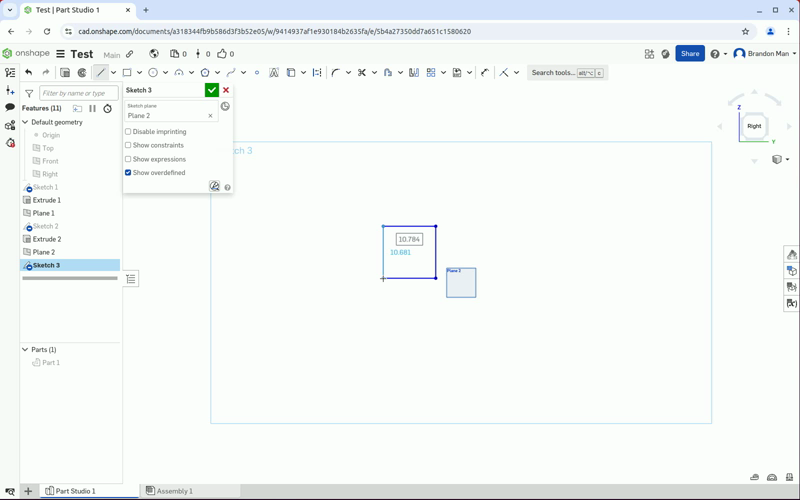
click(383, 278)
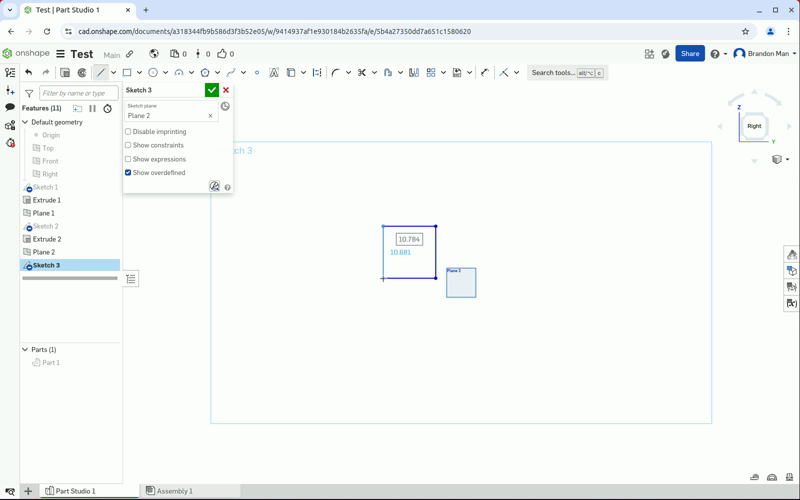
key(esc)
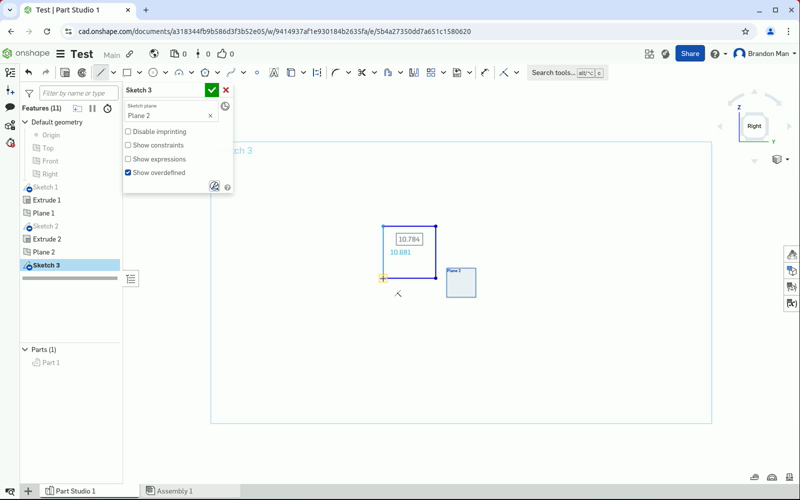
mouse_move(423, 240)
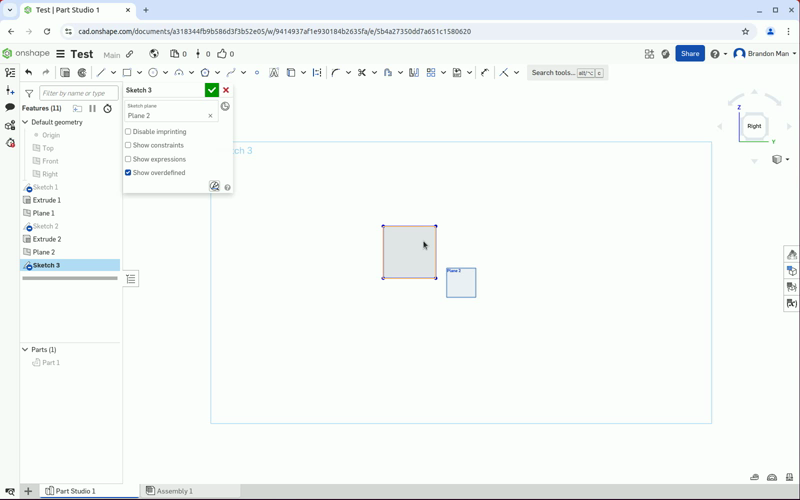
click(423, 240)
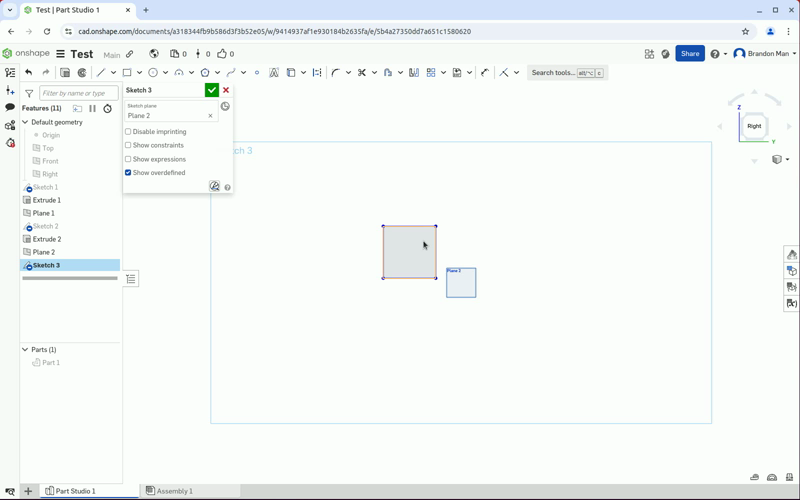
mouse_move(73, 352)
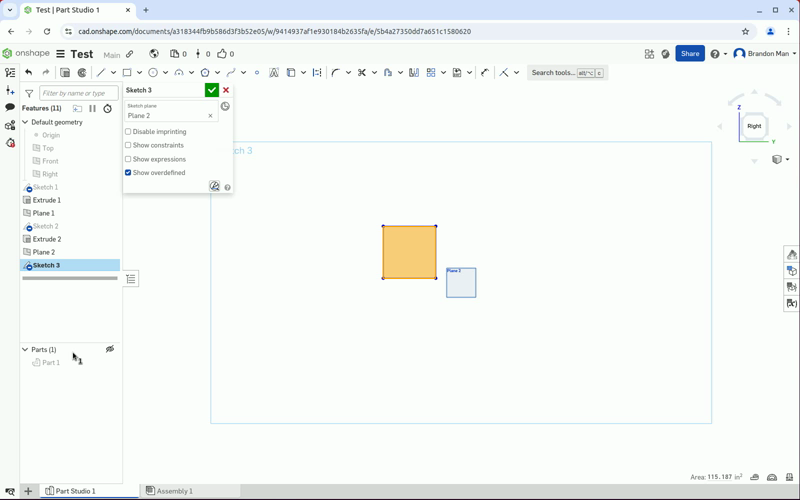
key(shift+y)
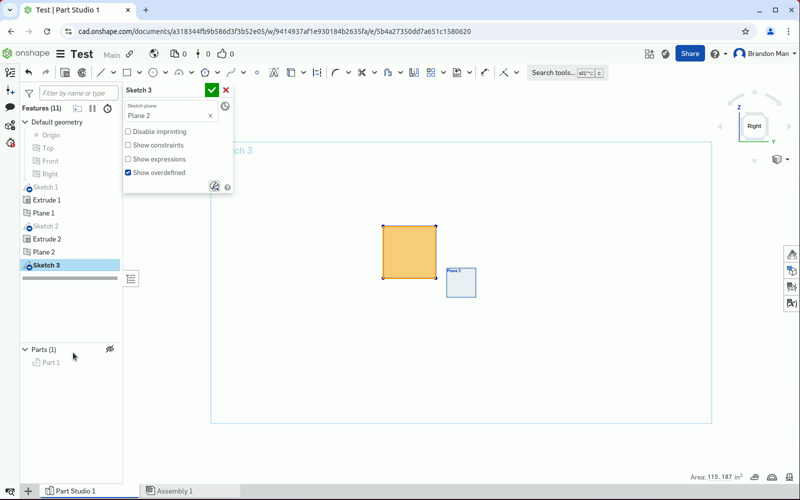
key(shift+e)
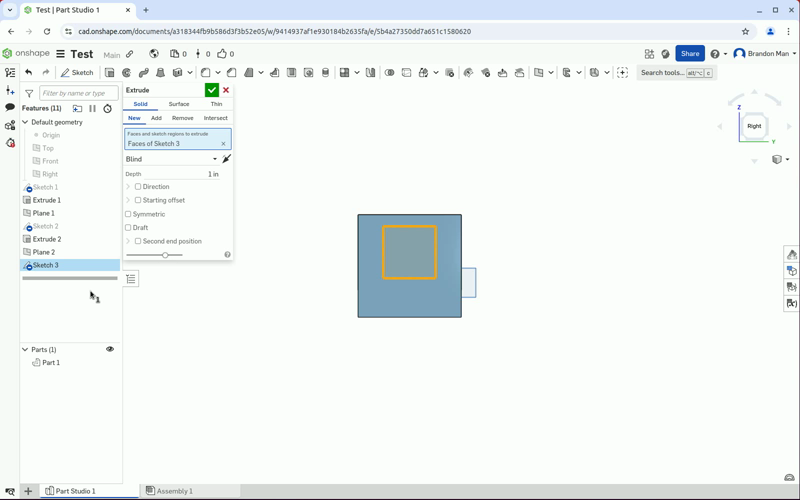
mouse_move(143, 106)
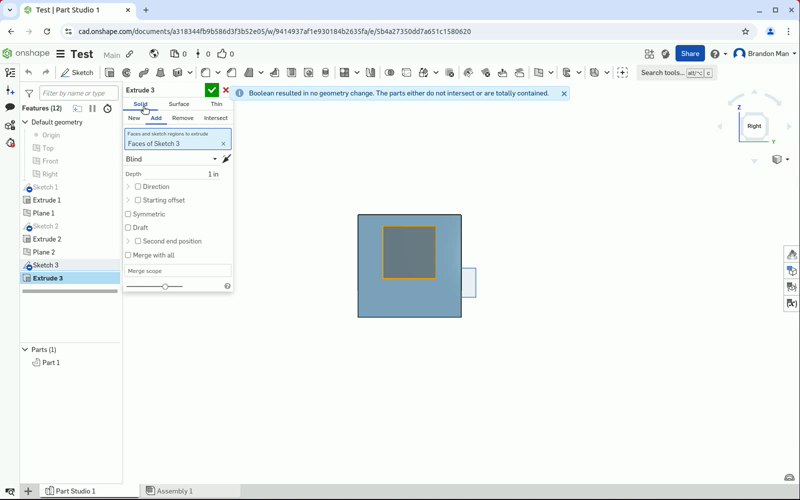
click(143, 106)
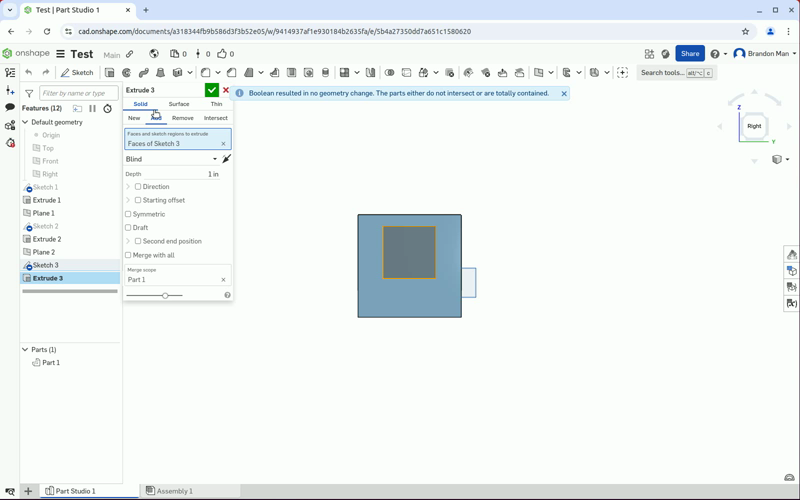
mouse_move(186, 120)
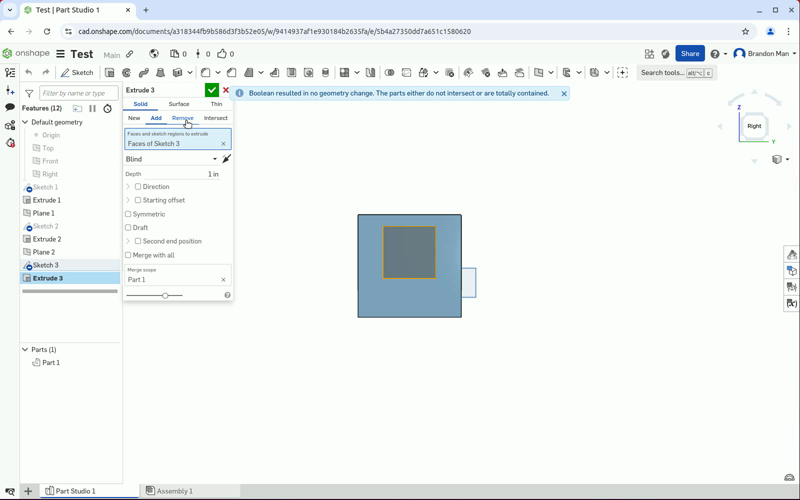
click(186, 120)
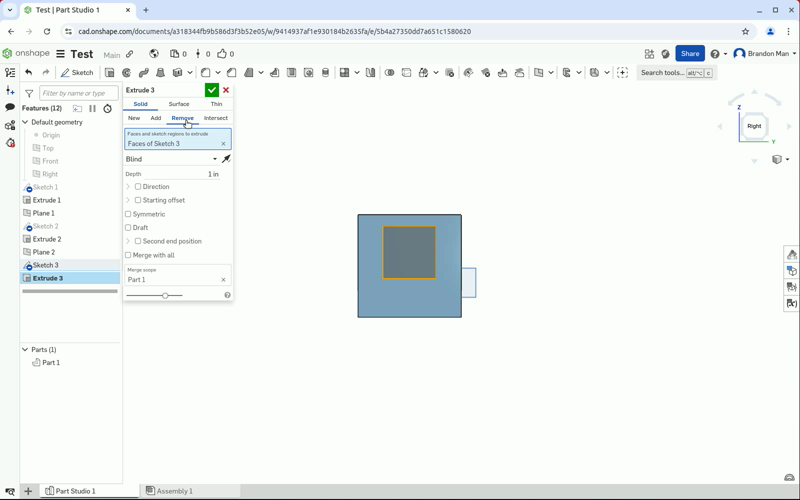
key(tab, 4)
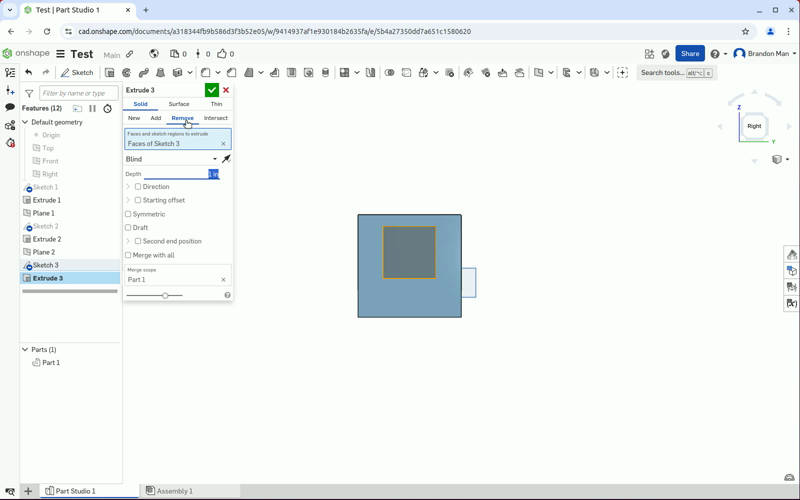
text(5.296)
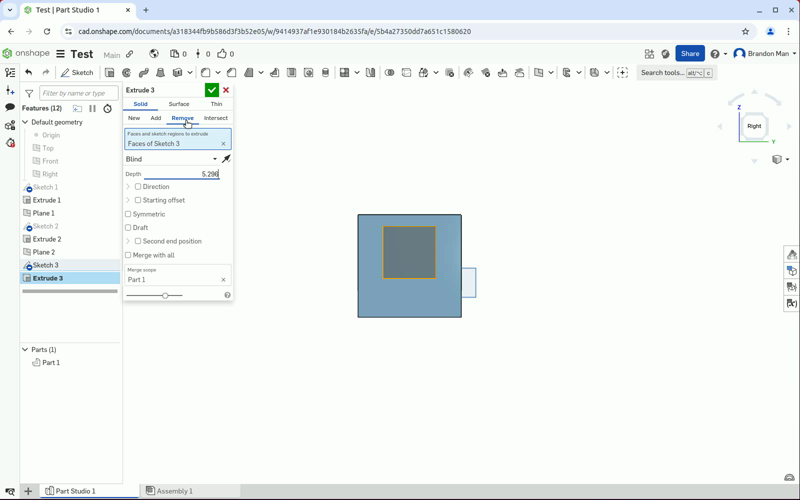
key(tab, 6)
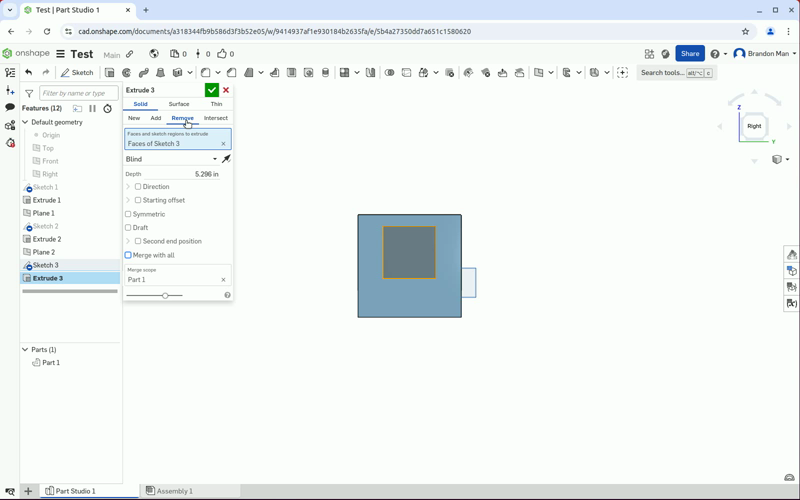
key(space)
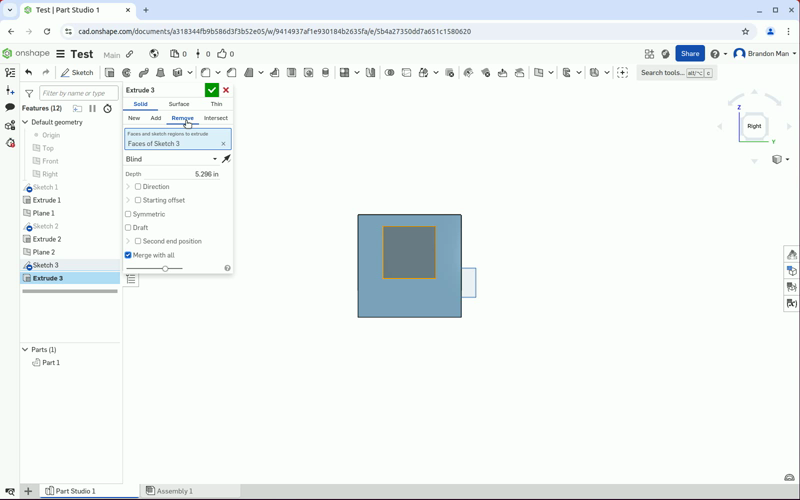
key(enter)
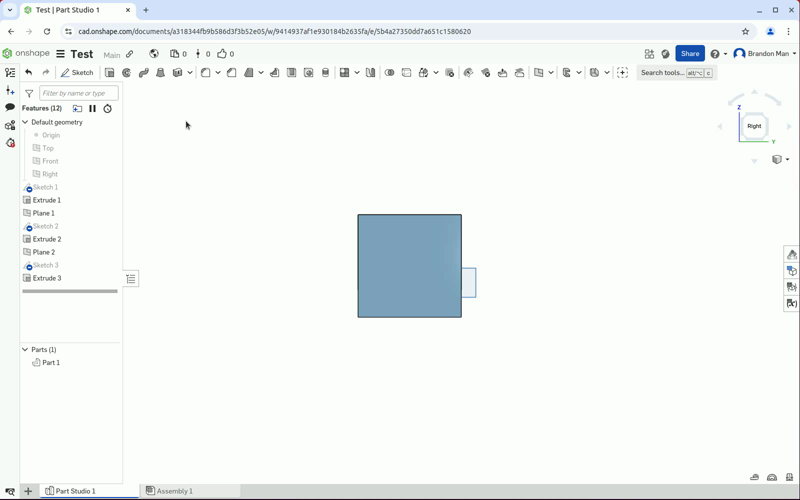
key(shift+h)
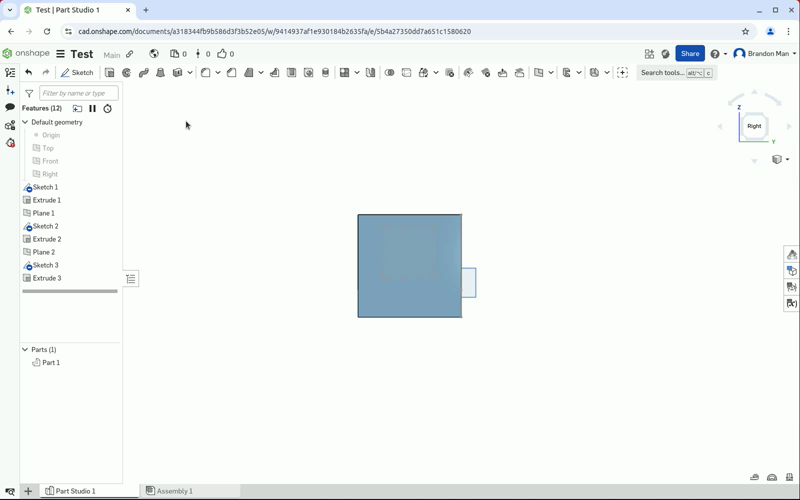
key(shift+h)
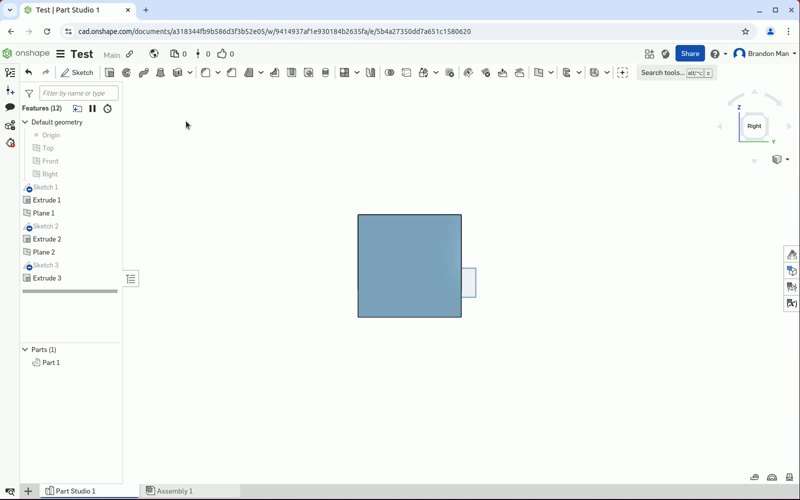
mouse_move(73, 189)
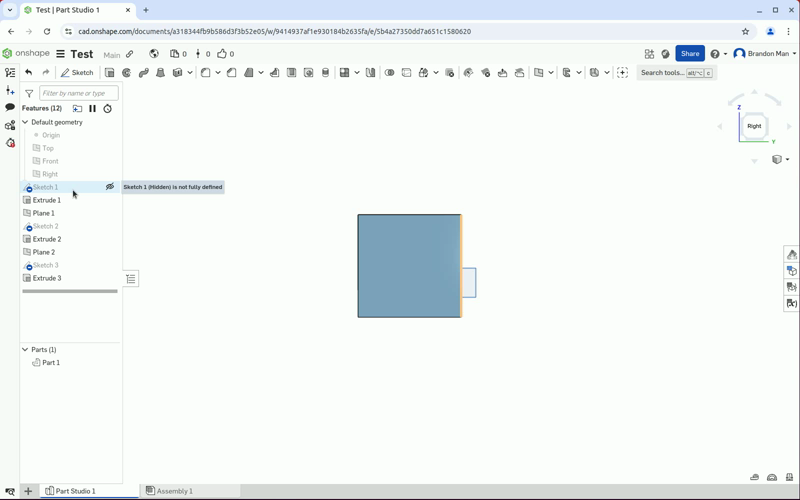
click(73, 189)
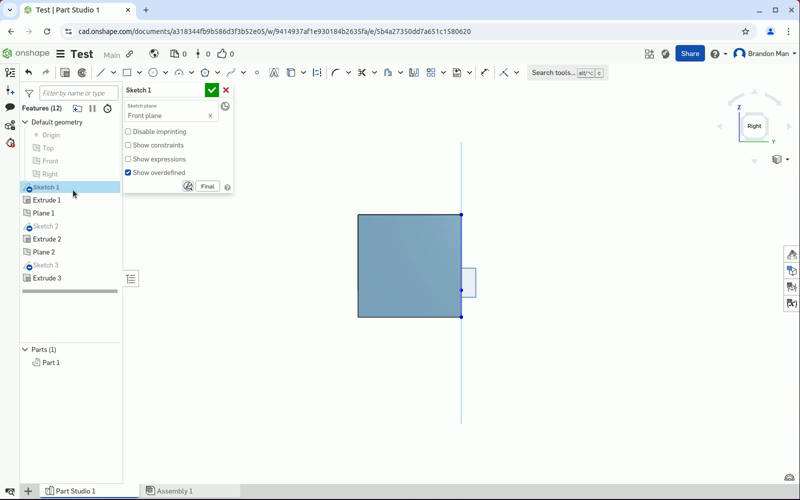
mouse_move(229, 92)
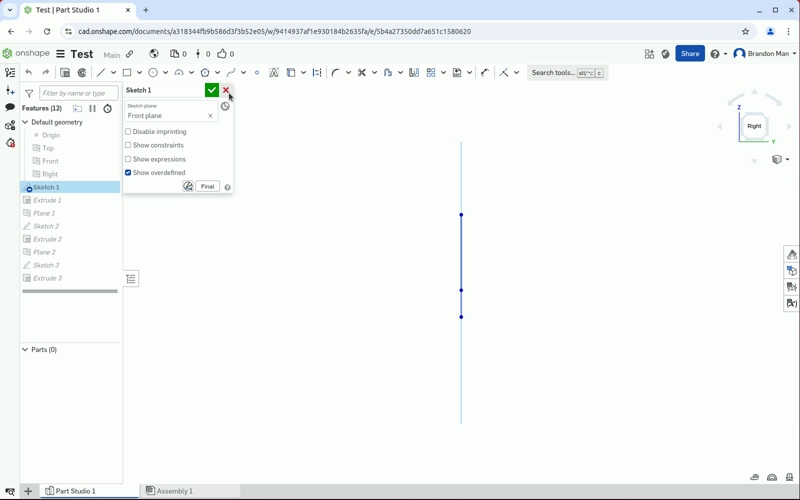
click(229, 92)
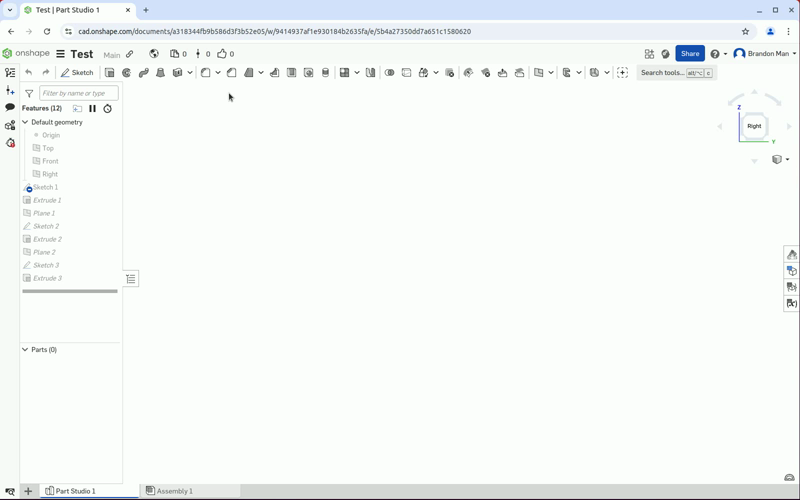
key(shift+s)
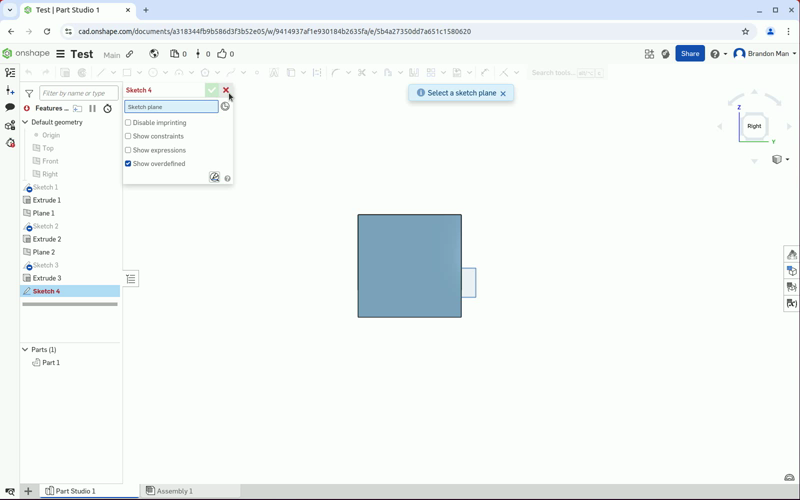
mouse_move(73, 215)
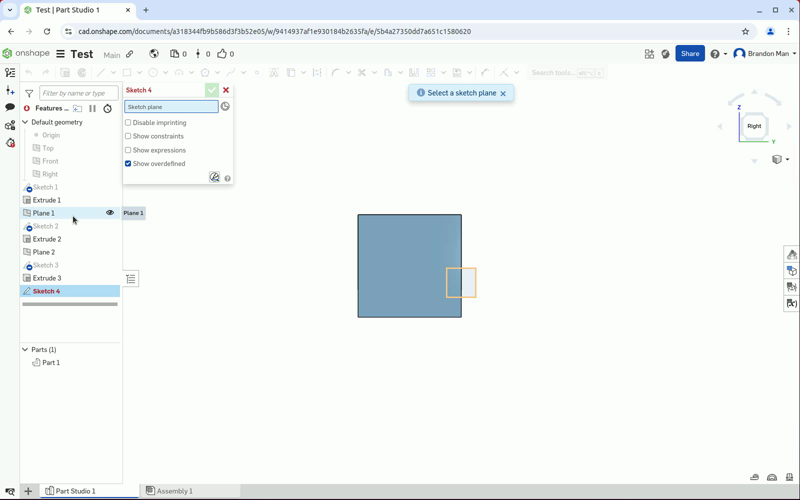
click(73, 215)
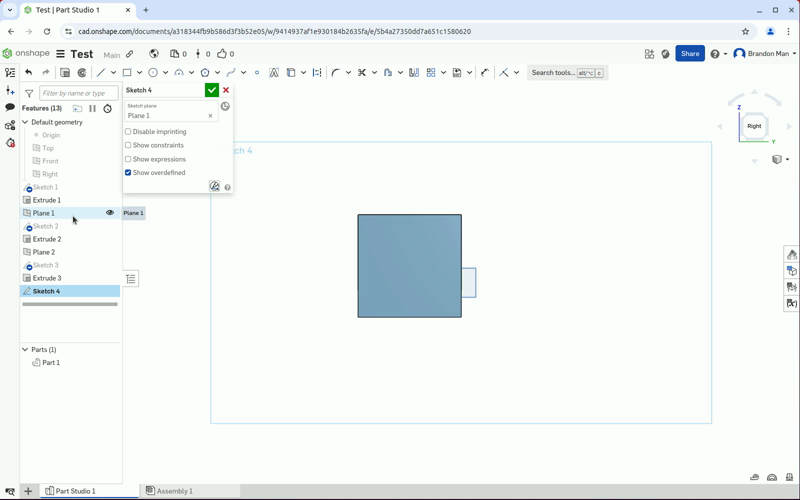
mouse_move(73, 352)
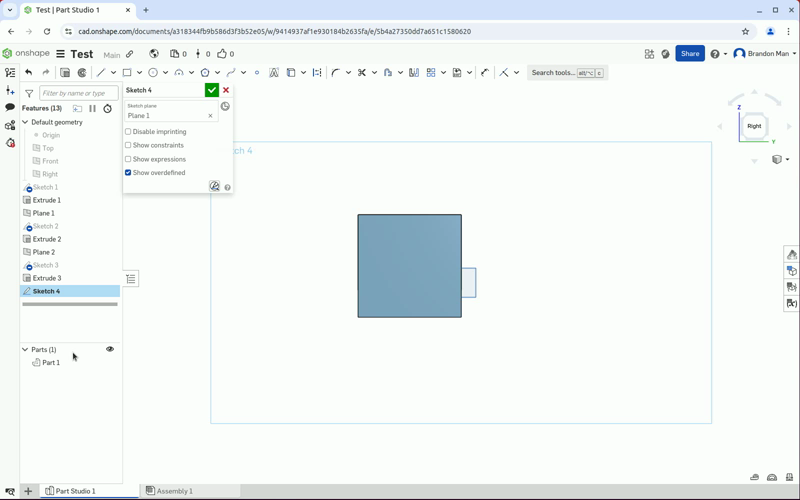
key(y)
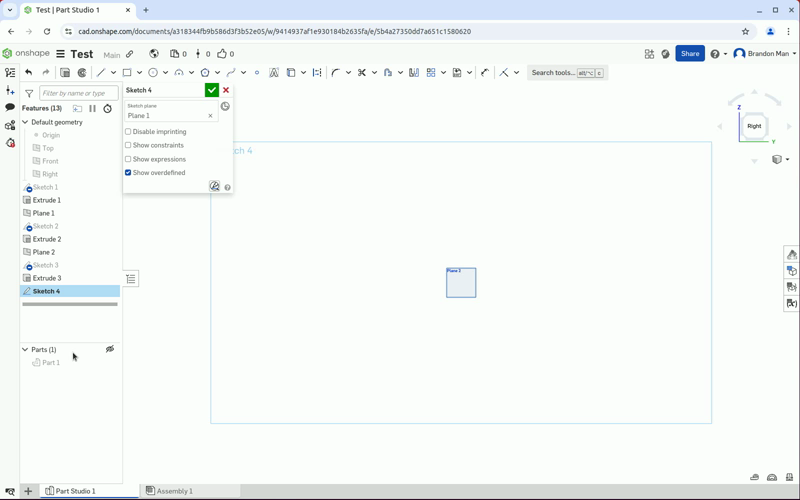
key(l)
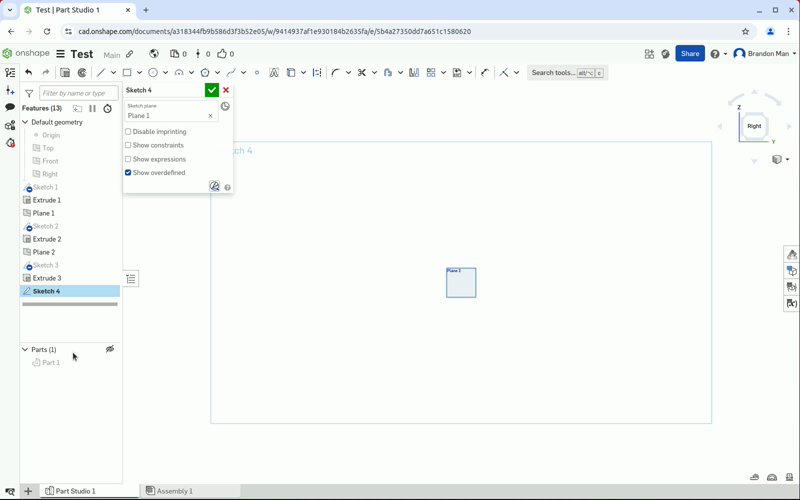
key_down(shift)
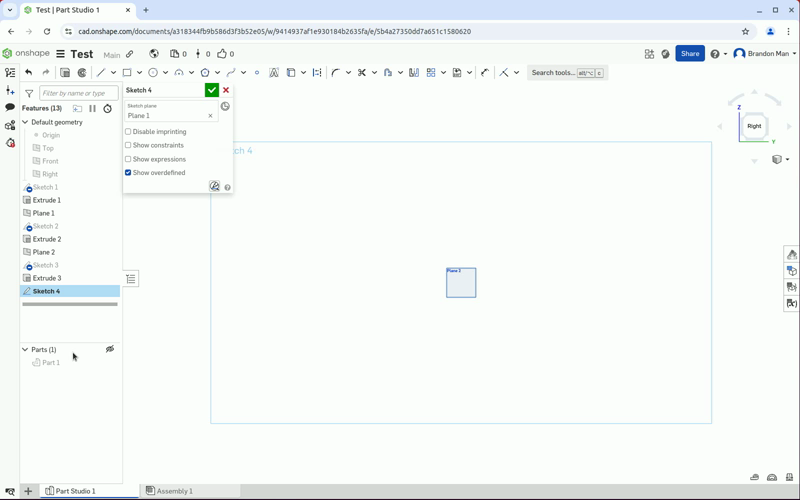
mouse_move(383, 278)
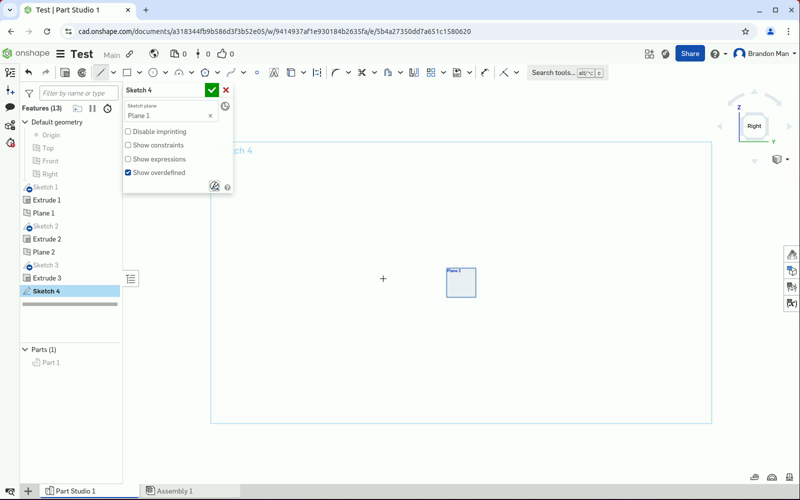
click(383, 278)
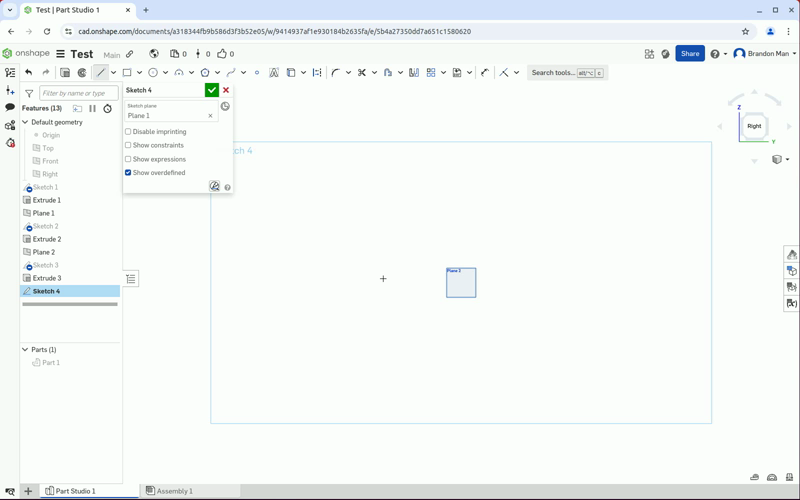
key_up(shift)
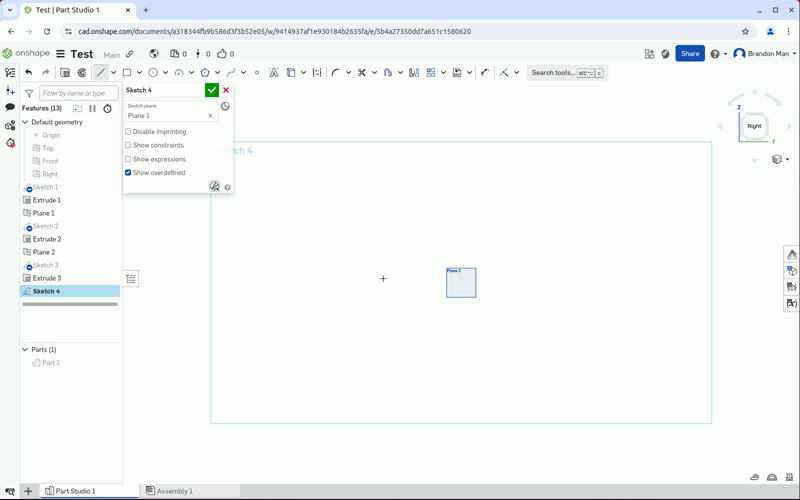
key_down(shift)
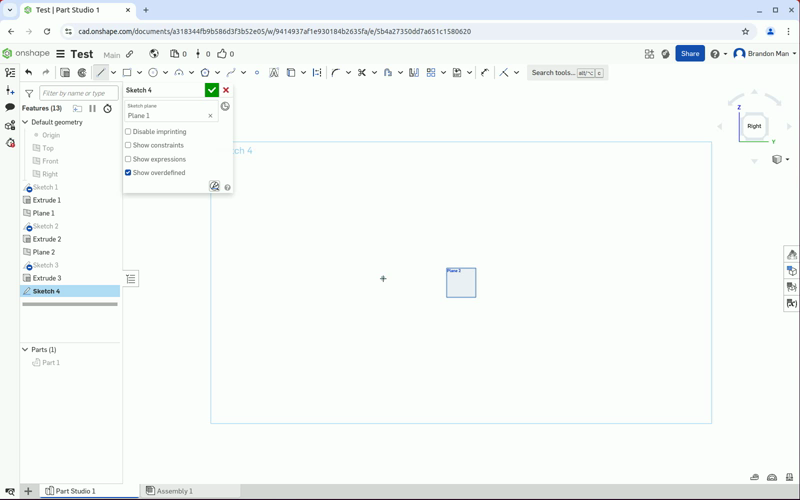
mouse_move(413, 278)
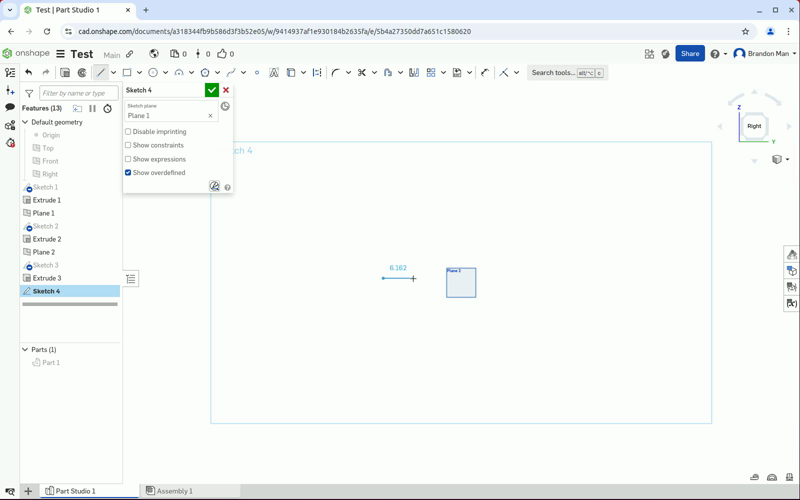
mouse_move(435, 278)
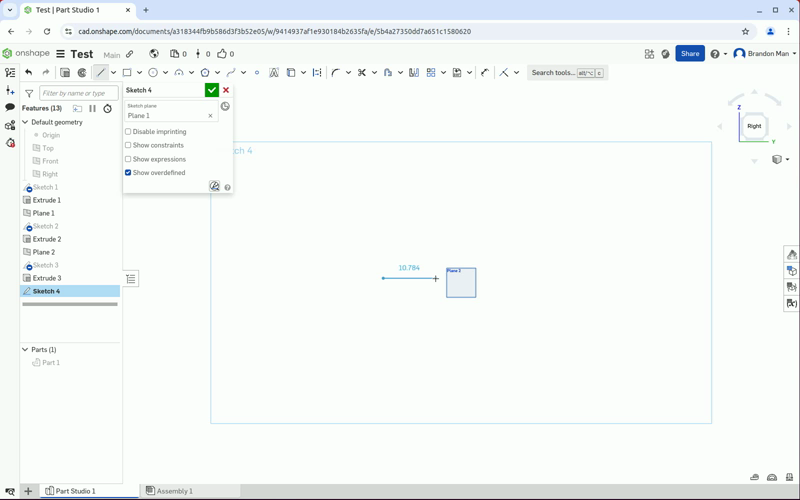
click(435, 278)
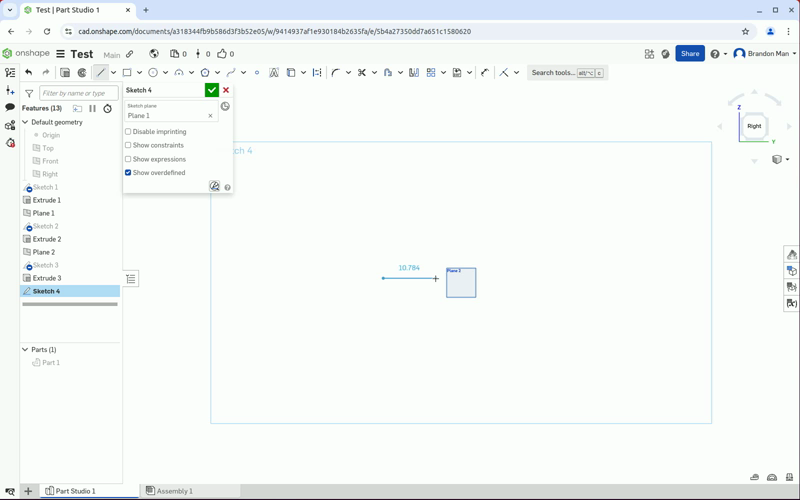
key_up(shift)
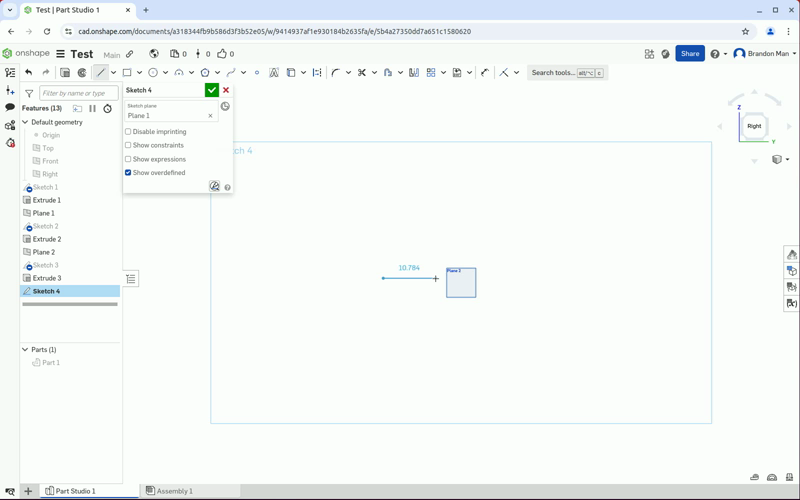
key_down(shift)
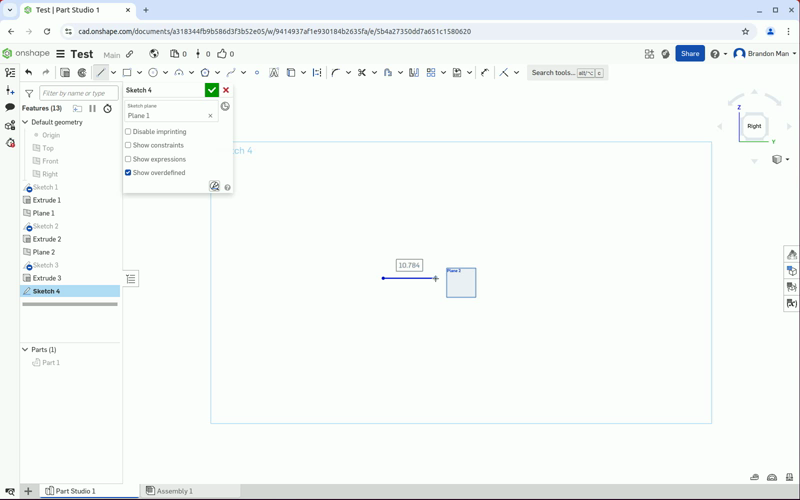
mouse_move(465, 278)
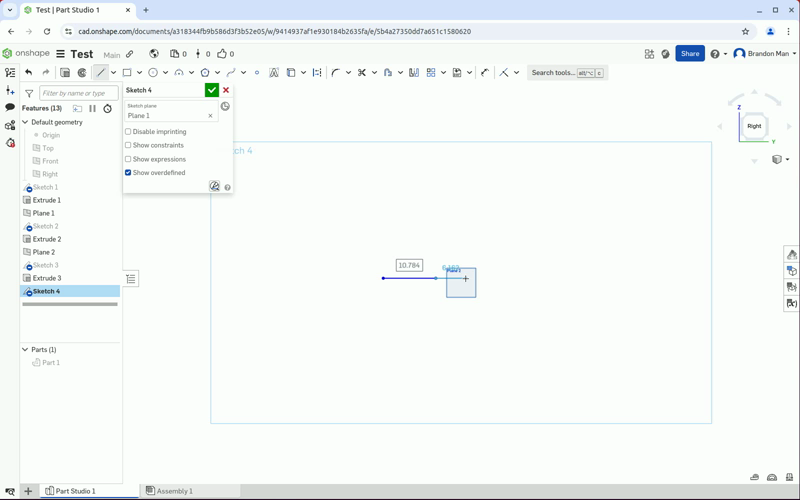
mouse_move(435, 226)
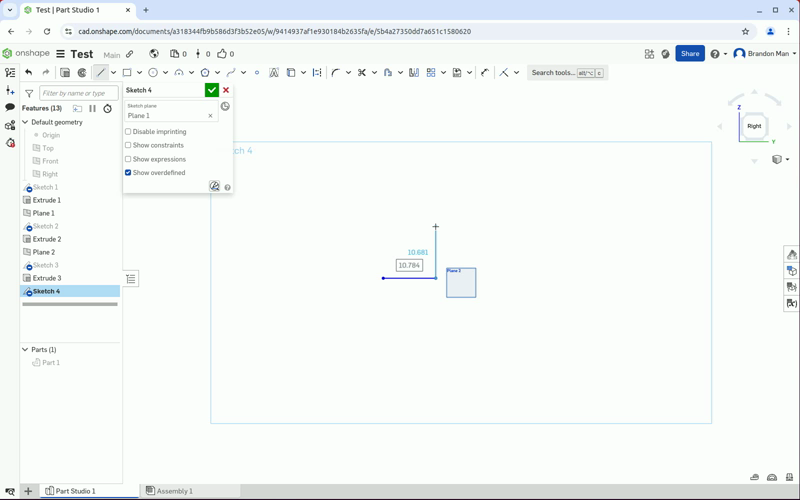
click(435, 226)
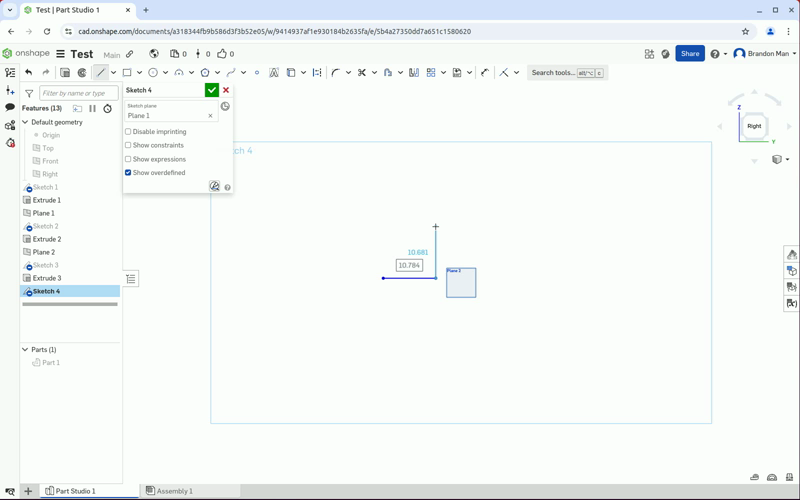
key_up(shift)
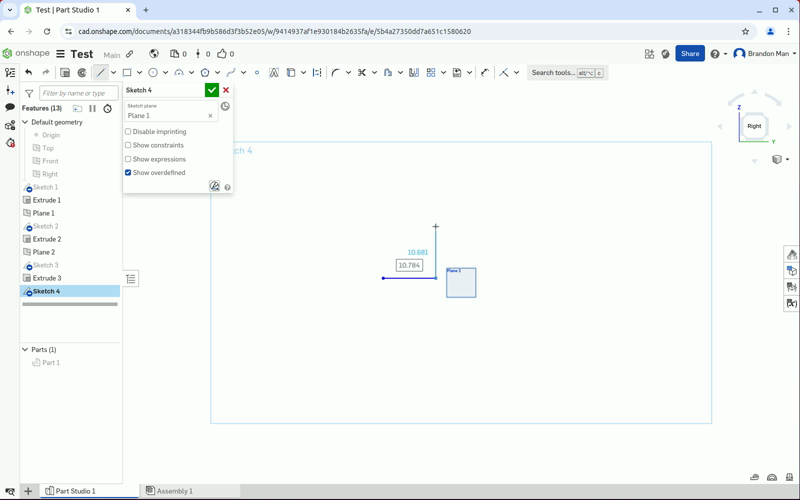
key_down(shift)
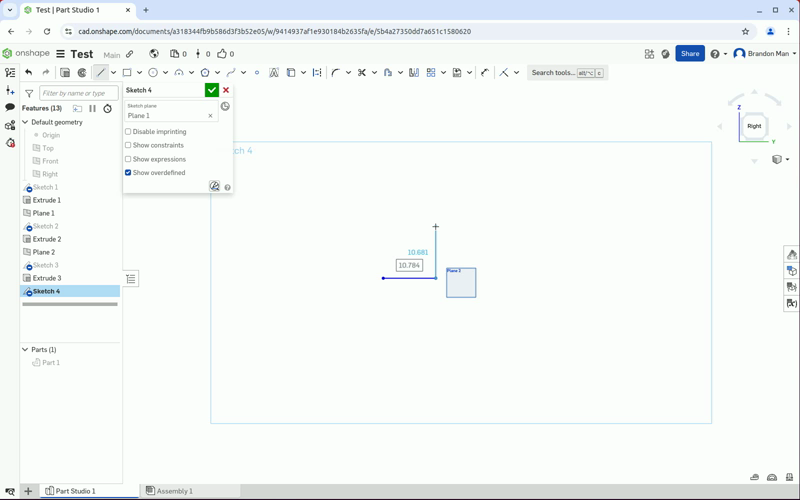
mouse_move(465, 226)
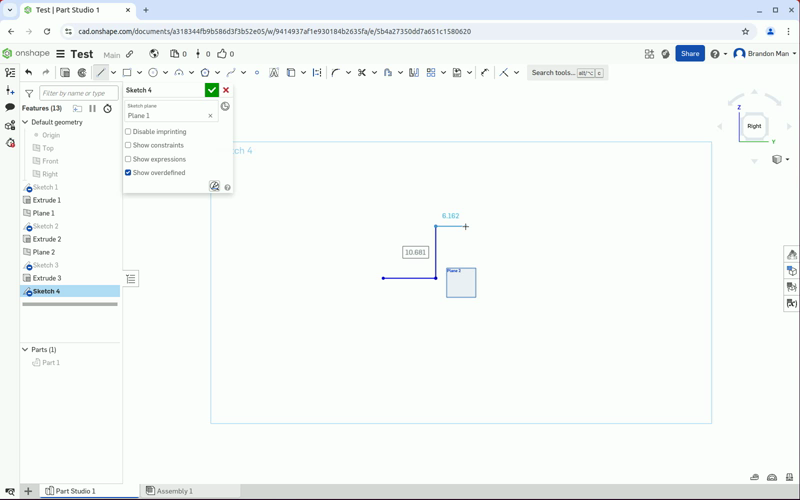
mouse_move(383, 226)
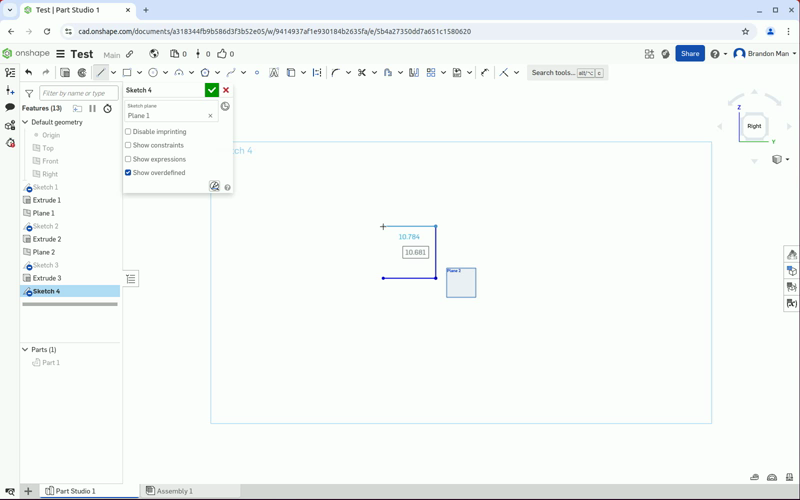
click(383, 226)
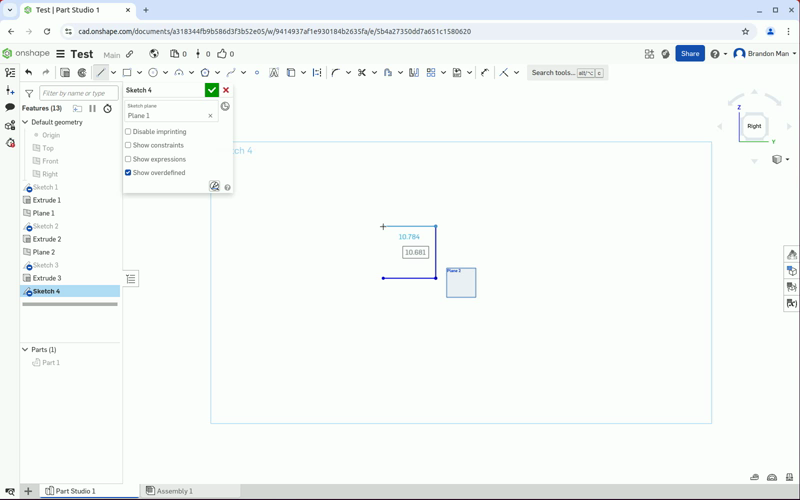
key_up(shift)
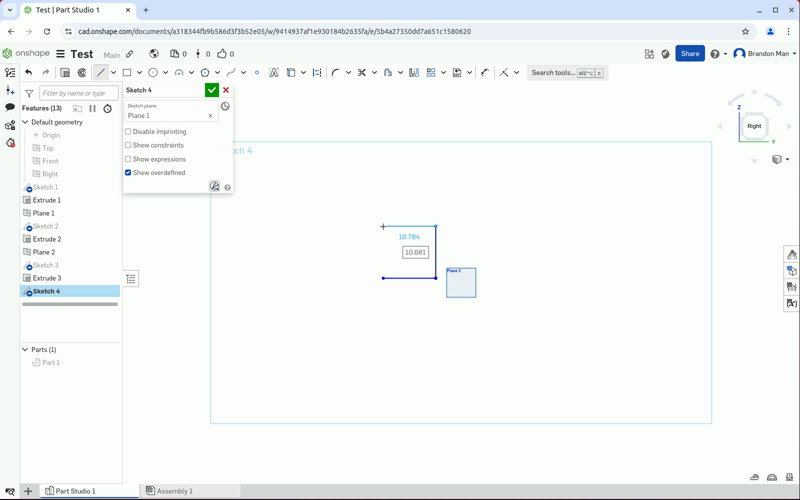
mouse_move(413, 226)
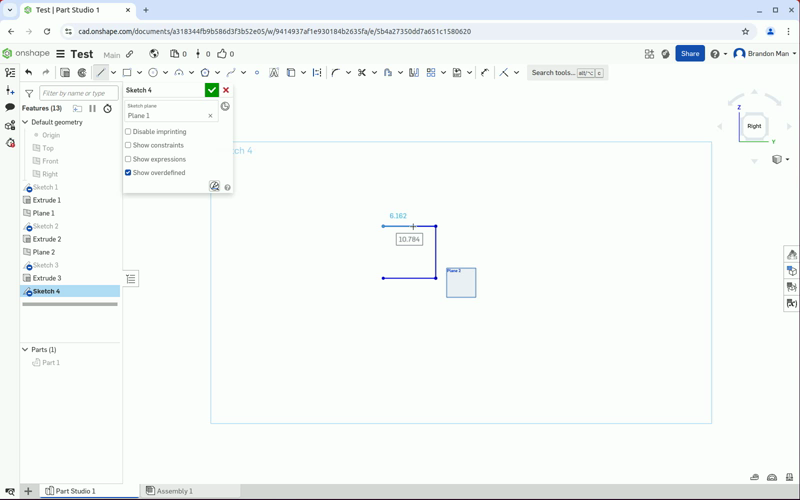
key_down(shift)
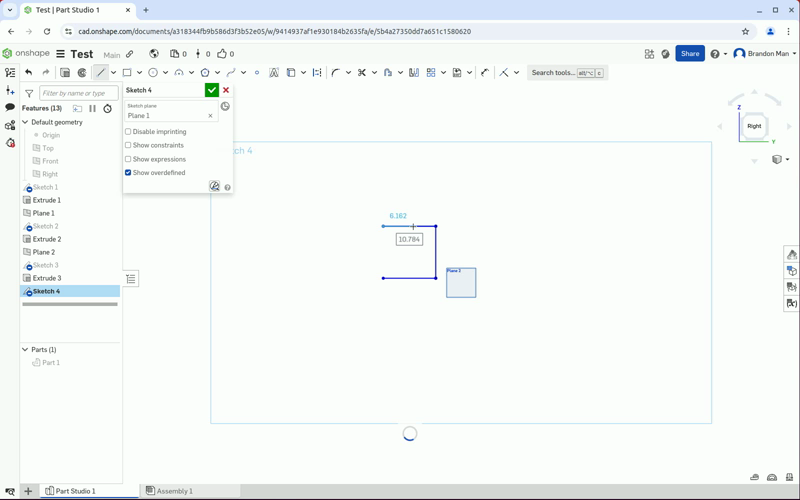
mouse_move(383, 278)
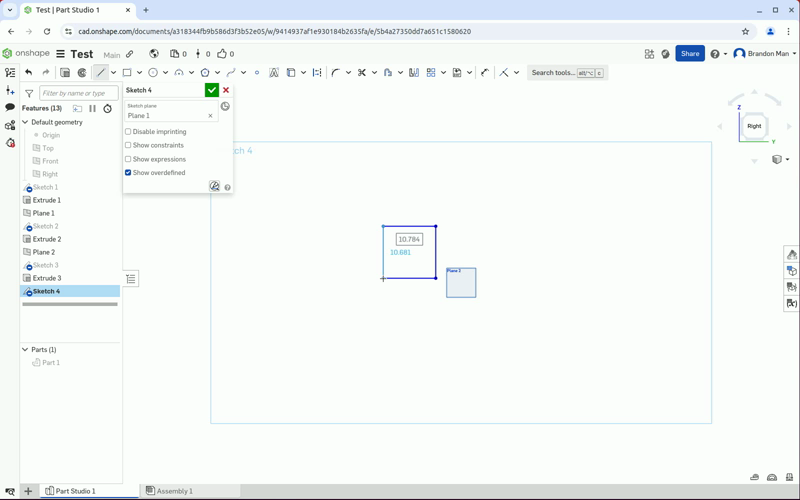
key_up(shift)
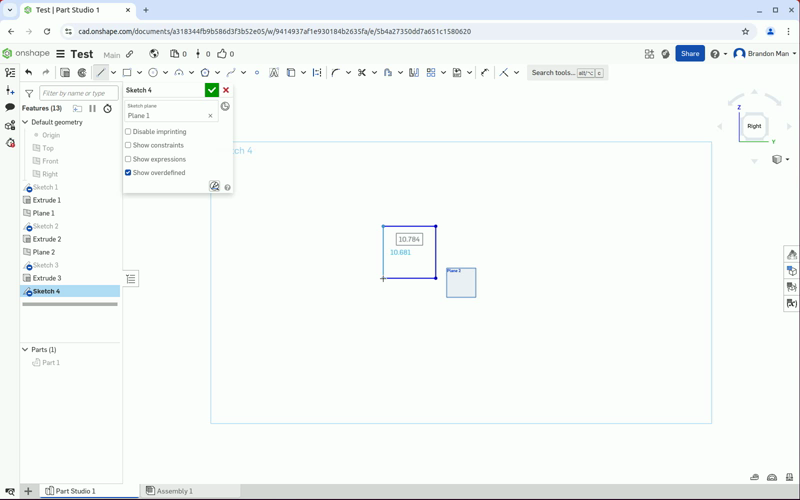
click(383, 278)
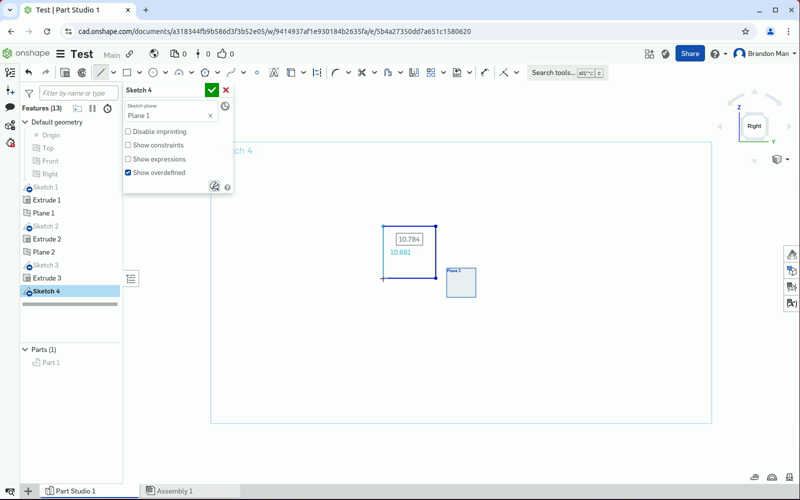
key(esc)
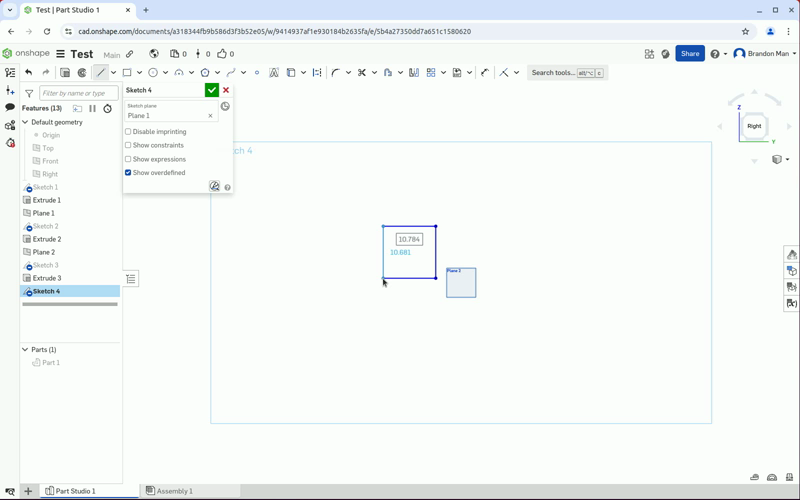
mouse_move(428, 271)
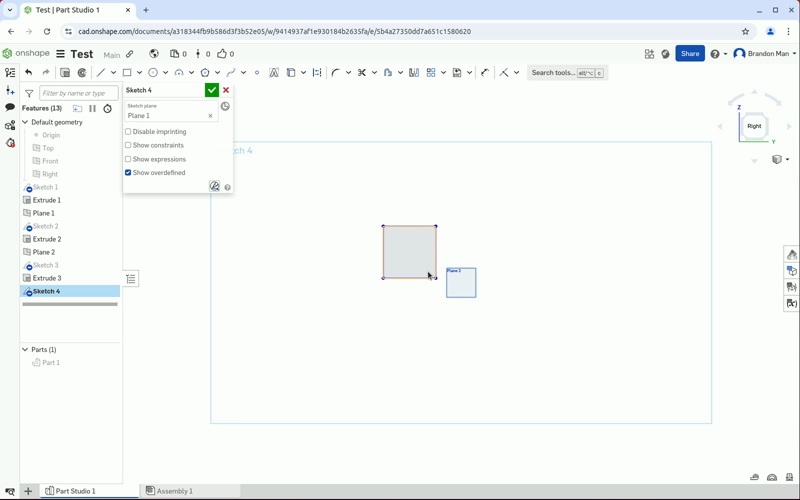
click(428, 271)
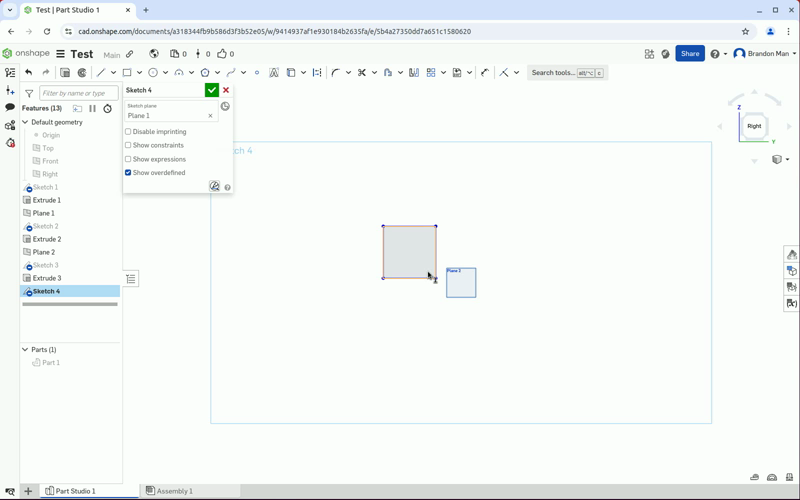
mouse_move(73, 352)
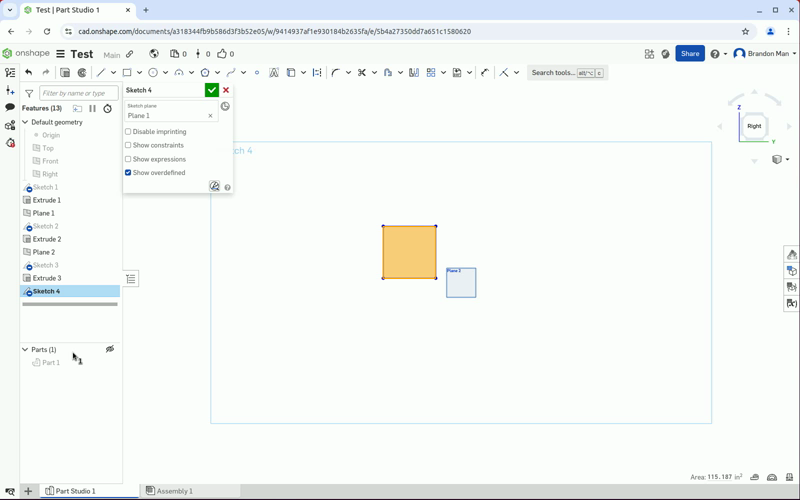
key(shift+y)
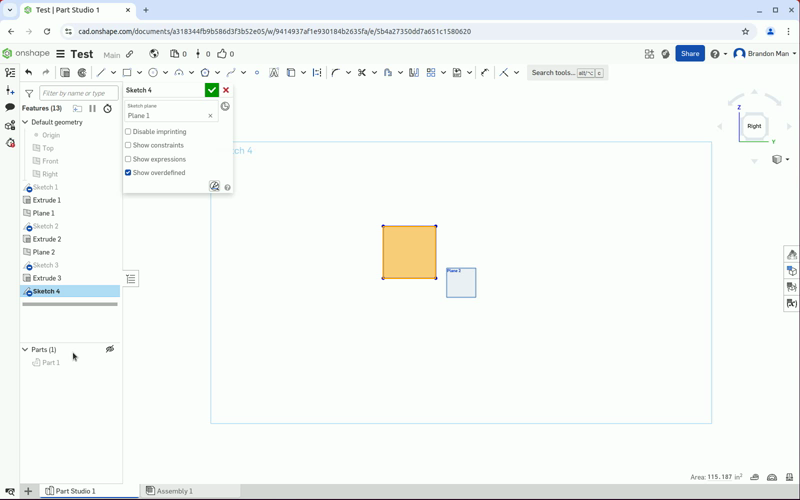
key(shift+e)
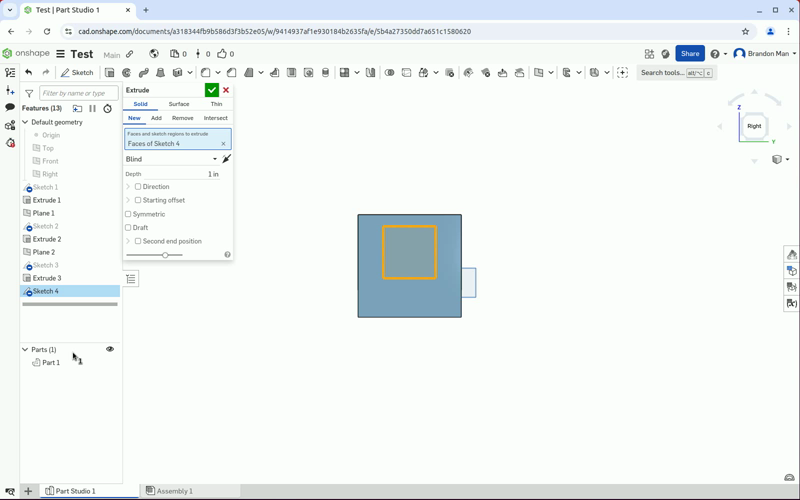
mouse_move(143, 106)
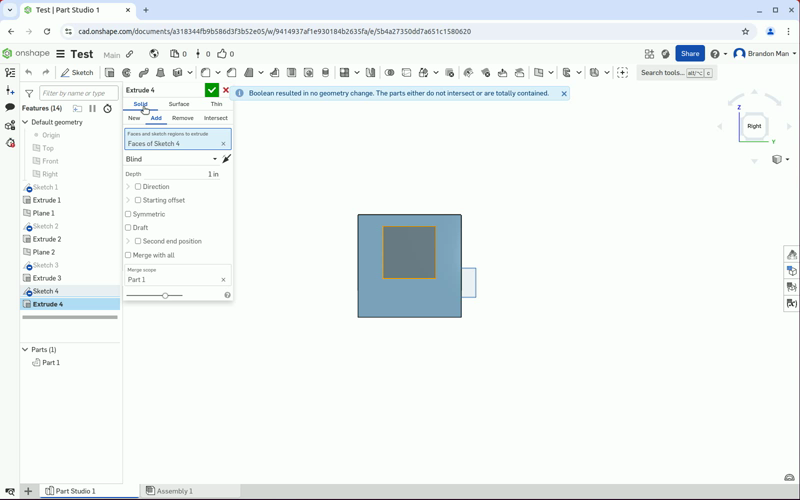
click(143, 106)
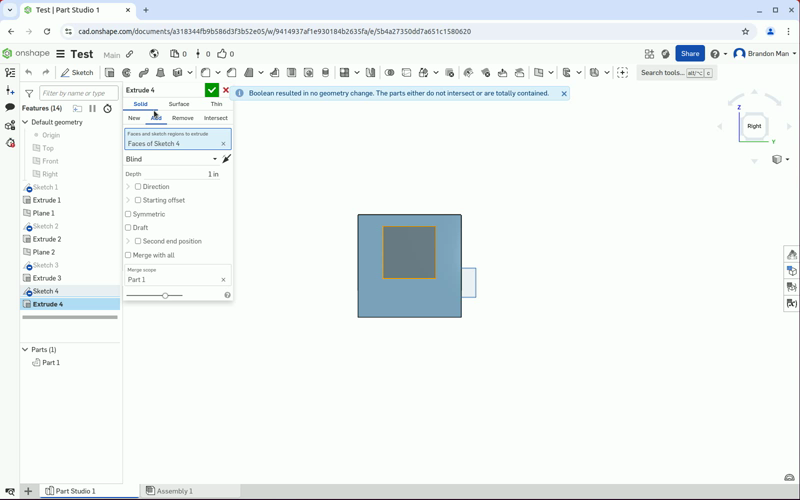
mouse_move(186, 120)
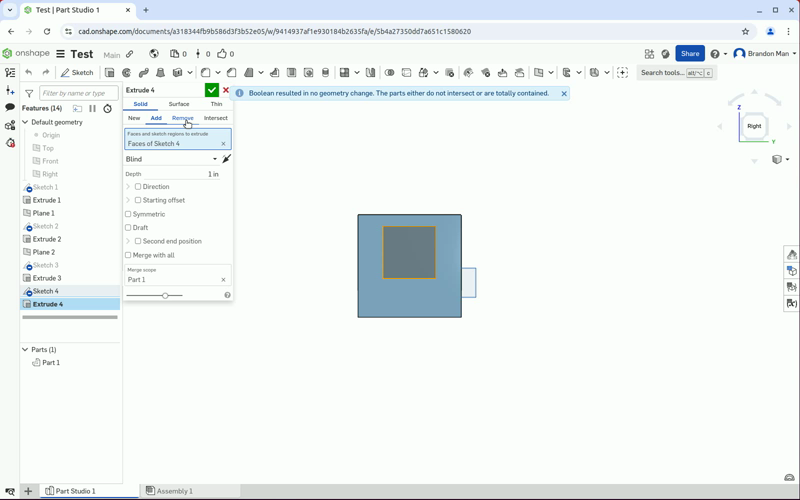
click(186, 120)
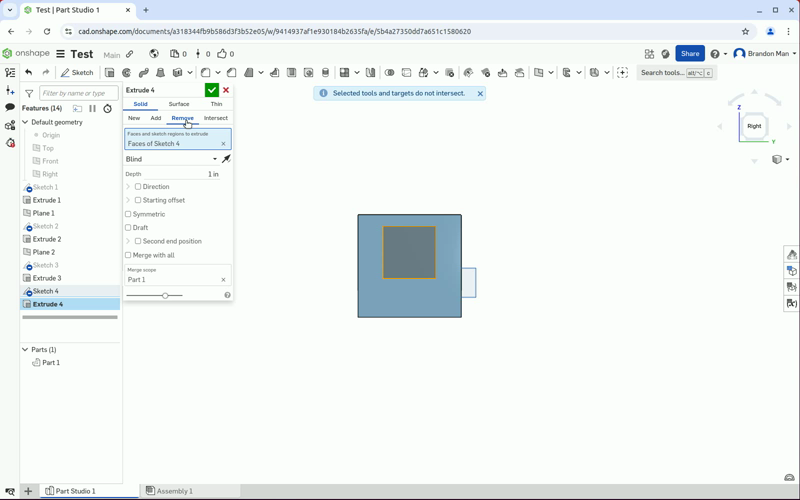
key(tab, 4)
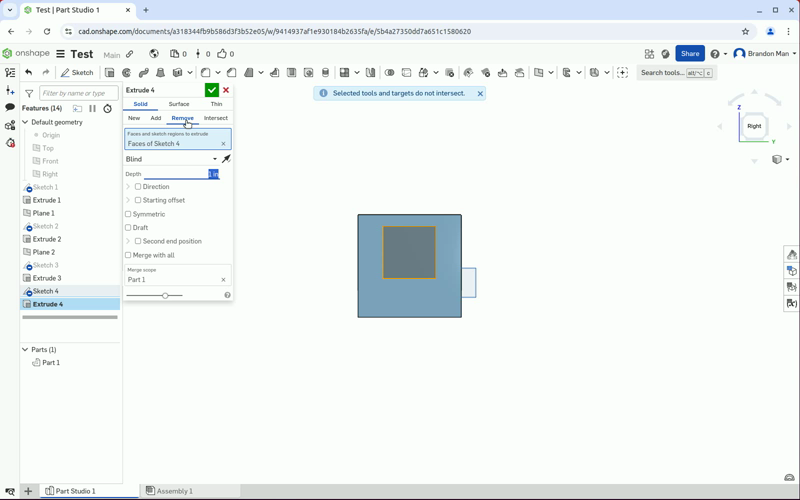
text(5.296)
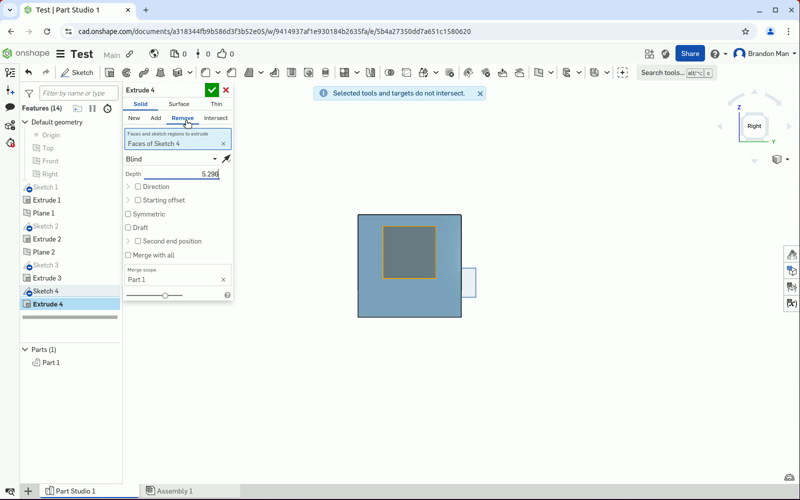
key(tab, 6)
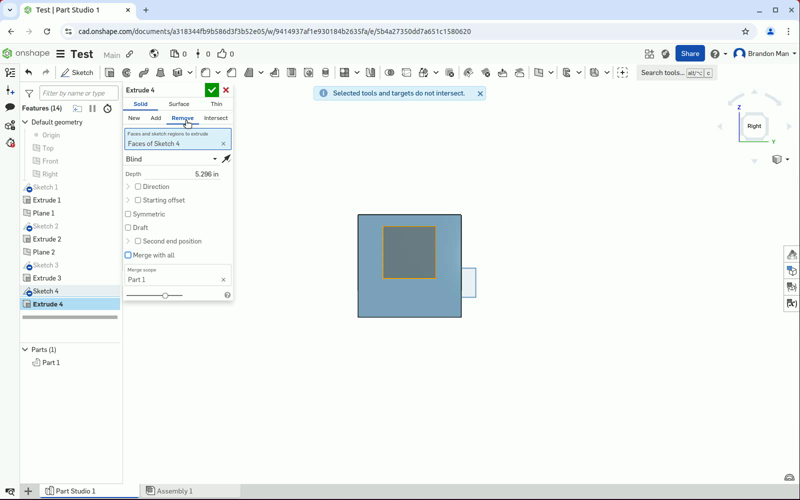
key(space)
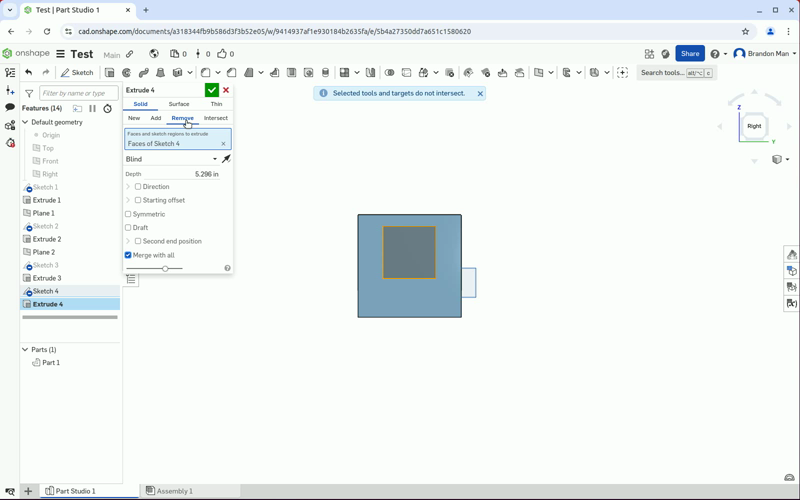
key(enter)
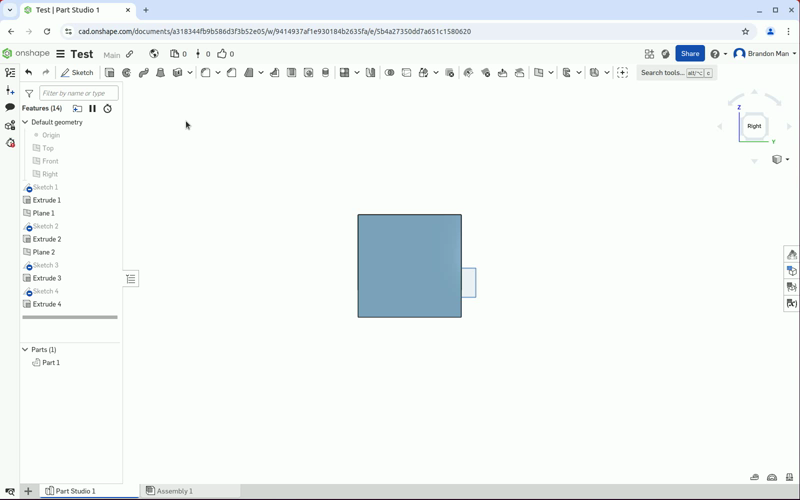
key(shift+h)
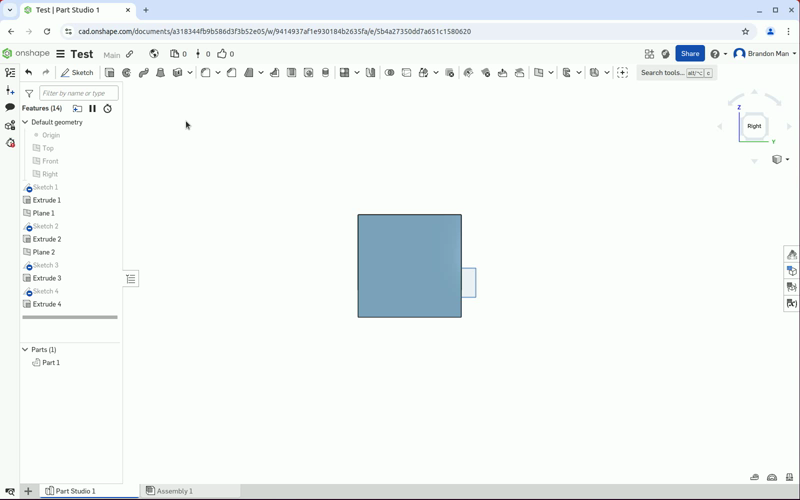
key(shift+h)
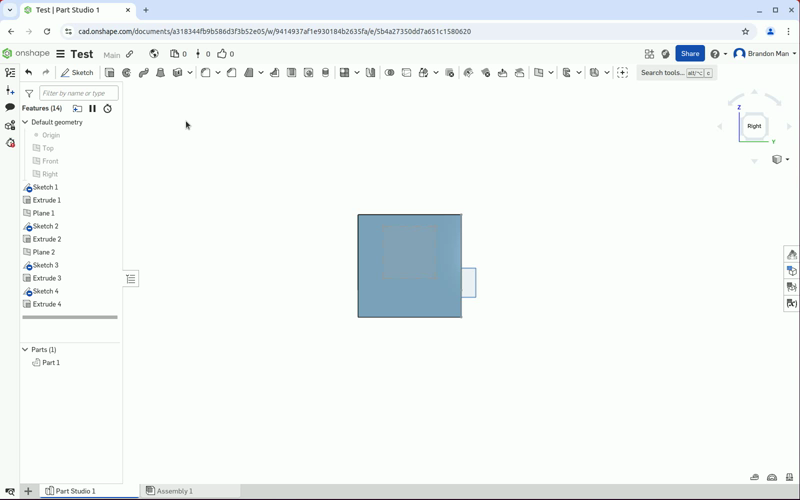
key(shift+7)
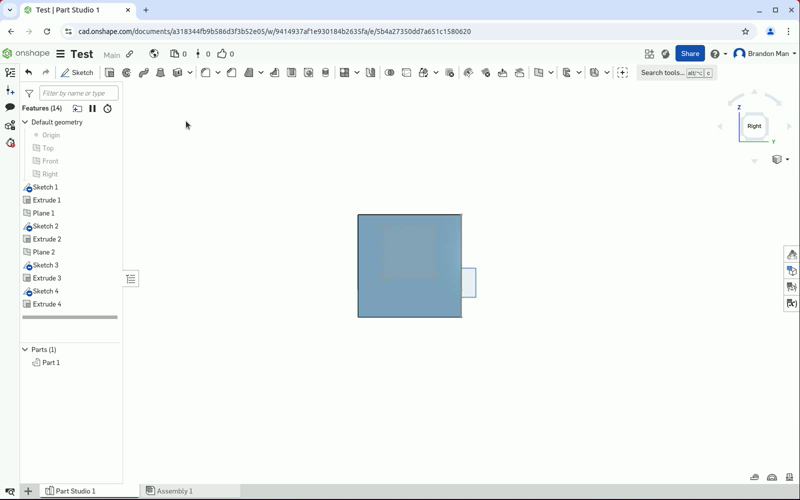
key(right, 2)
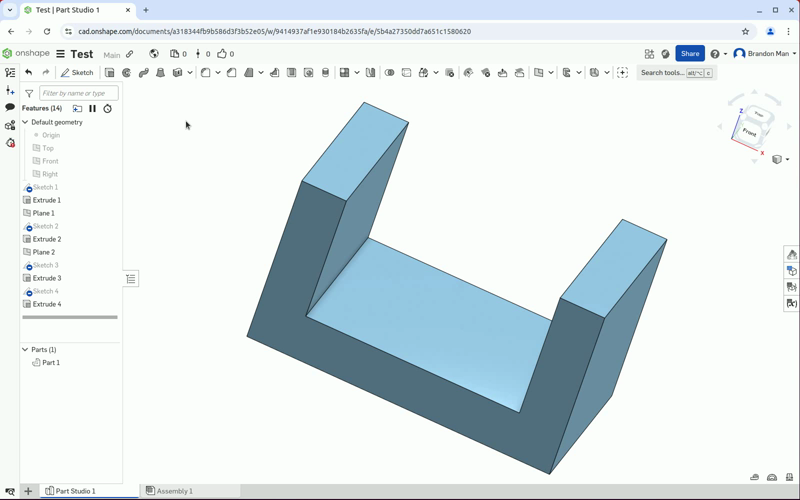
key(down, 2)
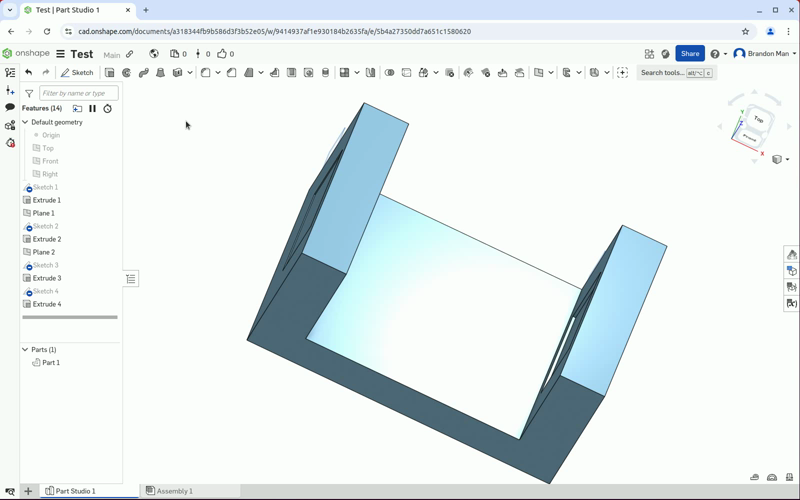
key(up, 2)
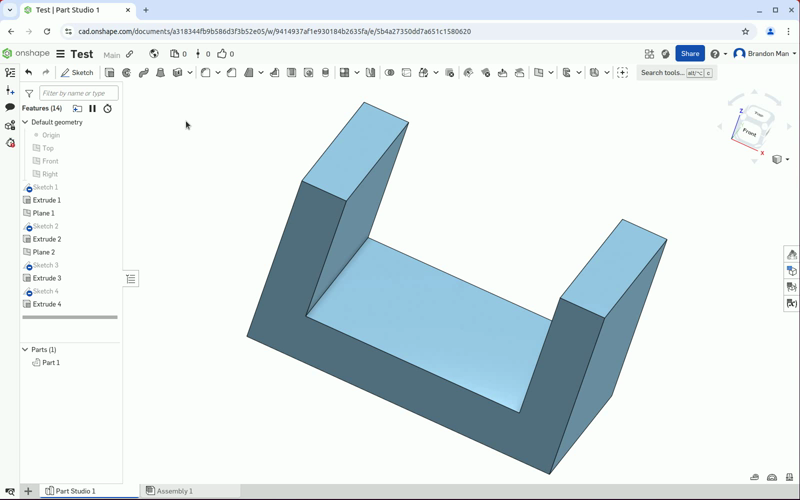
key(left, 2)
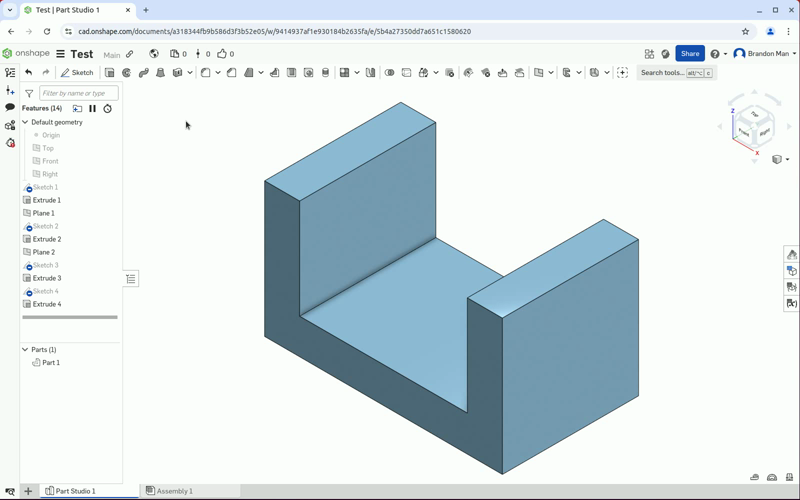
mouse_move(73, 189)
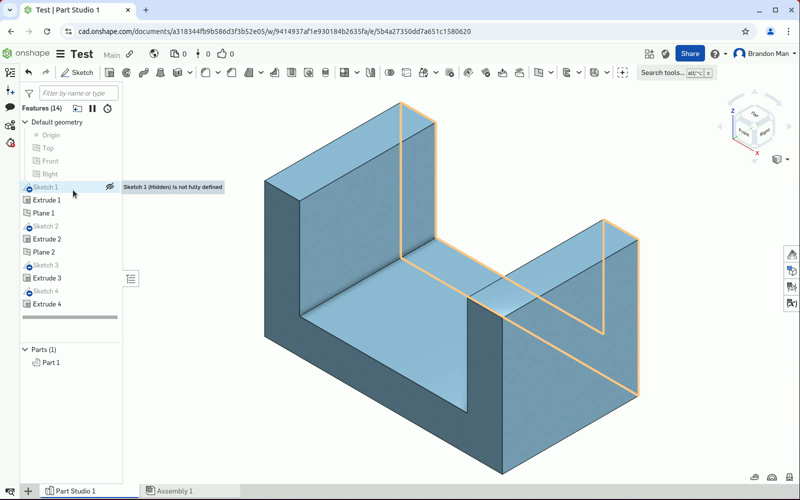
click(73, 189)